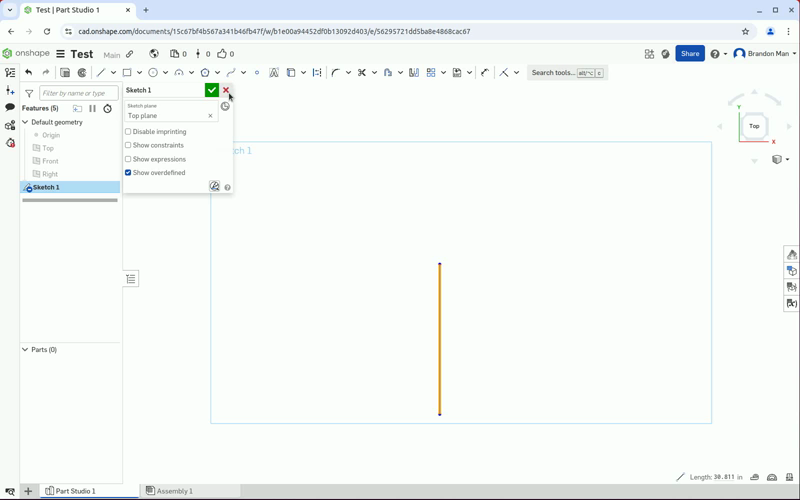
key(shift+h)
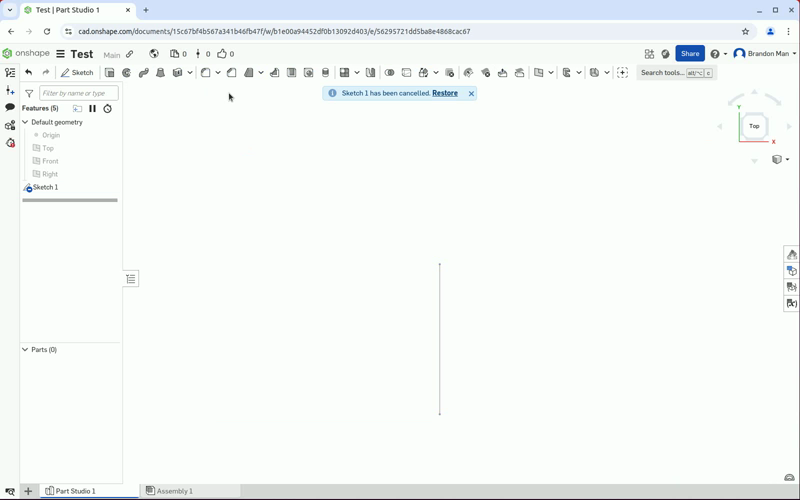
key(shift+s)
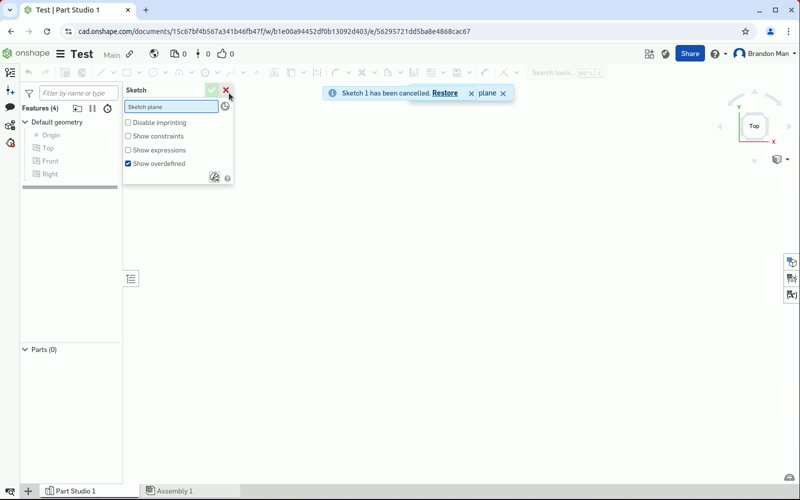
mouse_move(73, 150)
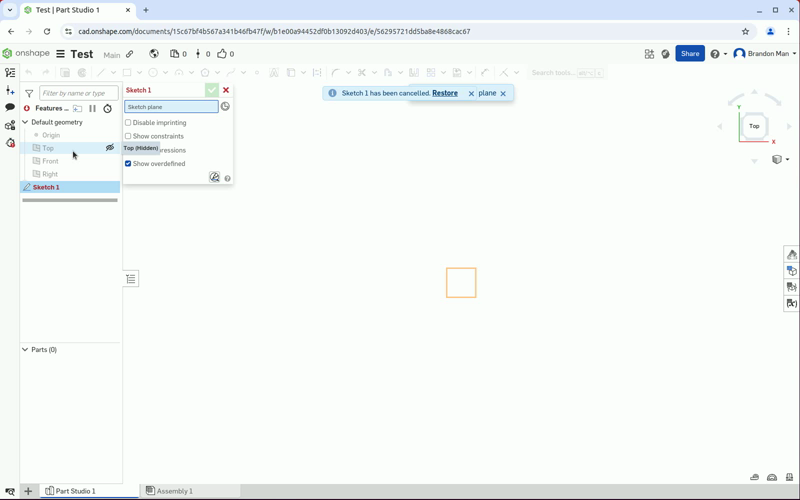
click(73, 150)
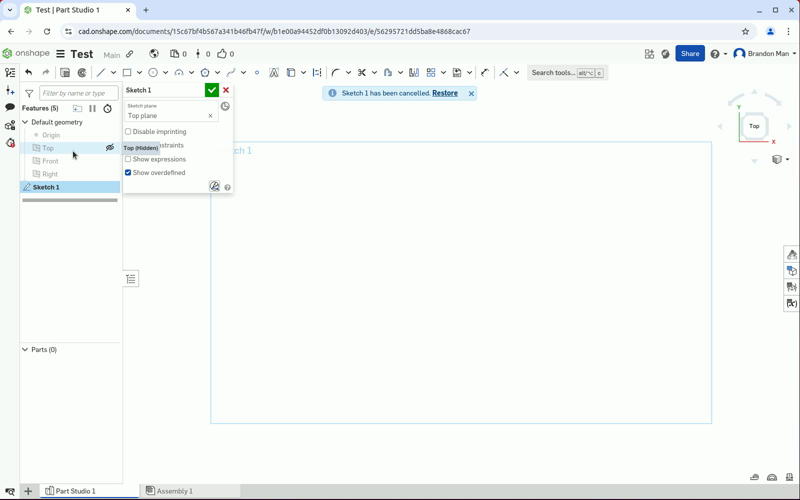
mouse_move(73, 352)
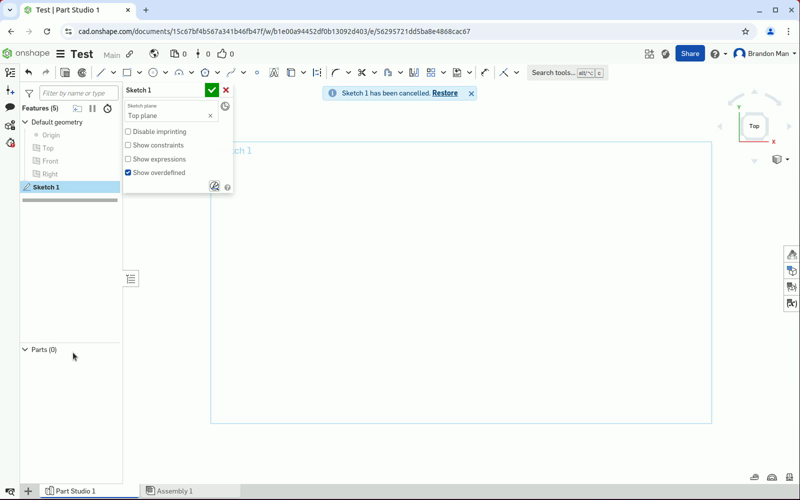
key(y)
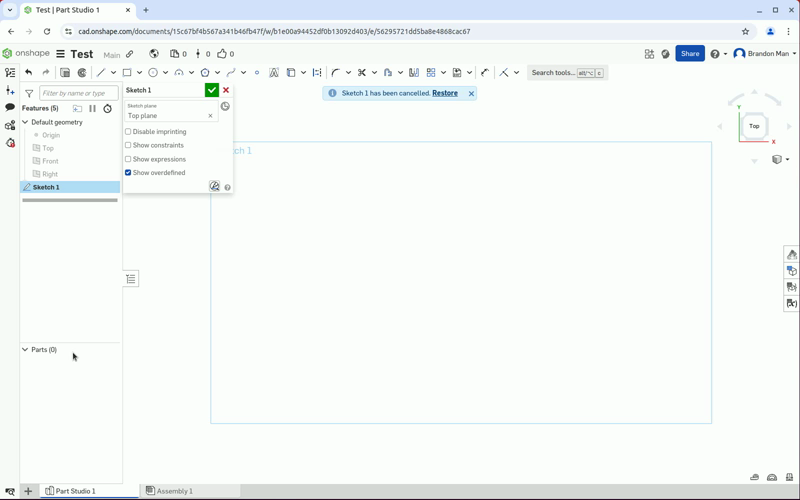
key(l)
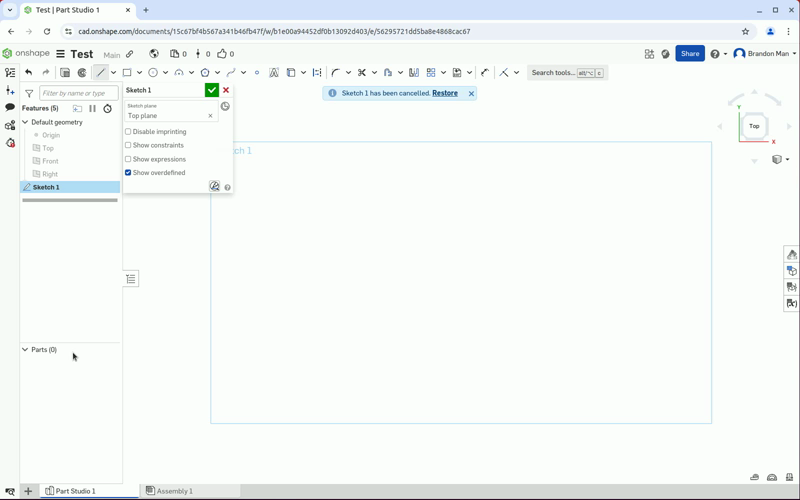
key_down(shift)
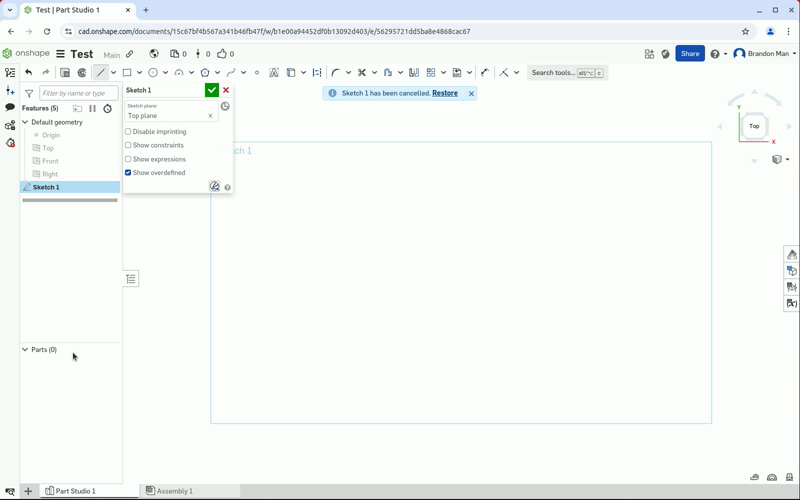
mouse_move(348, 282)
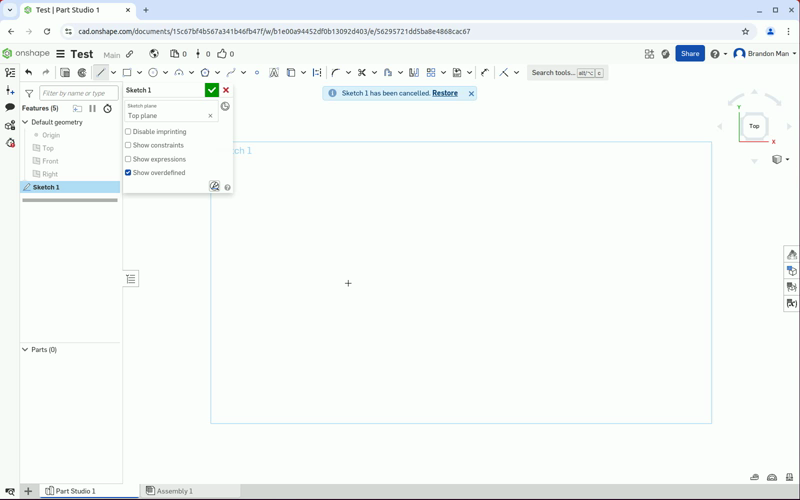
click(348, 282)
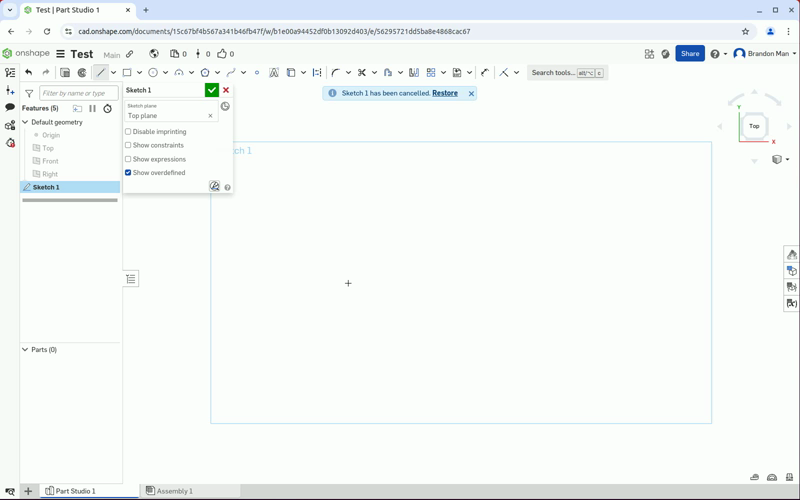
key_up(shift)
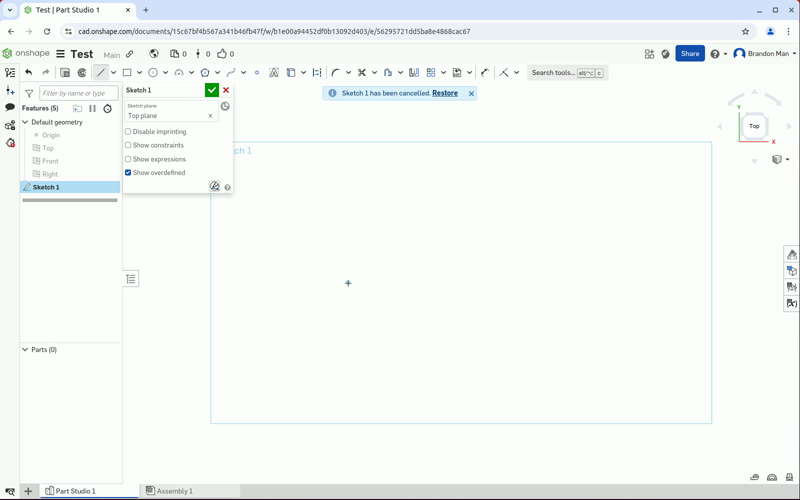
key_down(shift)
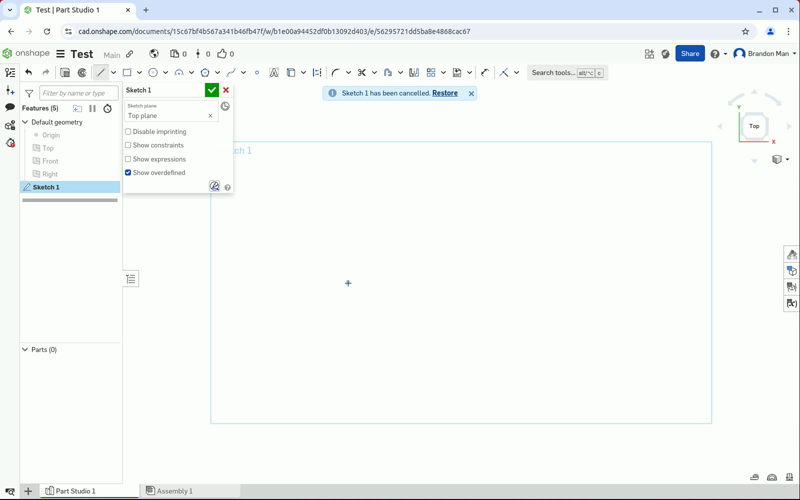
mouse_move(460, 282)
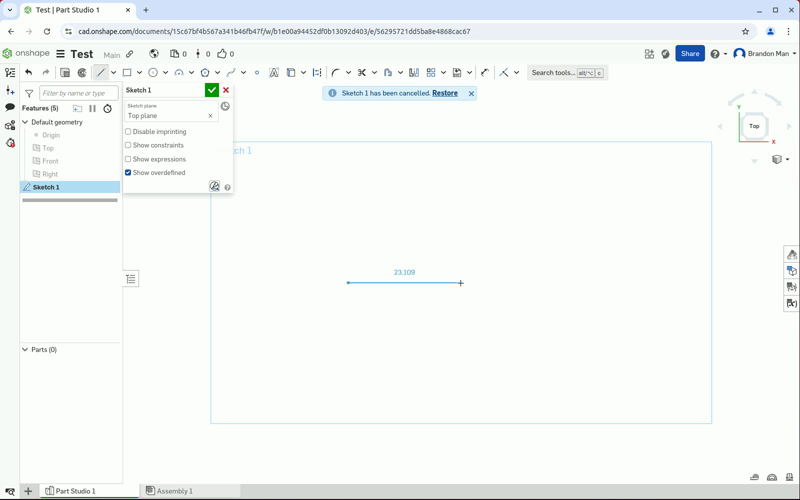
click(460, 282)
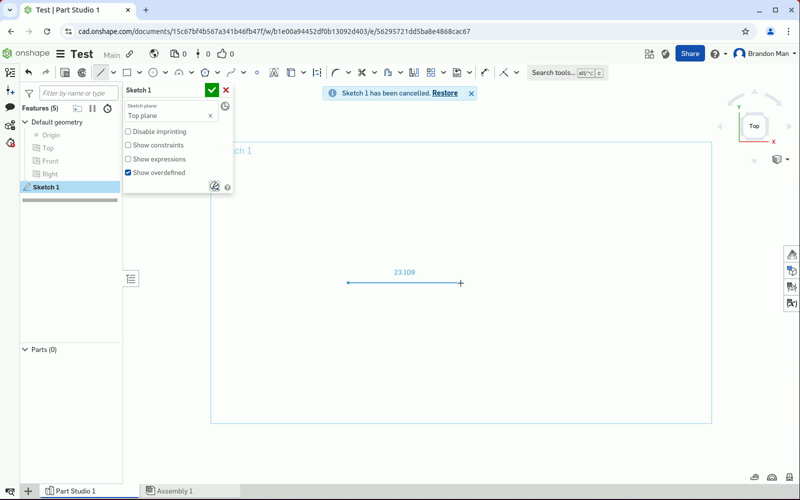
key_up(shift)
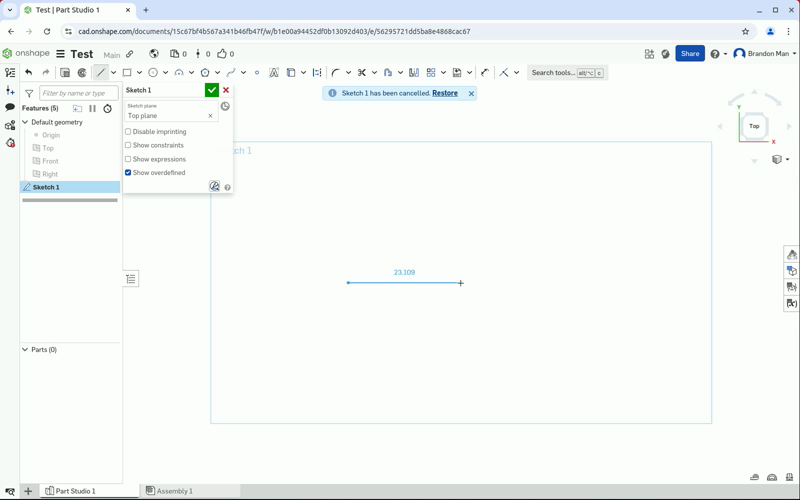
key_down(shift)
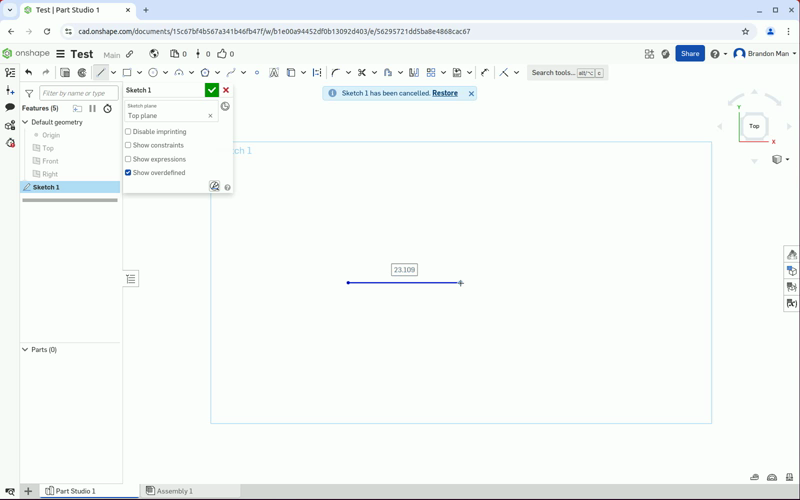
mouse_move(490, 282)
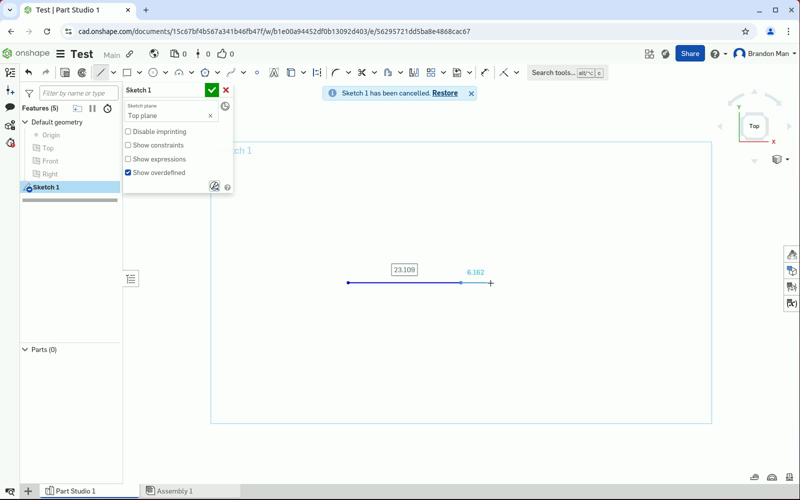
mouse_move(460, 243)
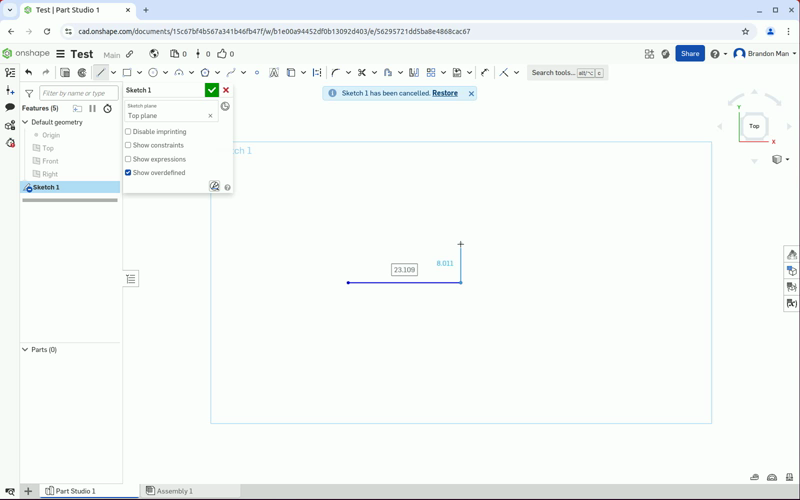
click(460, 243)
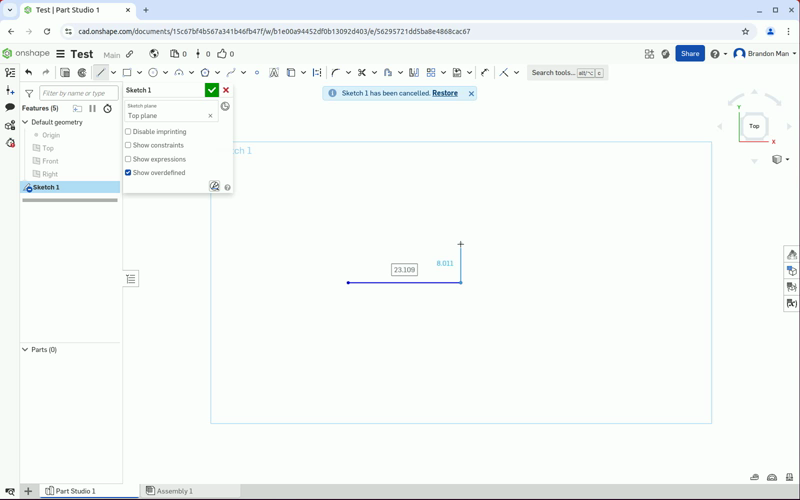
key_up(shift)
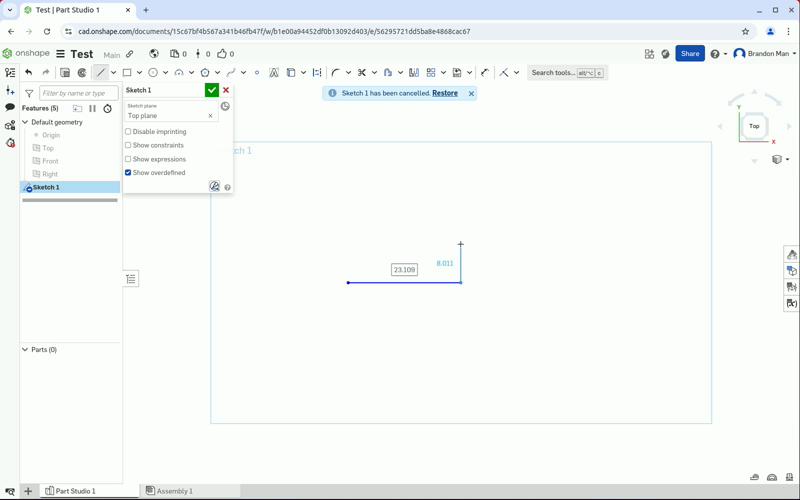
key_down(shift)
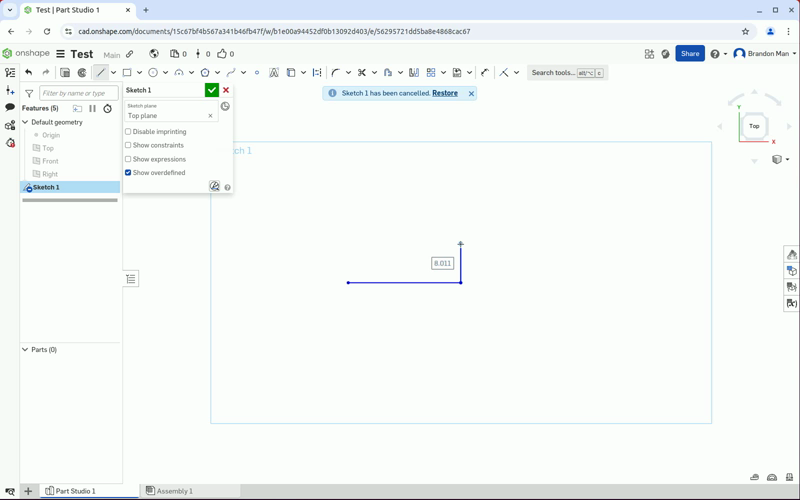
mouse_move(348, 243)
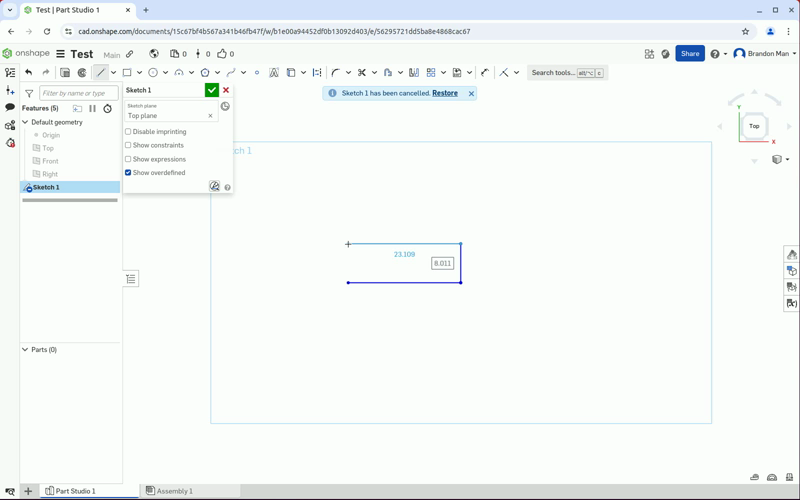
click(348, 243)
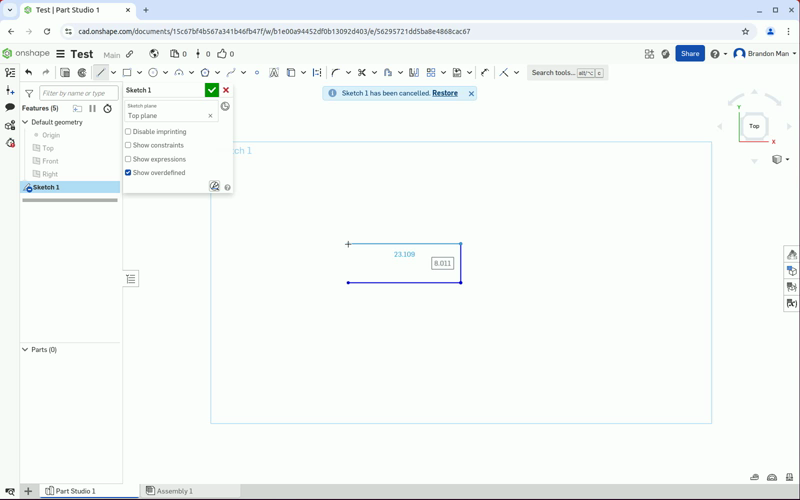
key_up(shift)
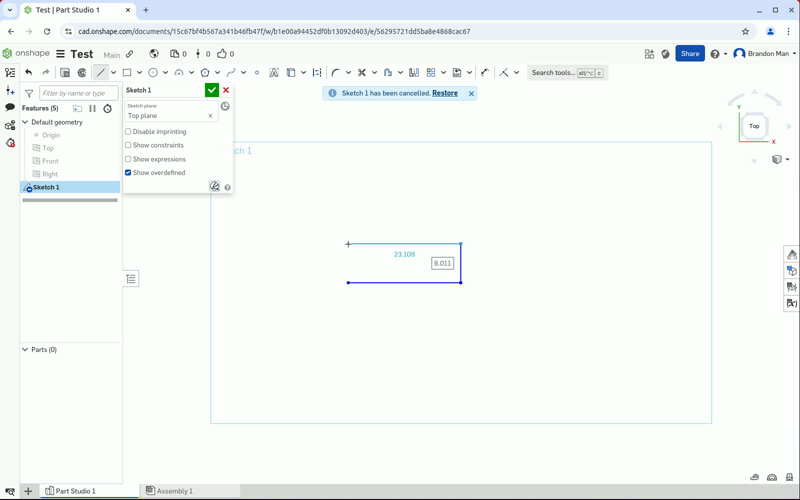
mouse_move(378, 243)
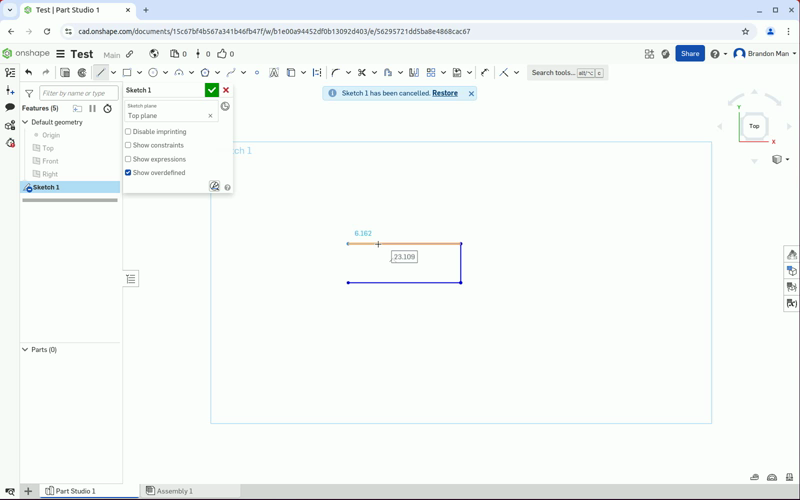
key_down(shift)
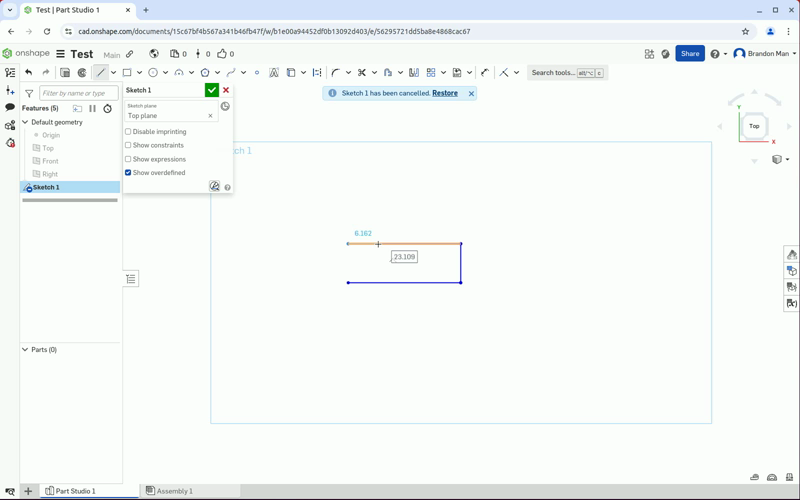
mouse_move(348, 282)
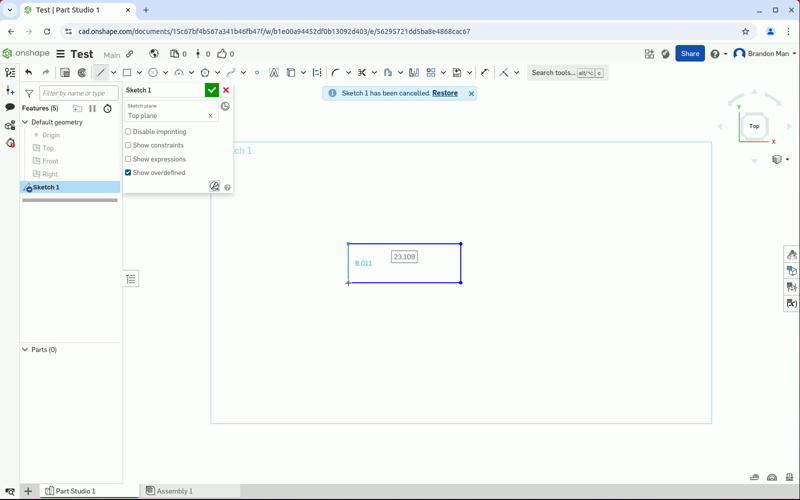
key_up(shift)
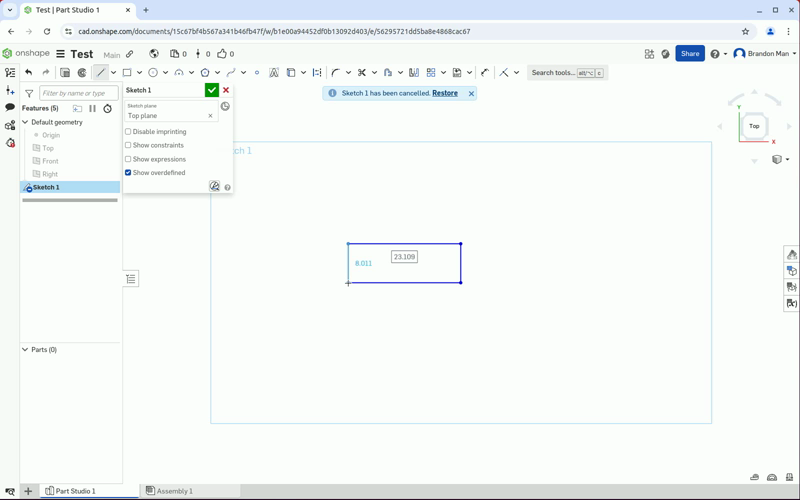
click(348, 282)
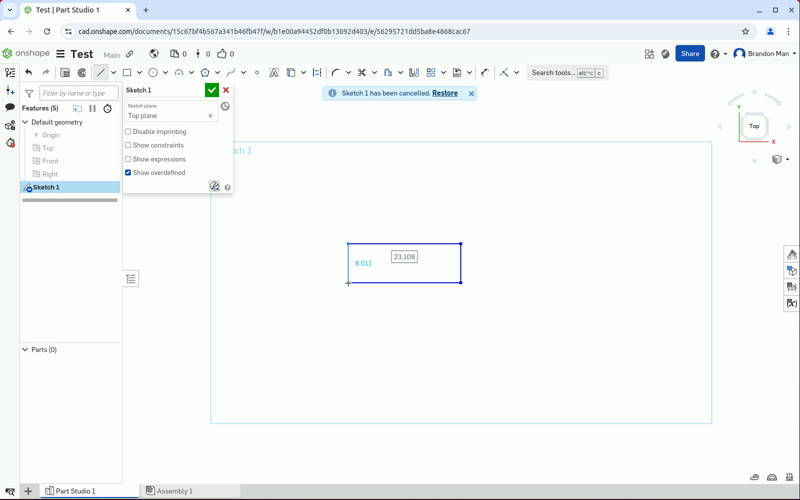
key(esc)
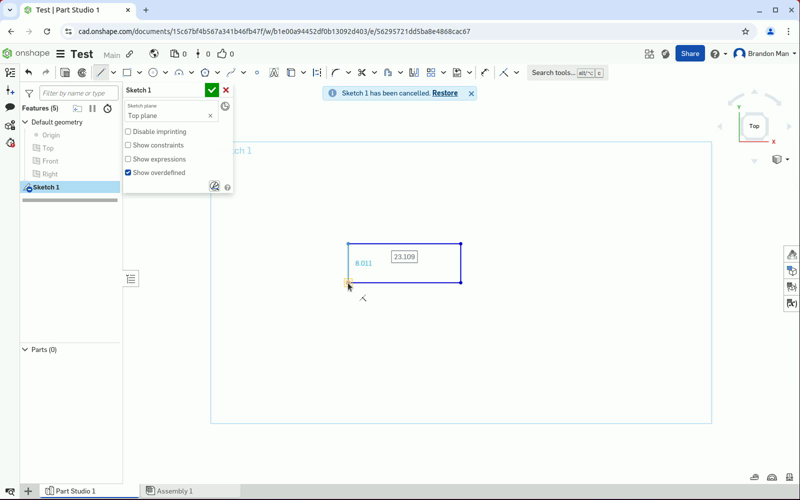
mouse_move(395, 253)
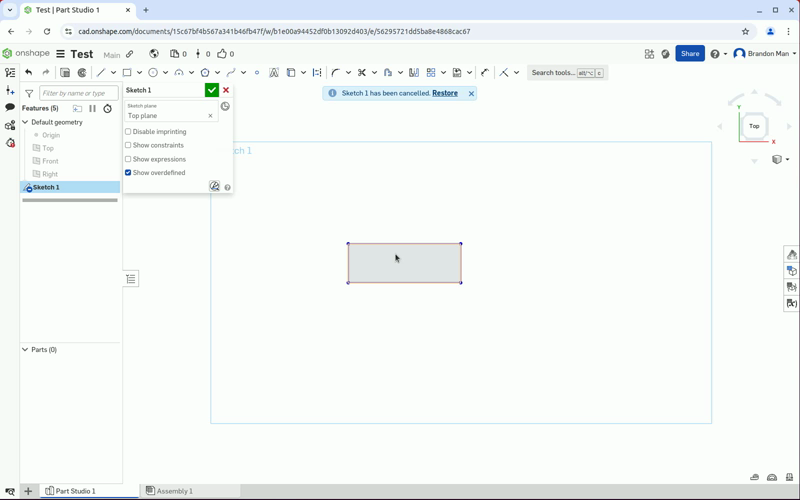
click(395, 253)
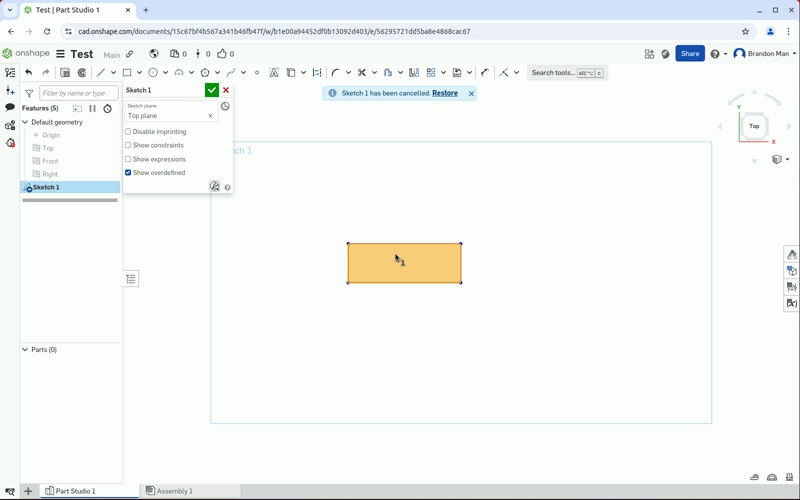
mouse_move(73, 352)
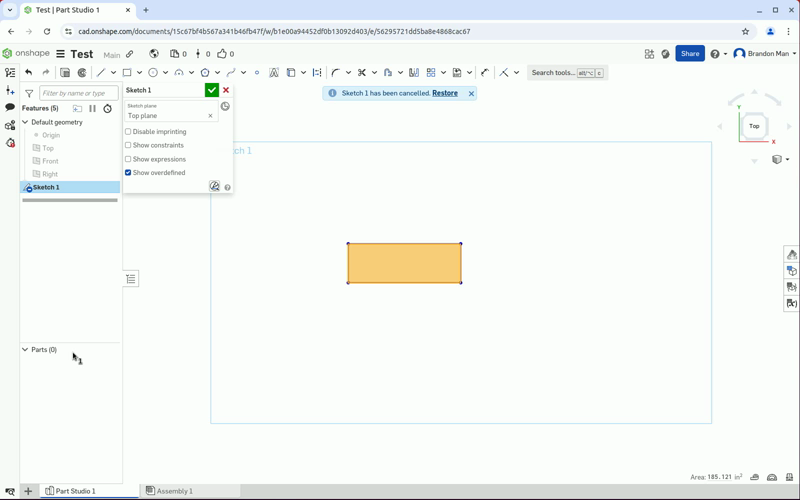
key(shift+y)
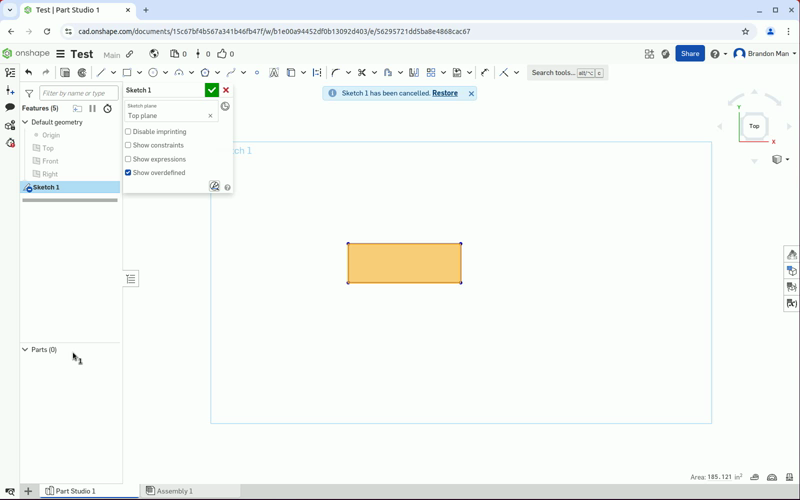
key(shift+e)
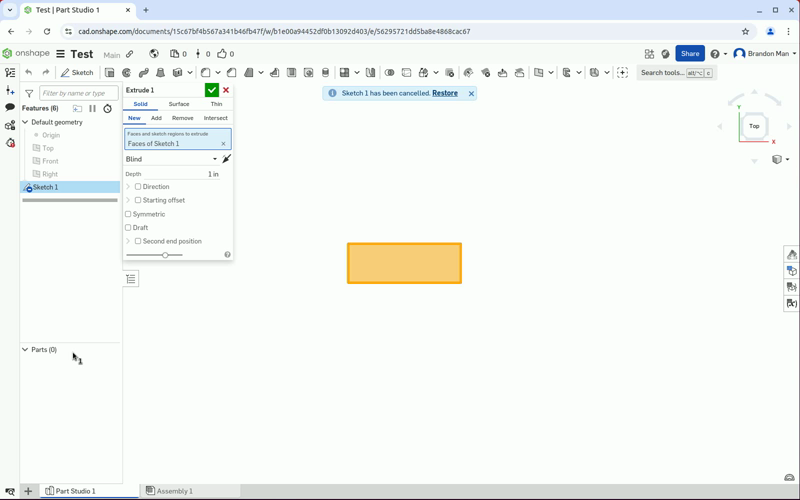
mouse_move(143, 106)
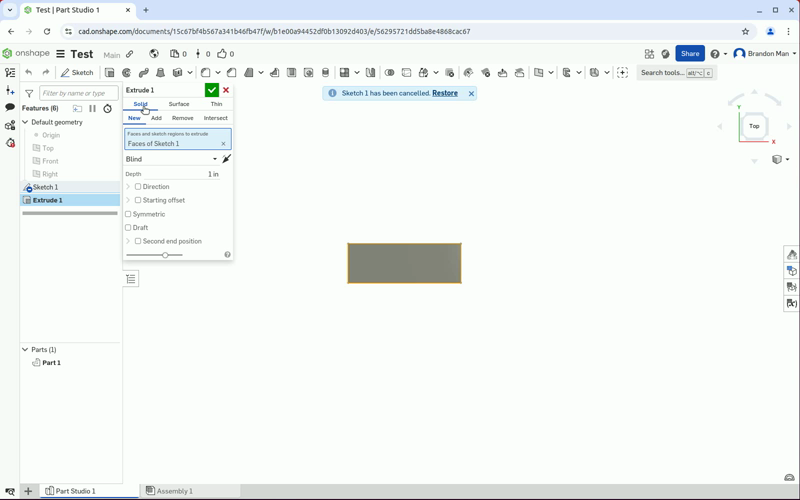
click(143, 106)
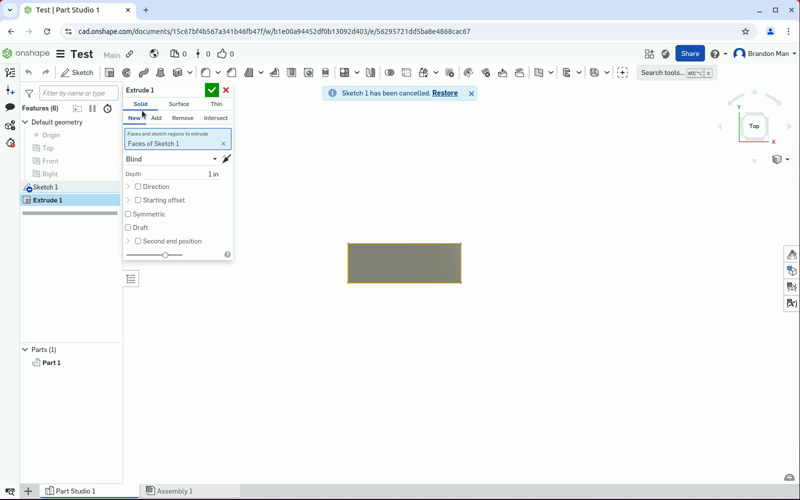
mouse_move(137, 120)
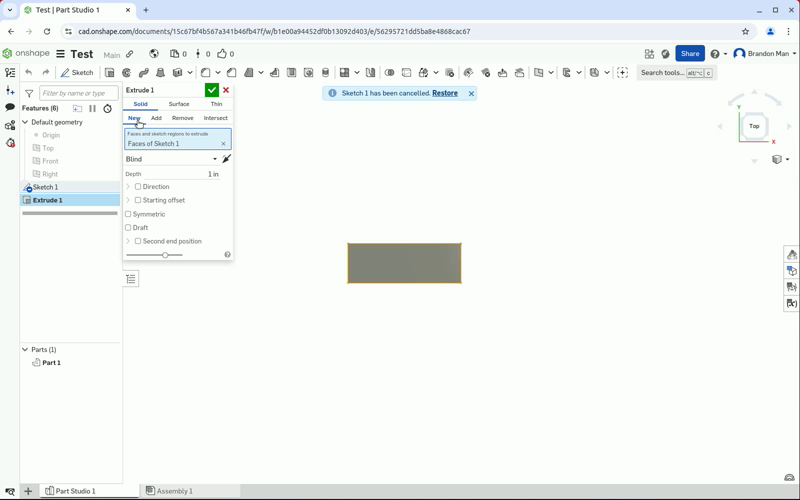
click(137, 120)
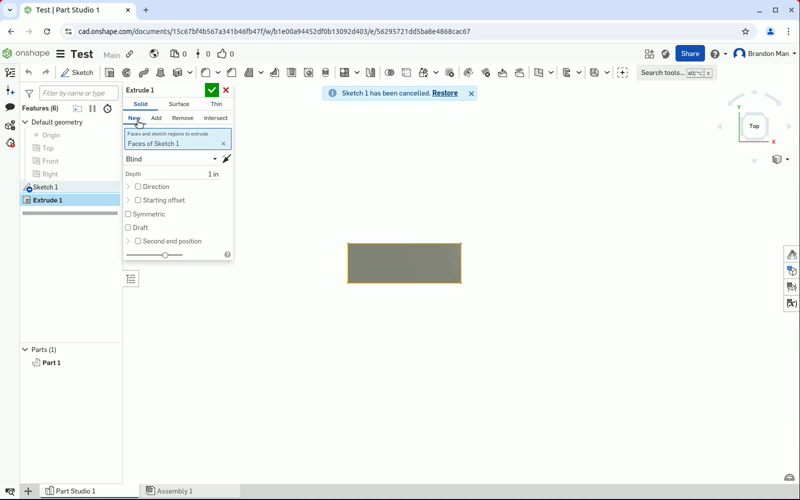
key(tab, 4)
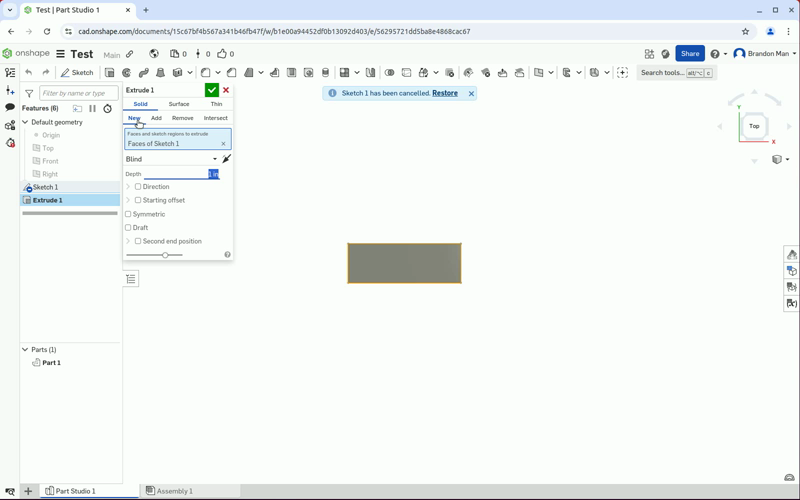
text(9.147)
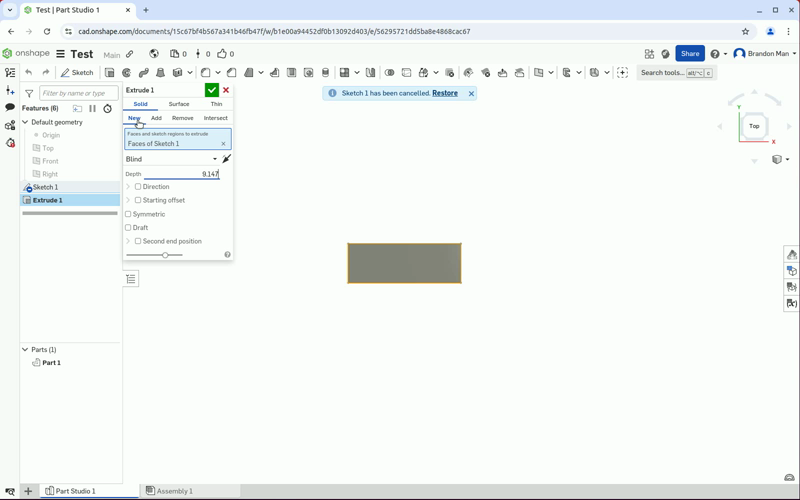
key(enter)
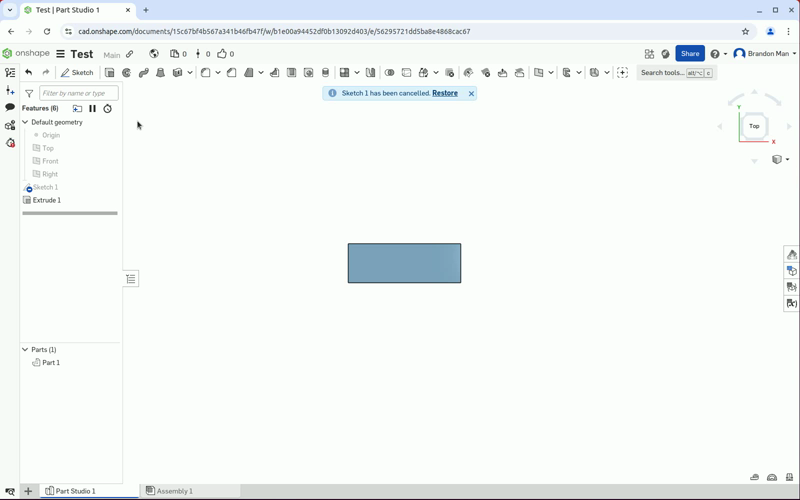
key(shift+h)
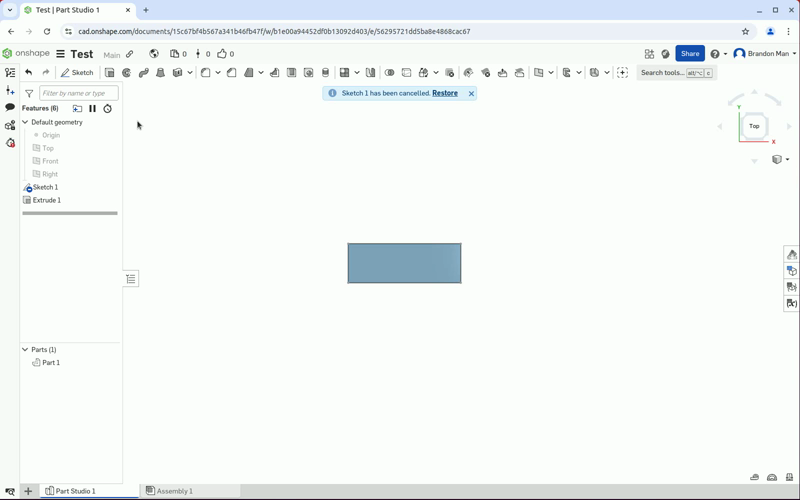
key(shift+h)
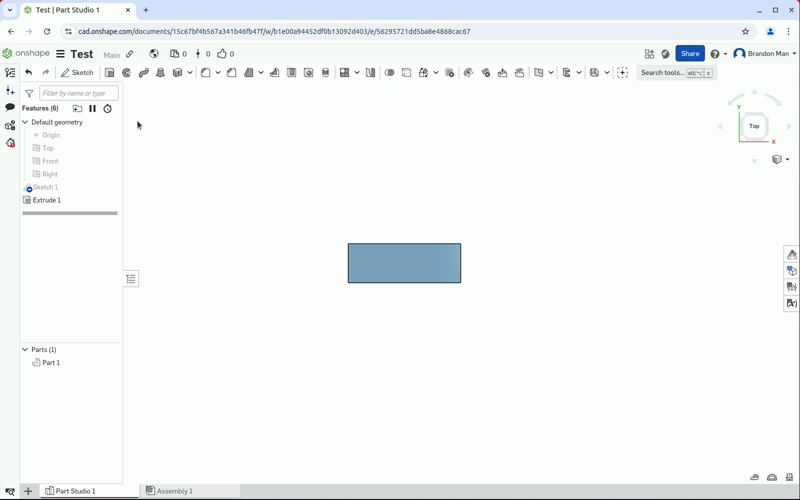
mouse_move(73, 189)
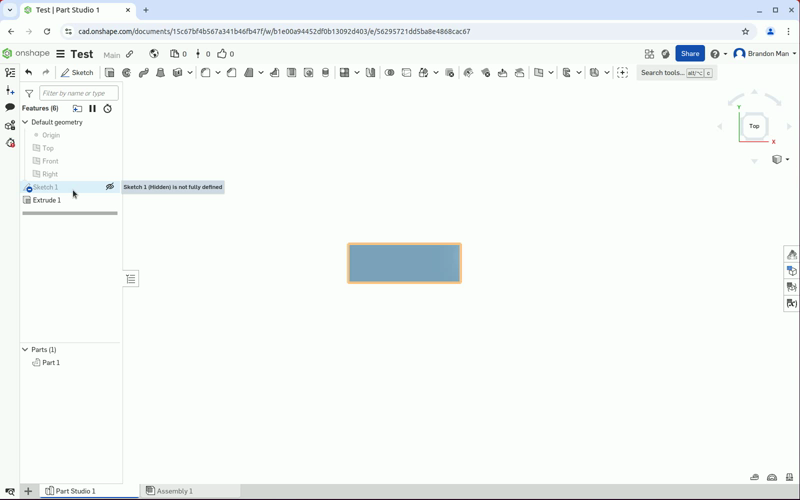
click(73, 189)
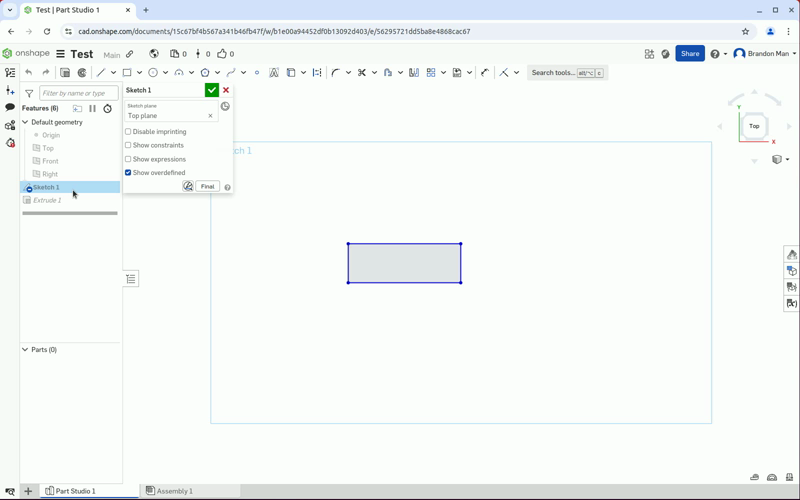
mouse_move(229, 92)
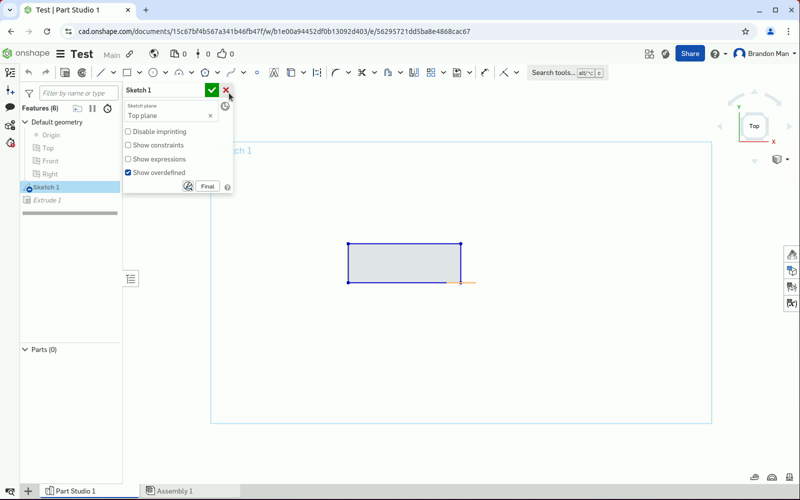
click(229, 92)
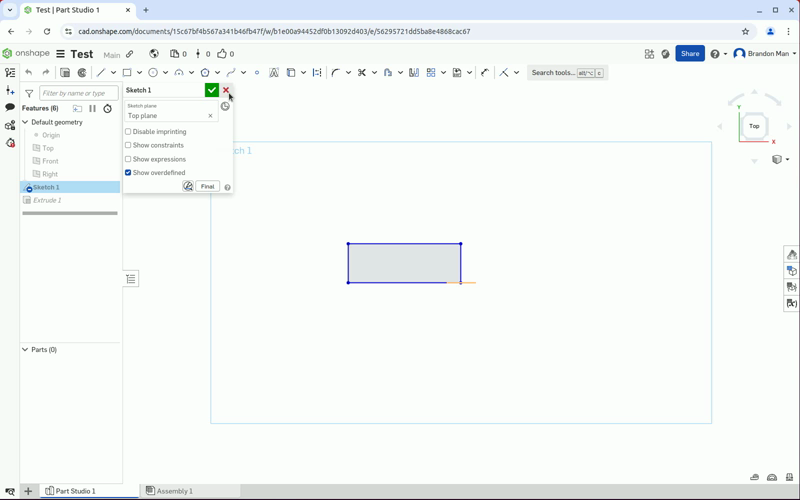
key(shift+s)
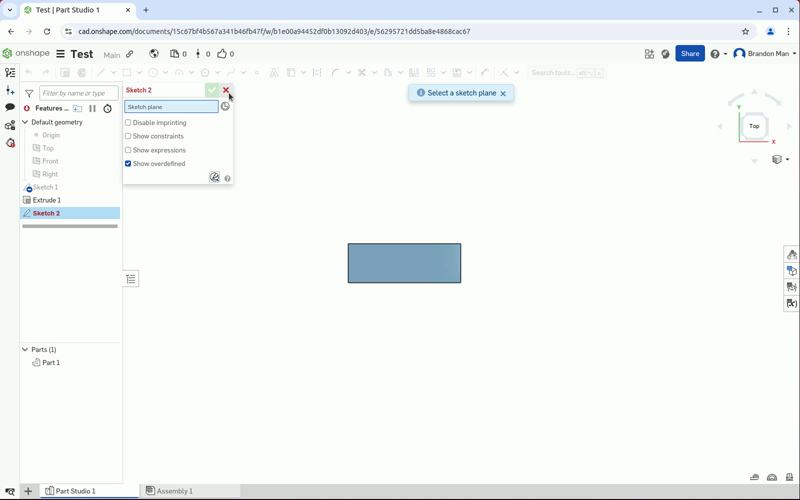
mouse_move(73, 150)
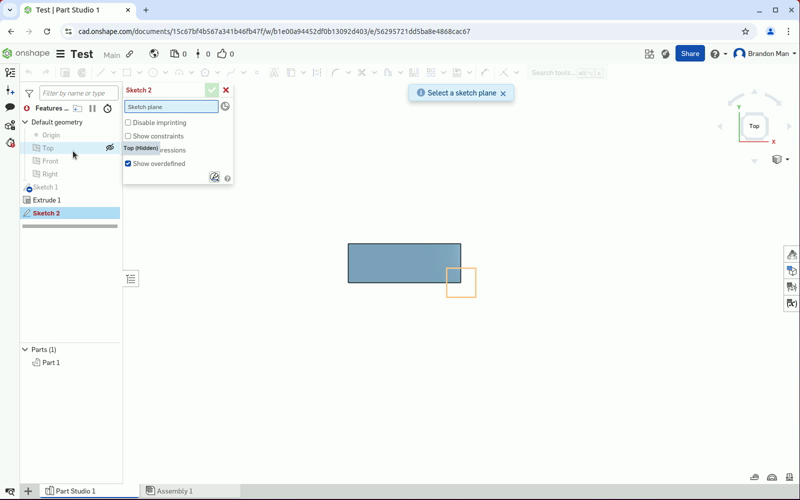
click(73, 150)
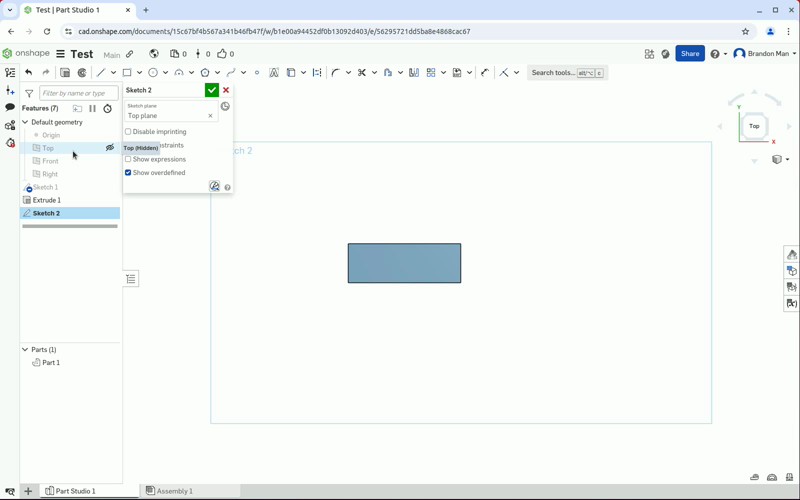
mouse_move(73, 352)
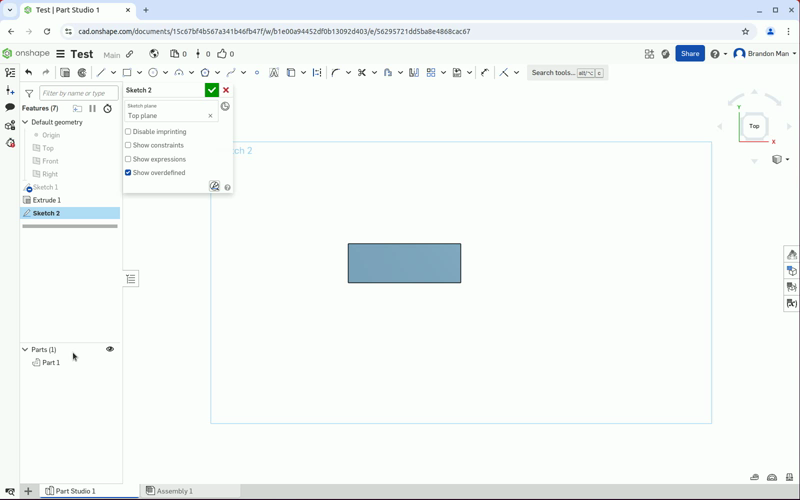
key(y)
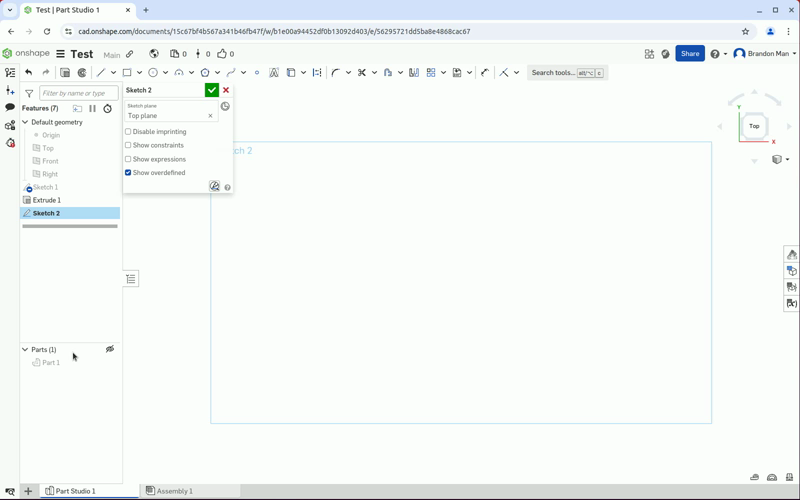
key(l)
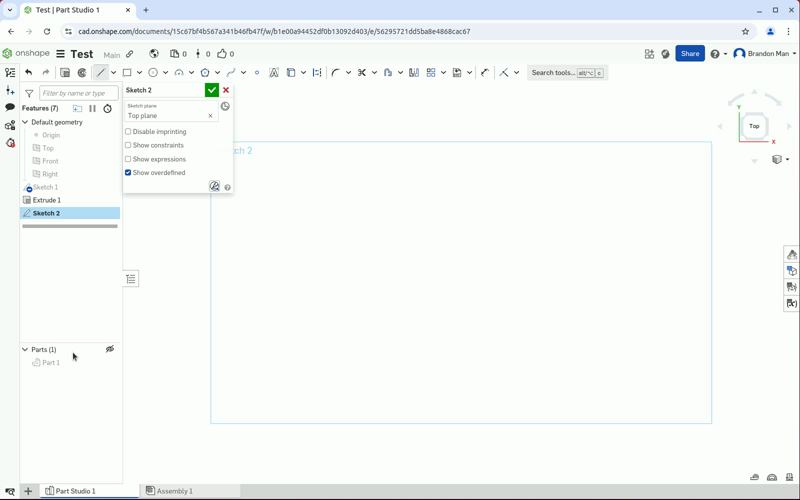
key_down(shift)
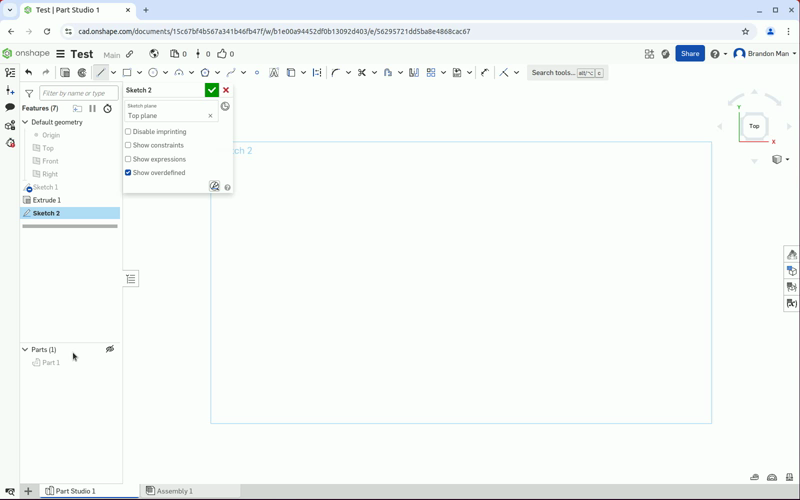
mouse_move(460, 282)
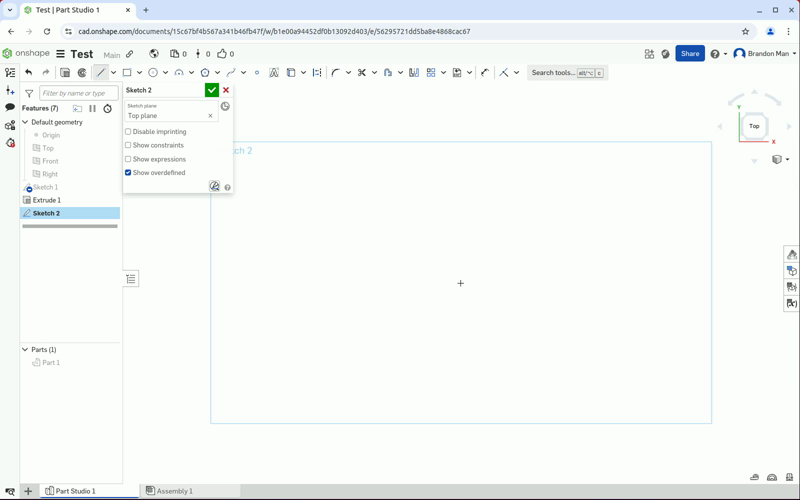
click(460, 282)
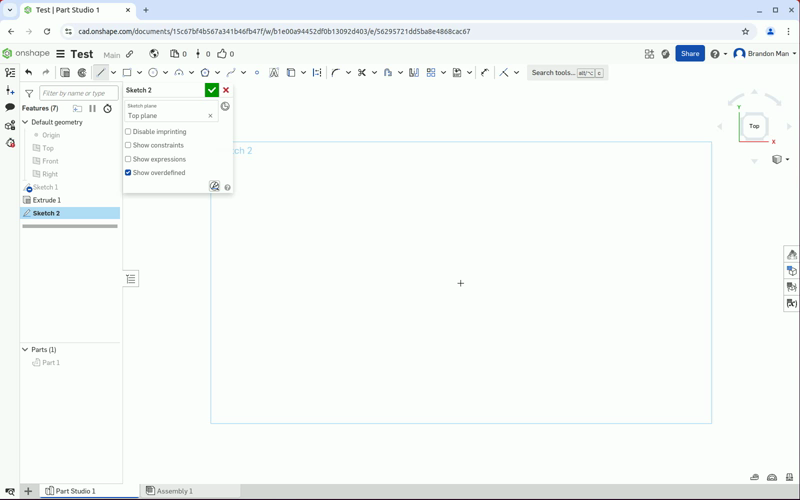
key_up(shift)
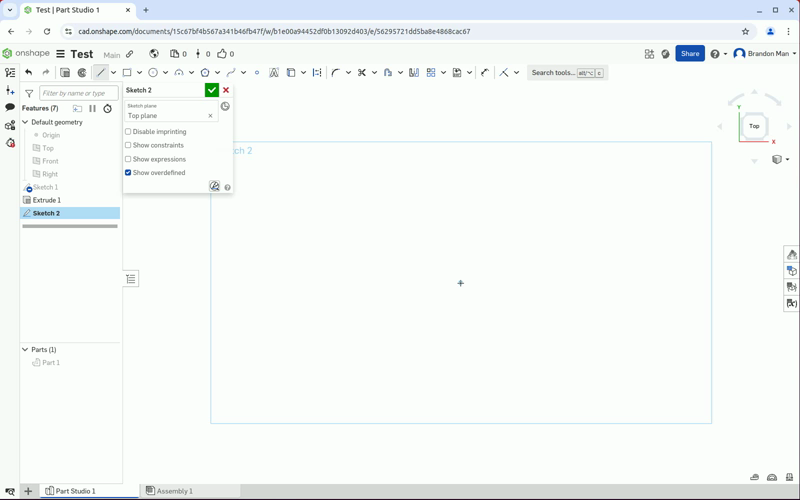
key_down(shift)
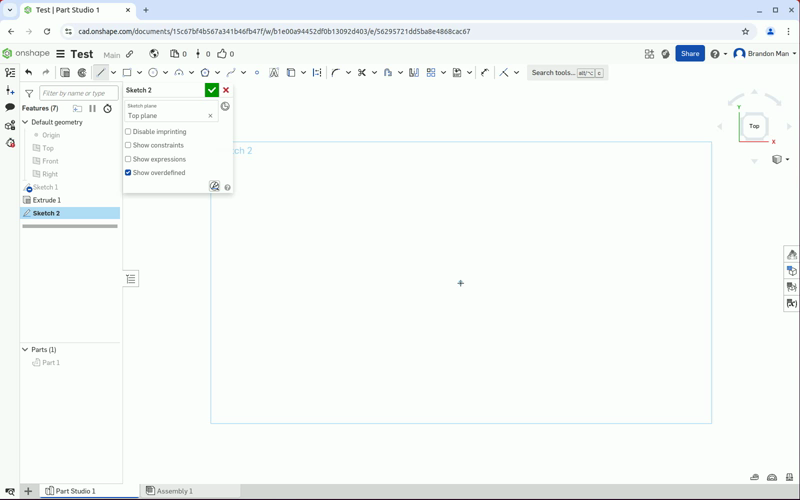
mouse_move(573, 282)
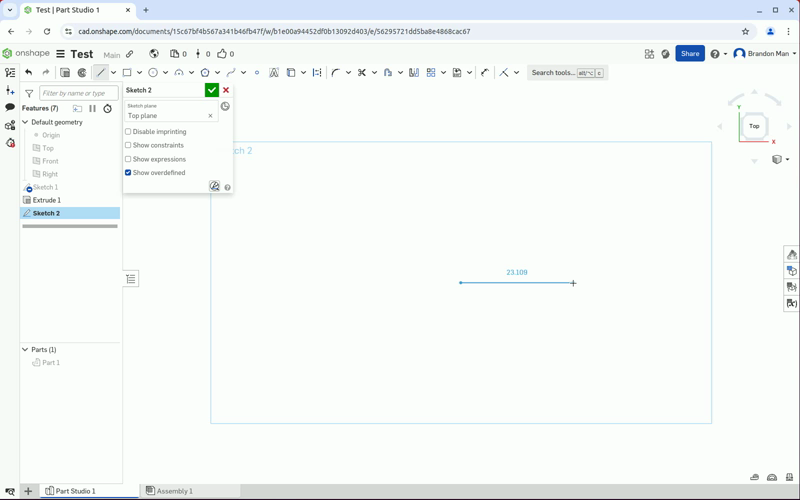
click(573, 282)
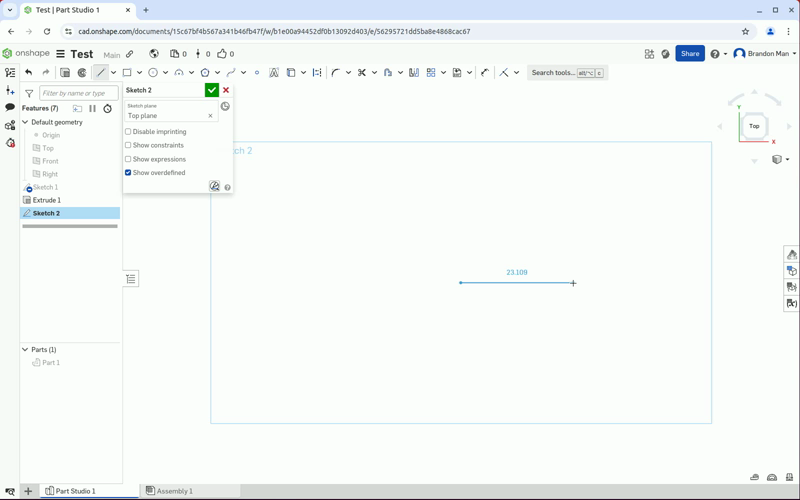
key_up(shift)
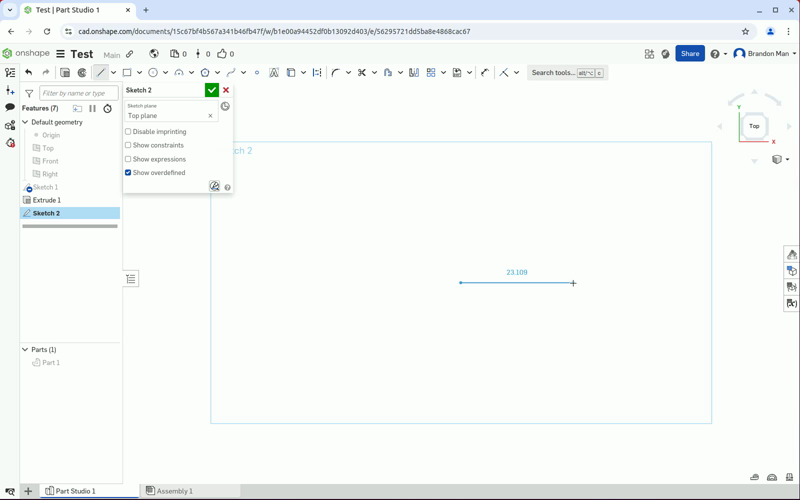
key_down(shift)
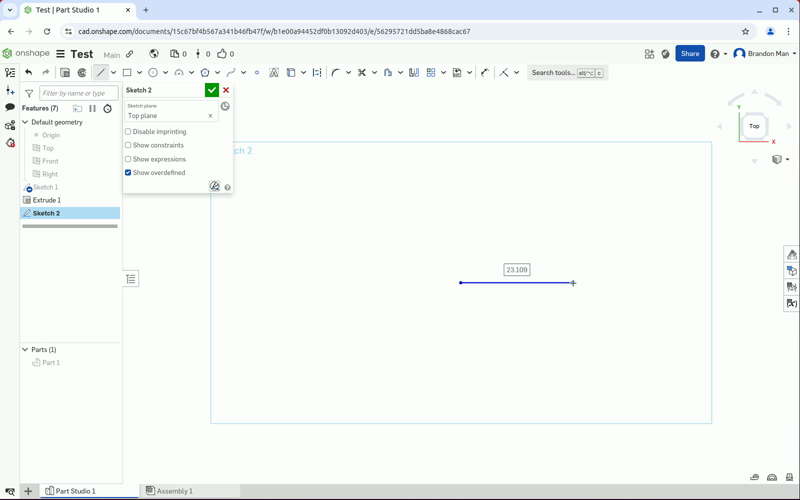
mouse_move(589, 282)
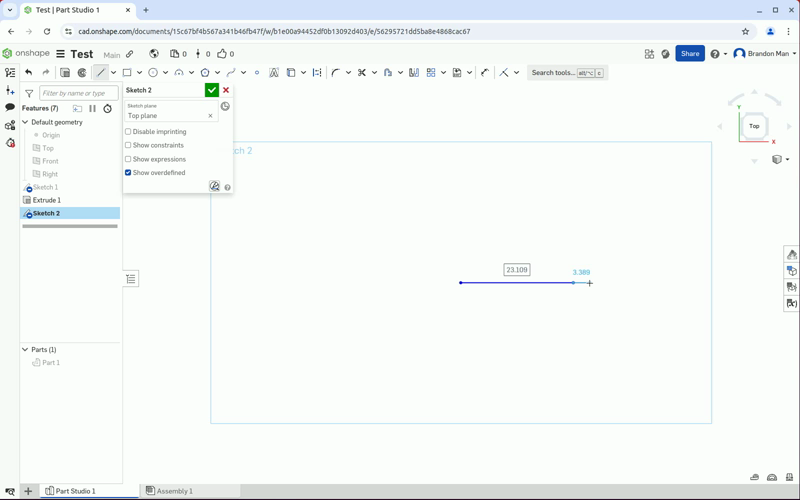
mouse_move(573, 243)
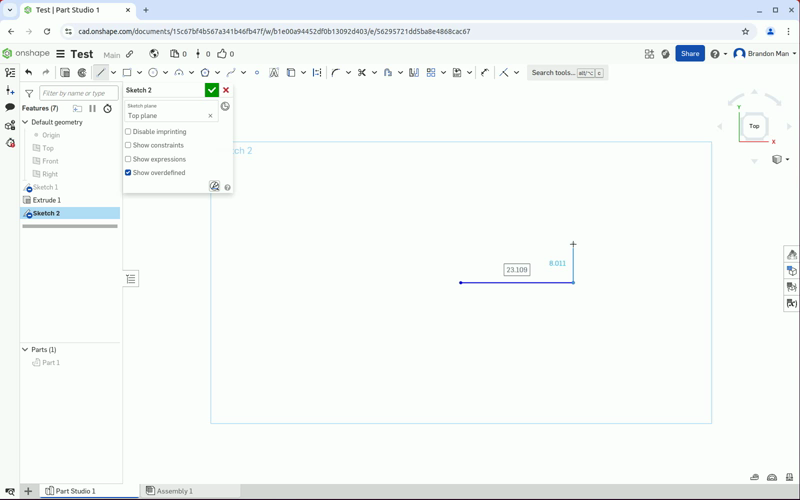
click(573, 243)
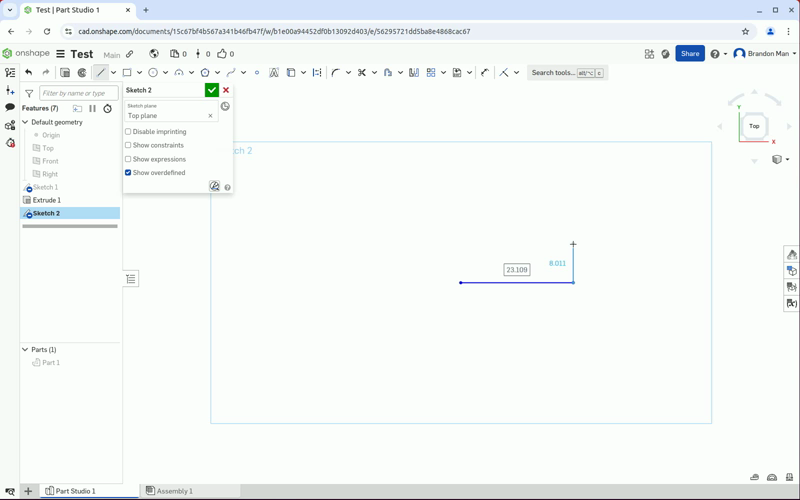
key_up(shift)
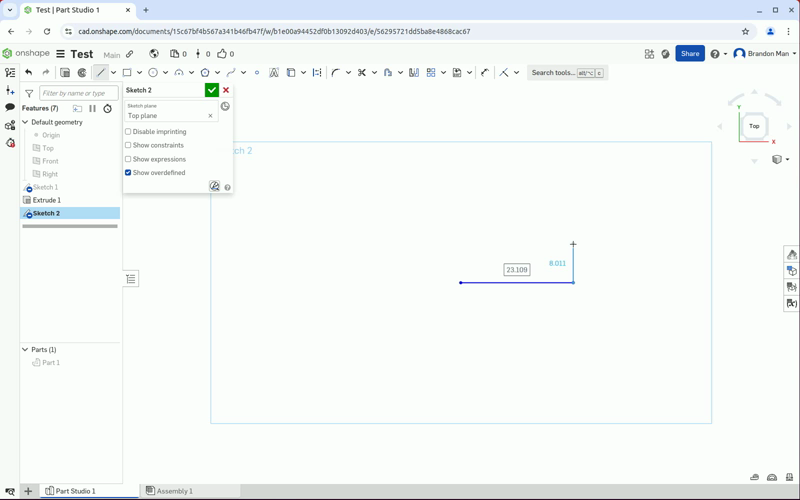
key_down(shift)
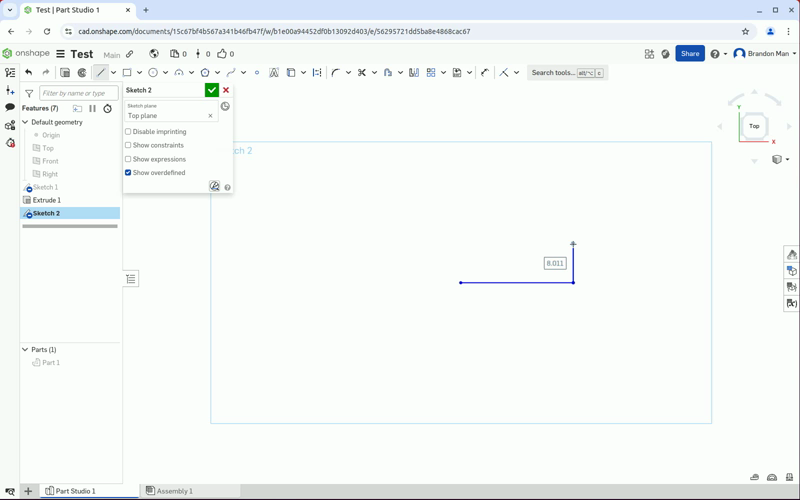
mouse_move(460, 243)
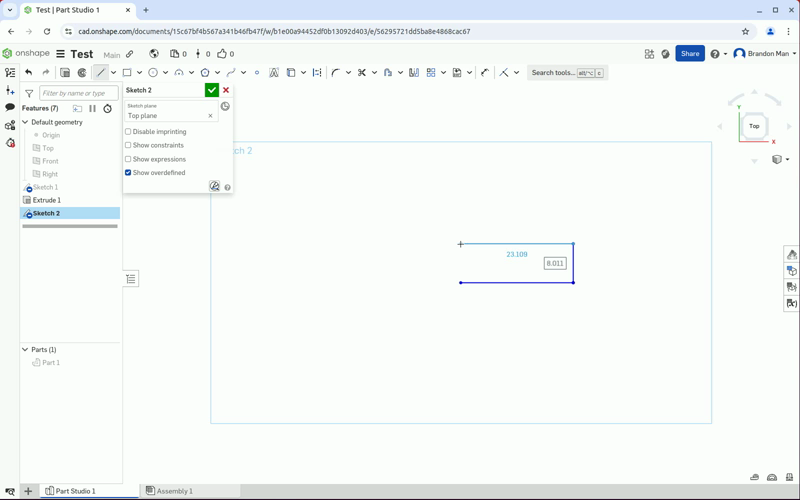
click(460, 243)
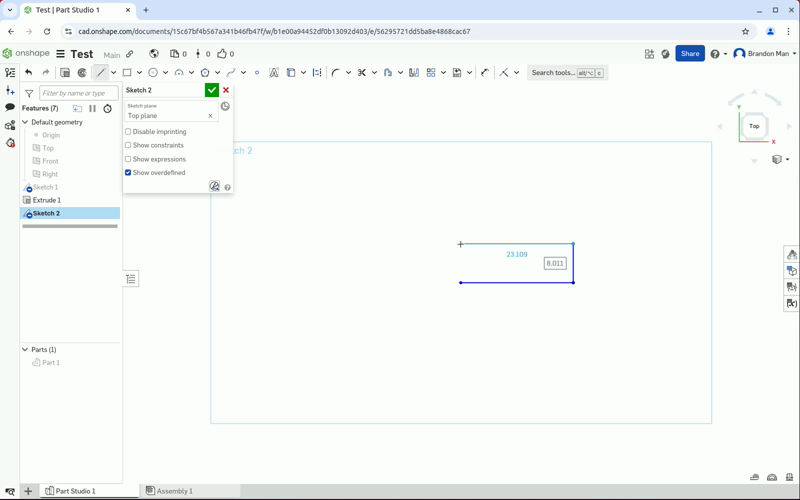
key_up(shift)
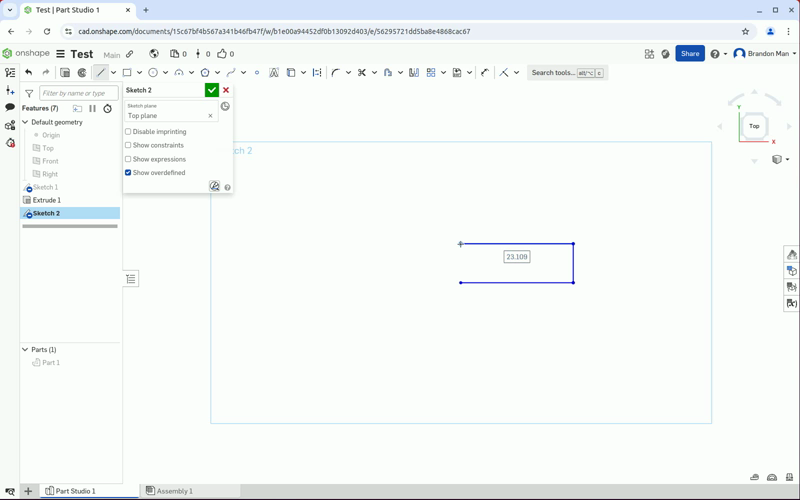
mouse_move(490, 243)
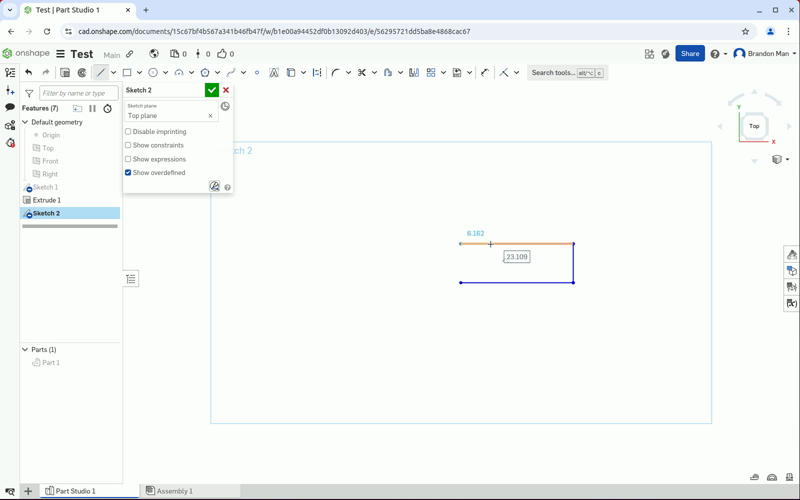
key_down(shift)
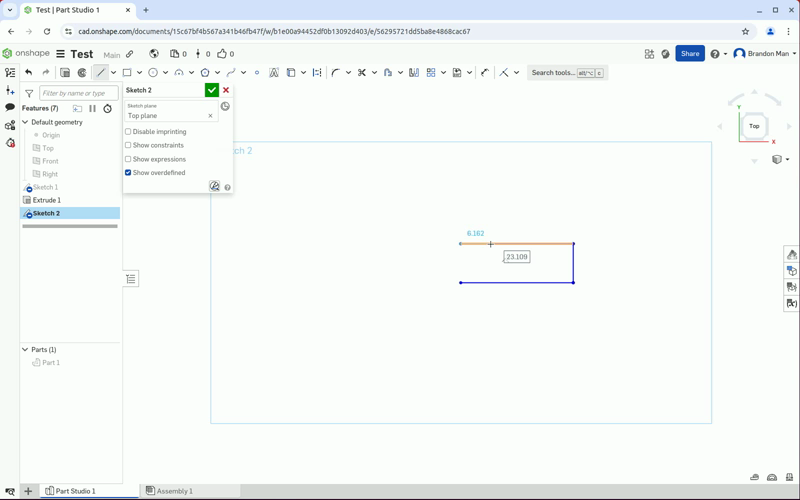
mouse_move(460, 282)
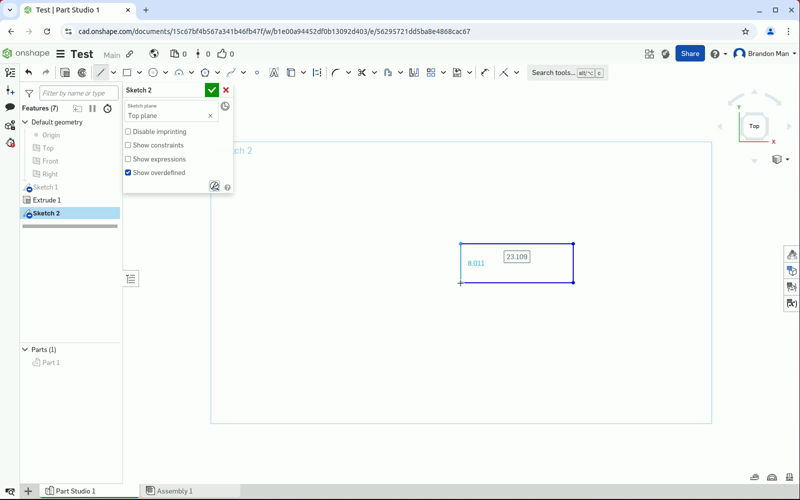
key_up(shift)
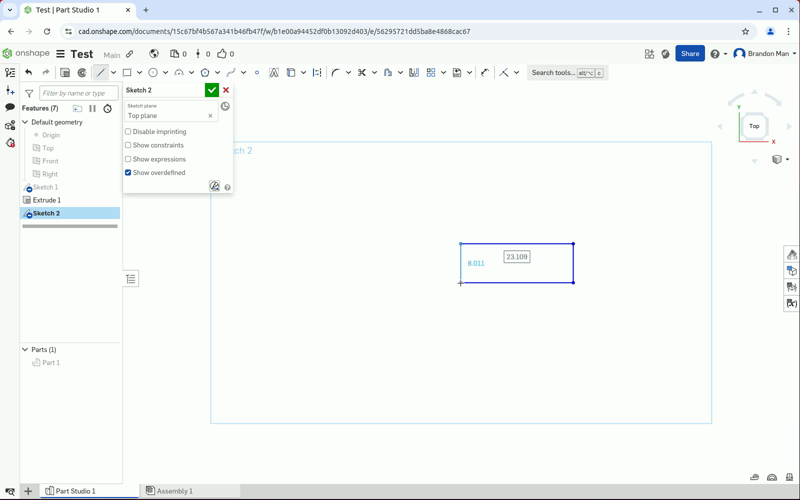
click(460, 282)
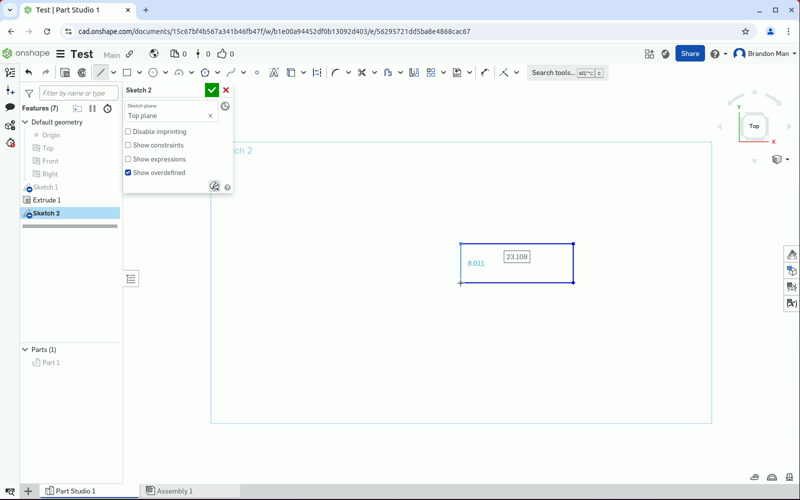
key(esc)
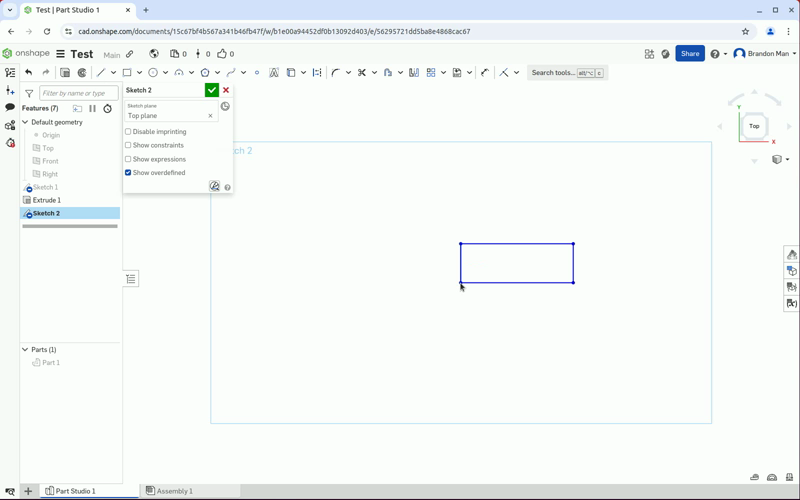
mouse_move(500, 273)
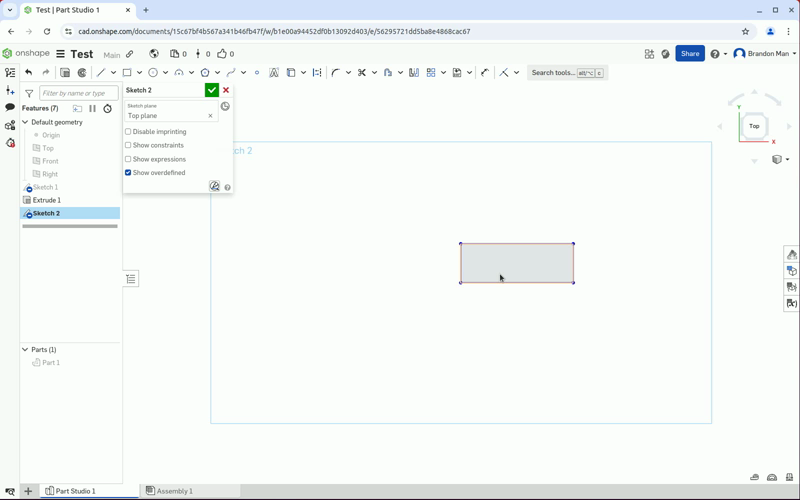
click(500, 273)
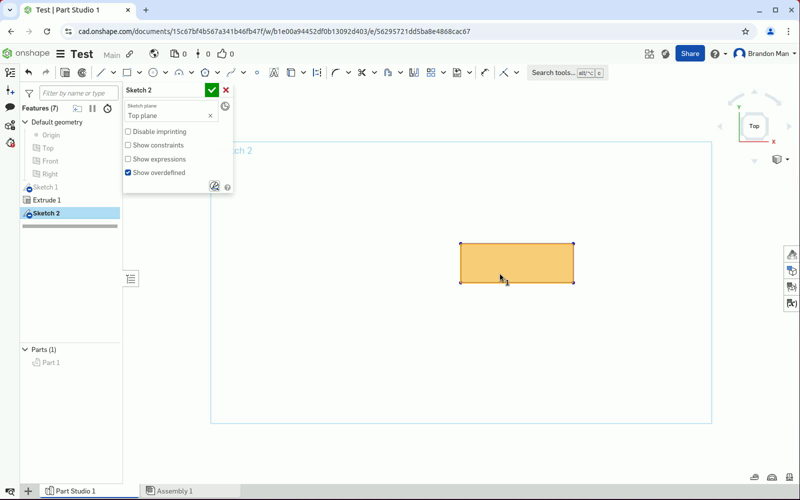
mouse_move(73, 352)
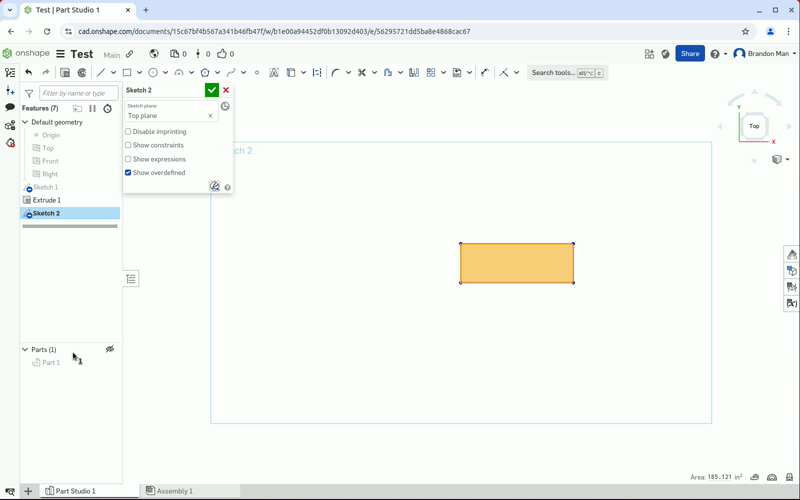
key(shift+y)
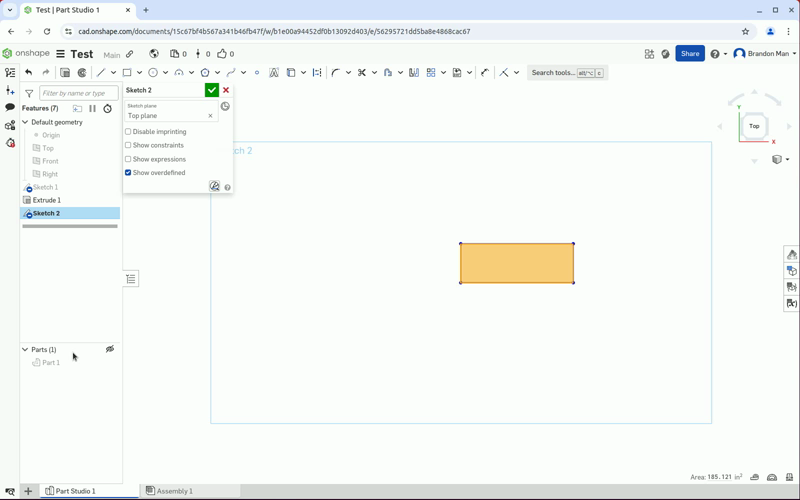
key(shift+e)
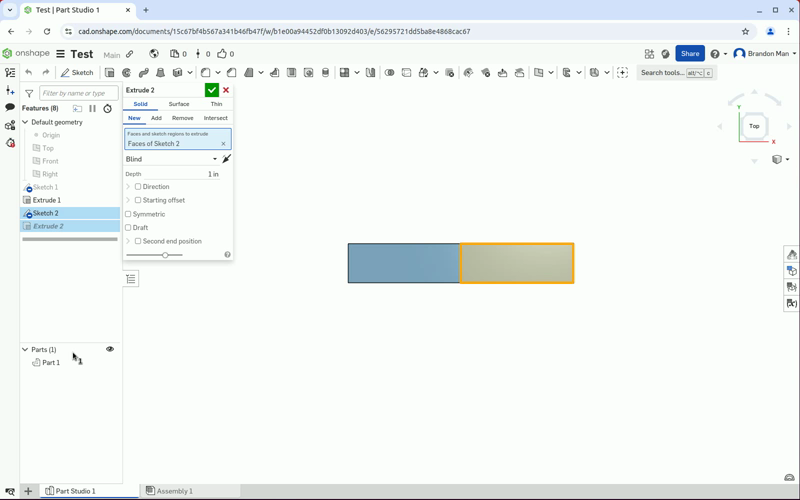
mouse_move(143, 106)
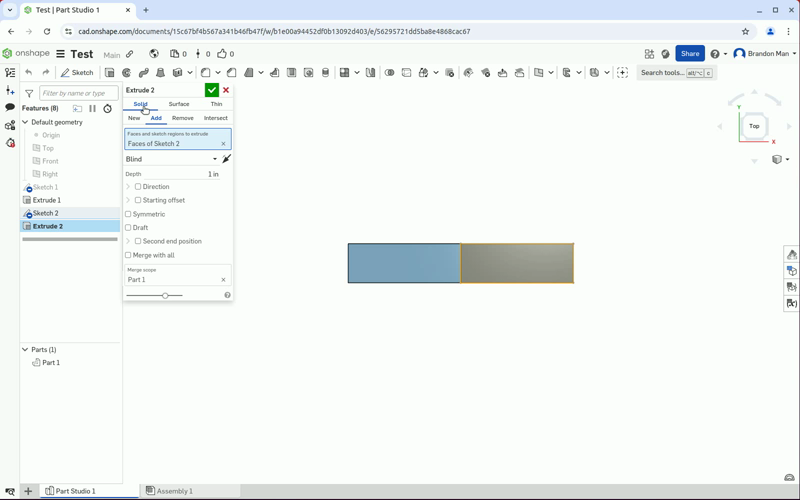
click(143, 106)
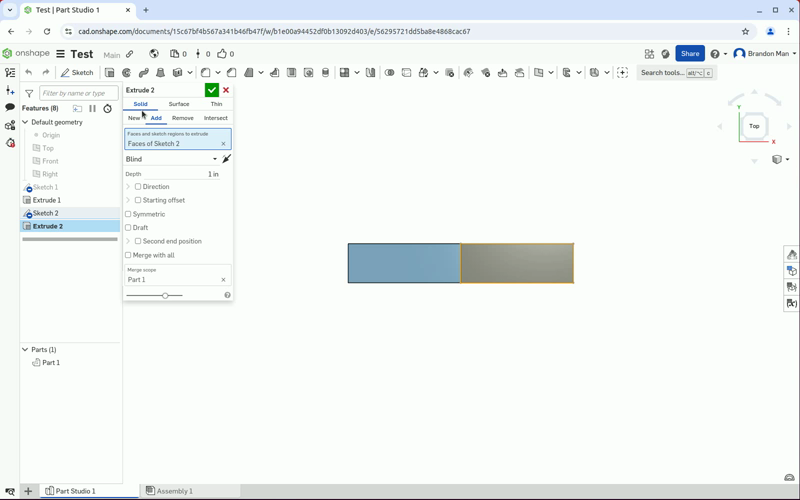
mouse_move(137, 120)
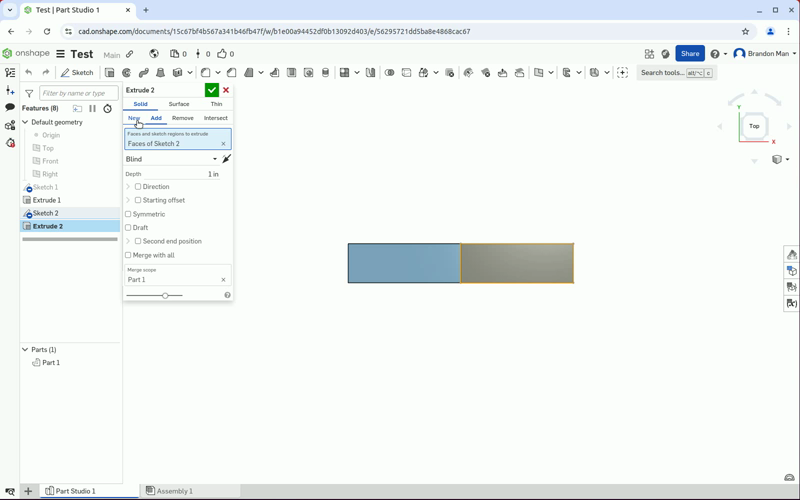
click(137, 120)
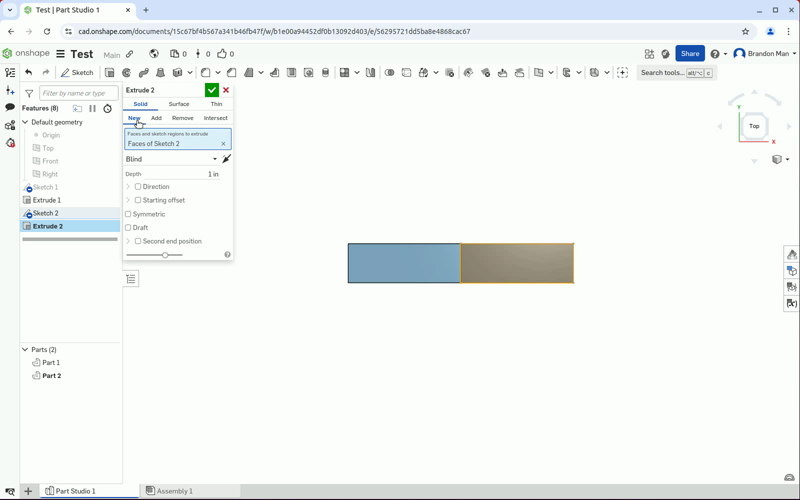
key(tab, 4)
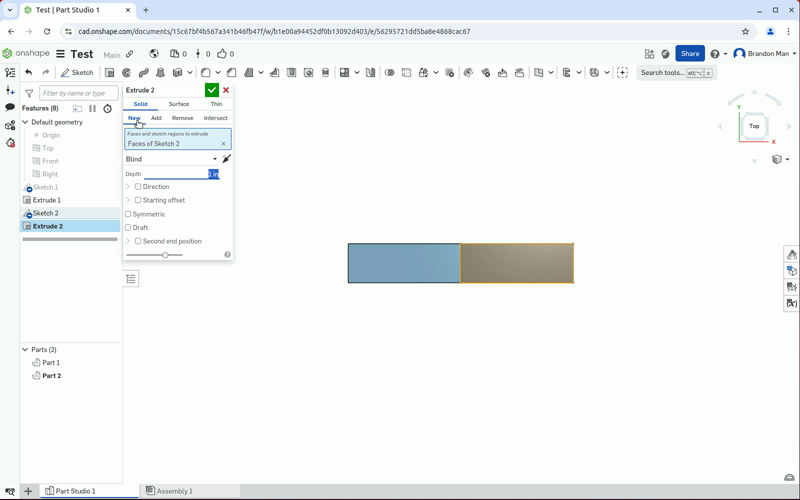
text(9.147)
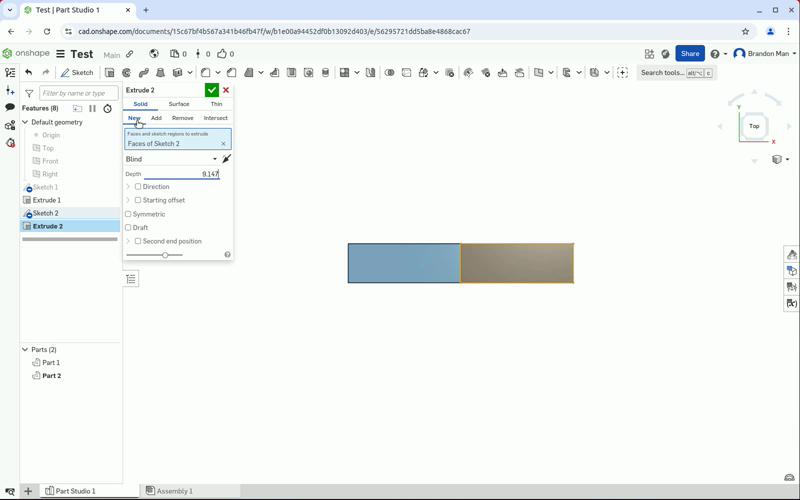
key(enter)
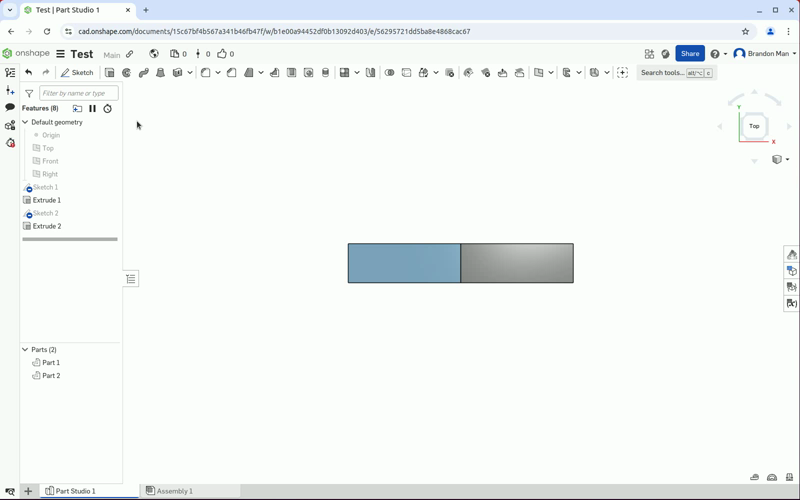
key(shift+h)
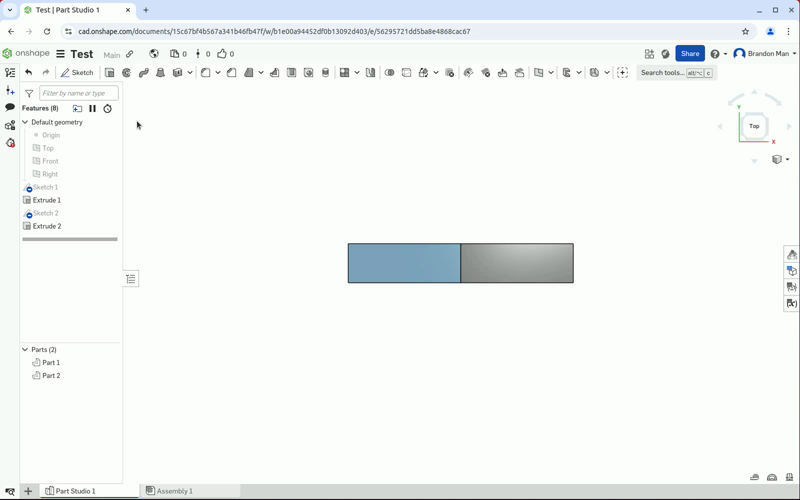
key(shift+h)
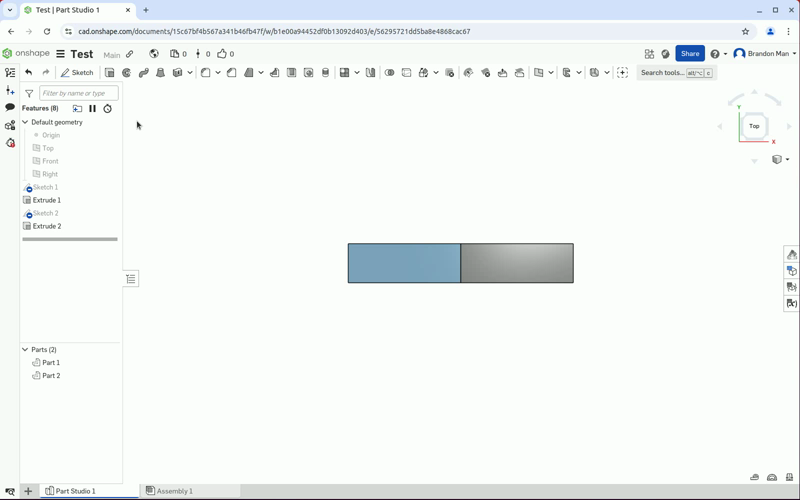
mouse_move(73, 189)
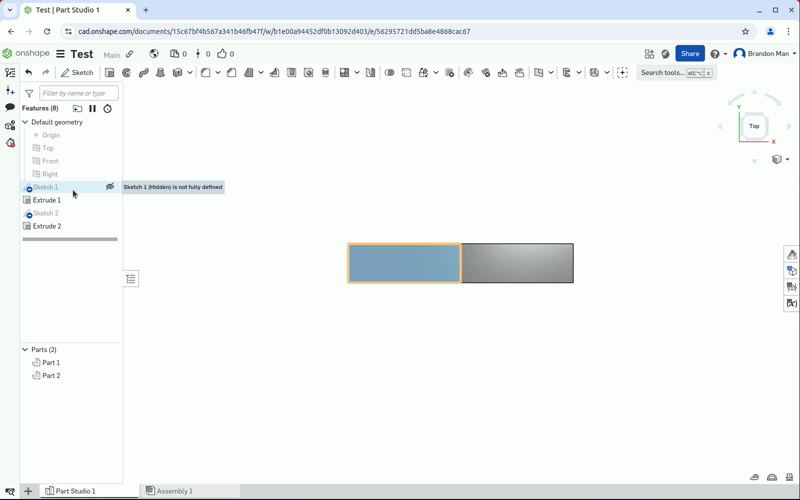
click(73, 189)
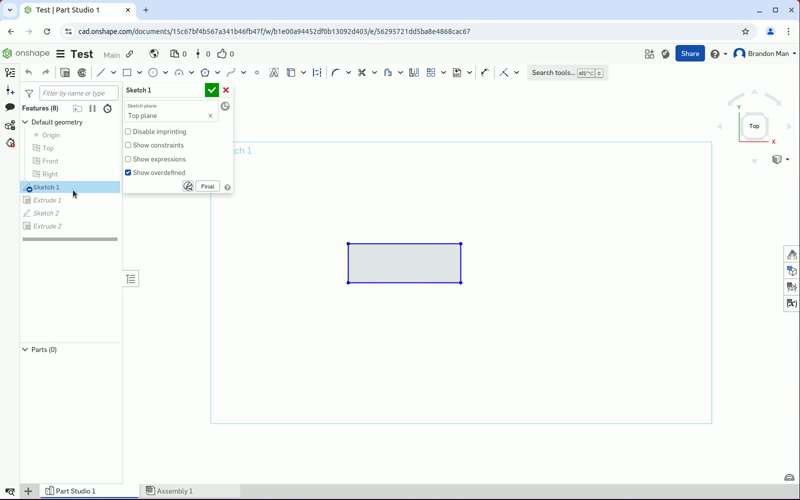
mouse_move(229, 92)
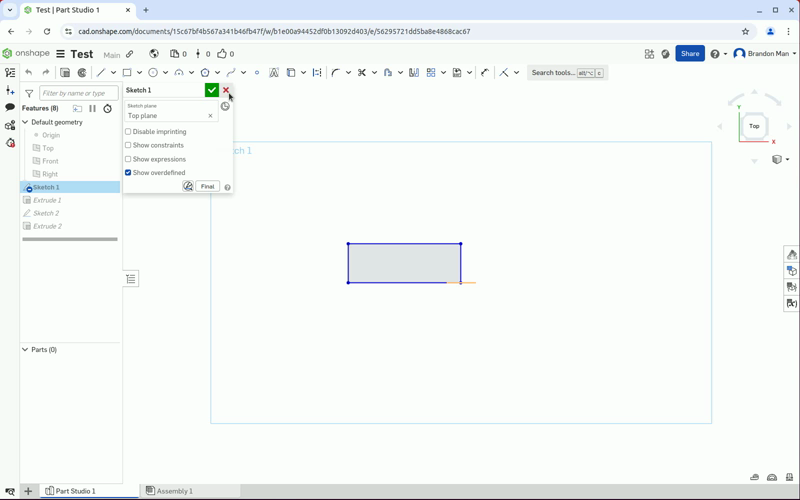
click(229, 92)
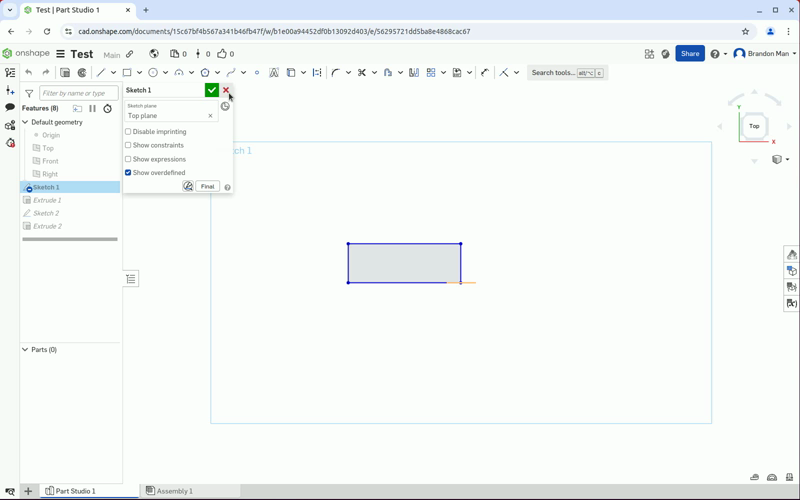
key(shift+s)
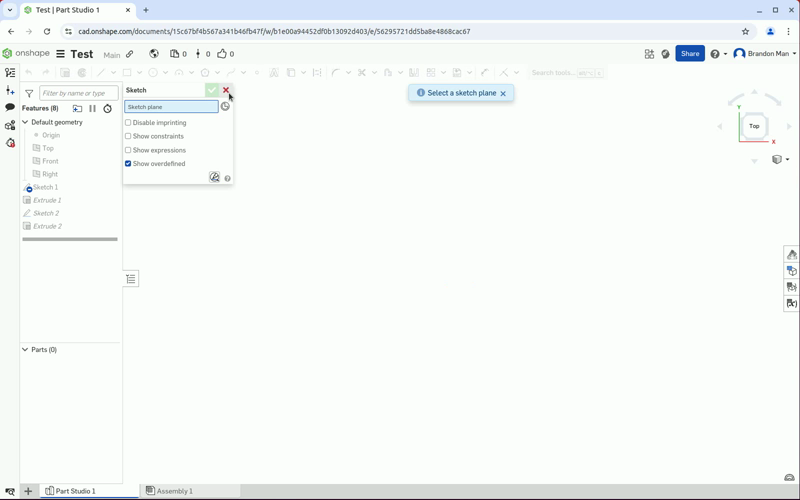
mouse_move(73, 150)
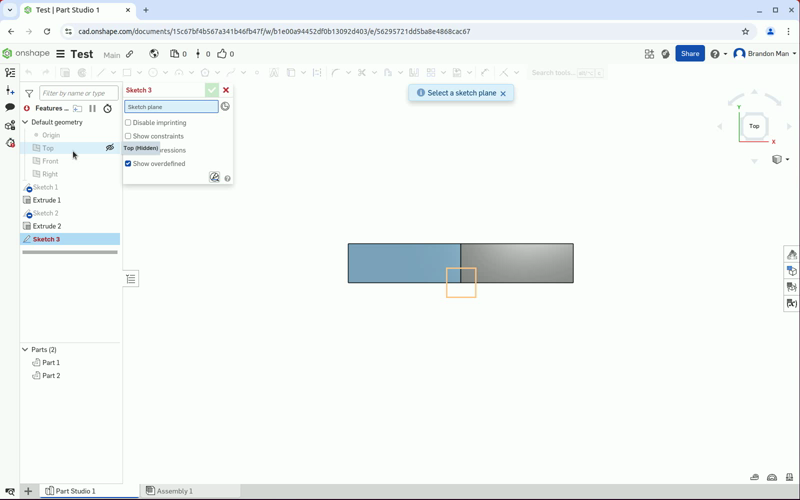
click(73, 150)
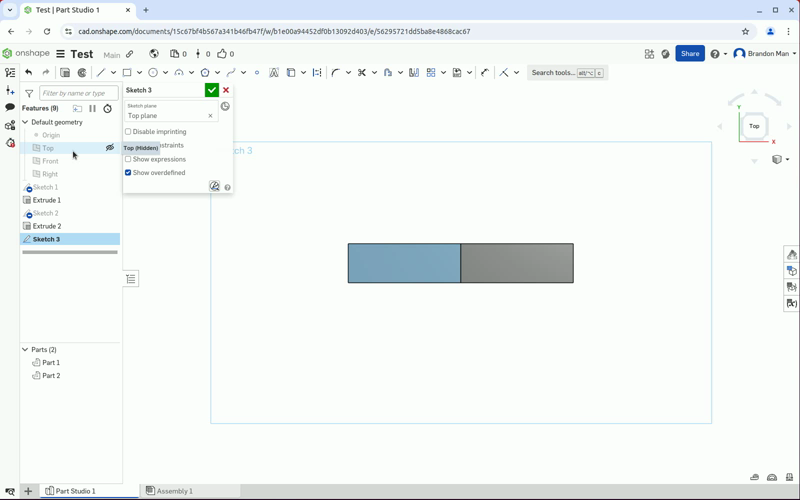
mouse_move(73, 352)
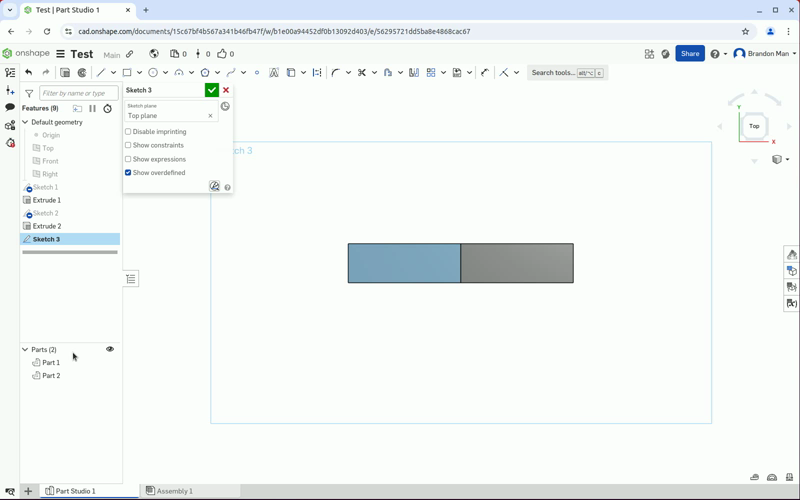
key(y)
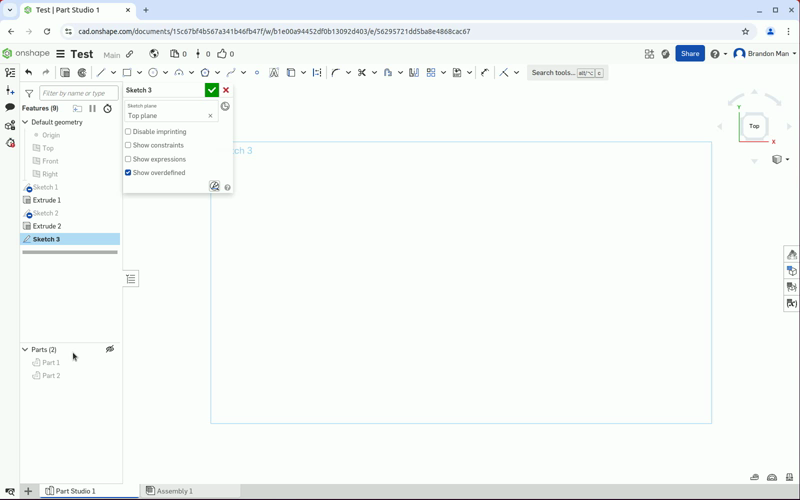
key(l)
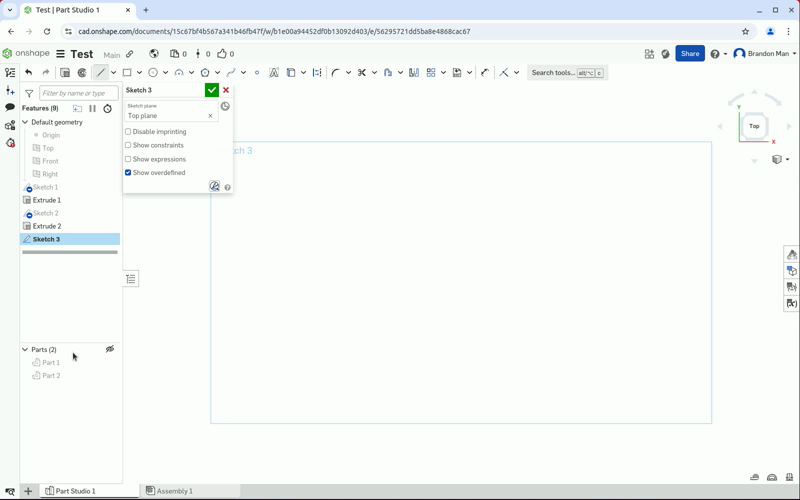
key_down(shift)
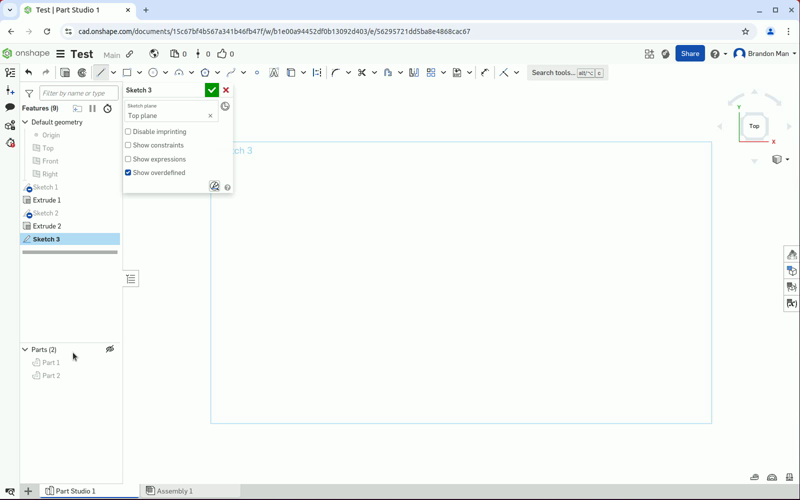
mouse_move(348, 322)
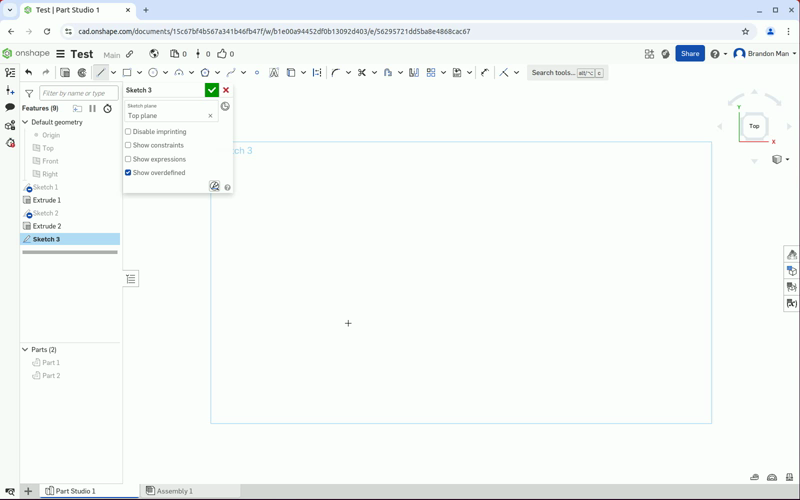
click(348, 322)
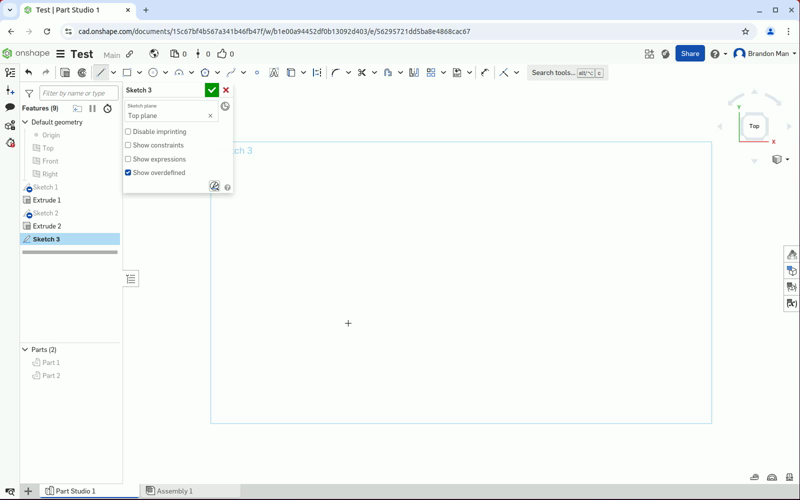
key_up(shift)
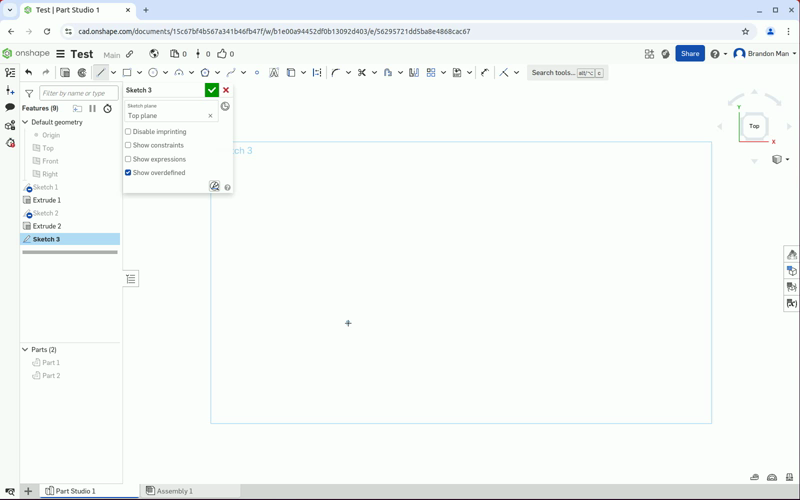
key_down(shift)
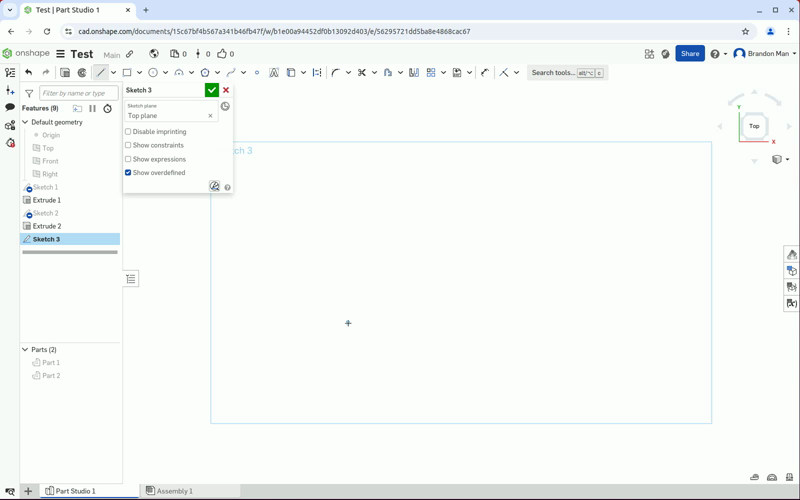
mouse_move(460, 322)
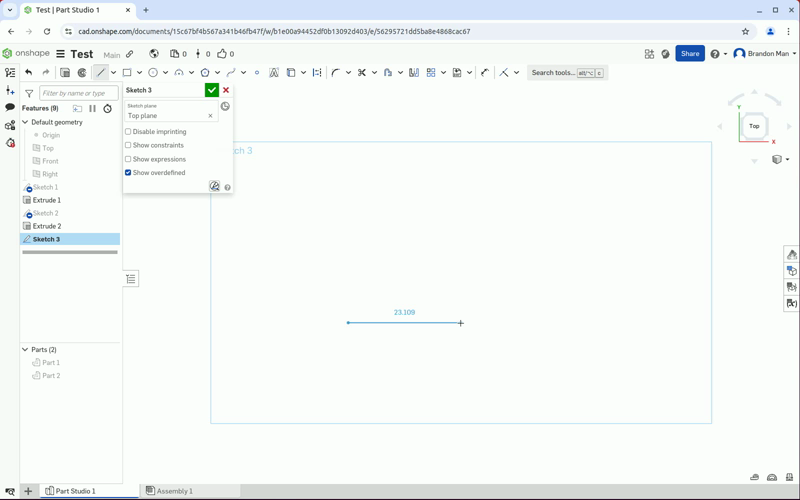
click(460, 322)
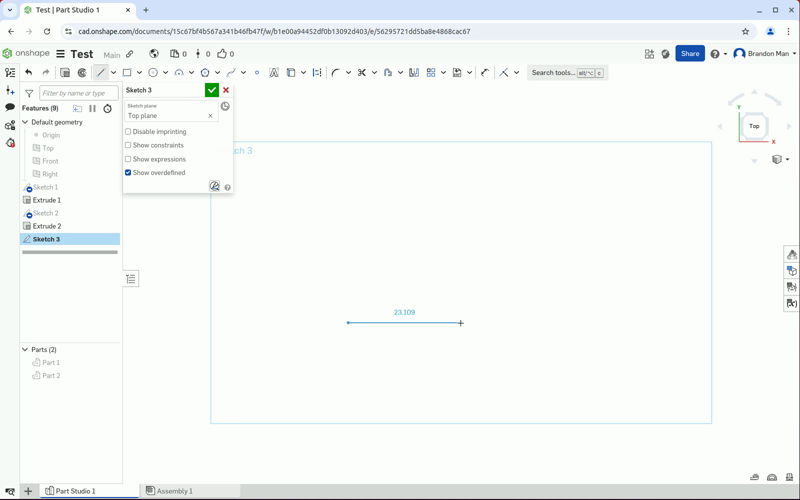
key_up(shift)
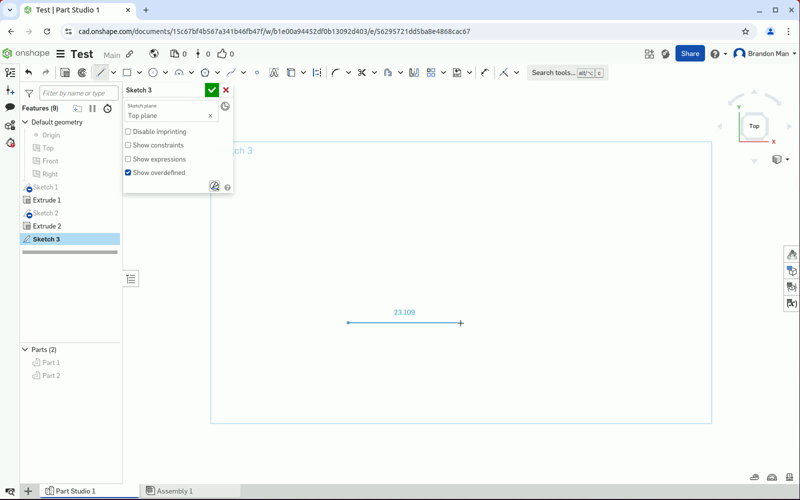
key_down(shift)
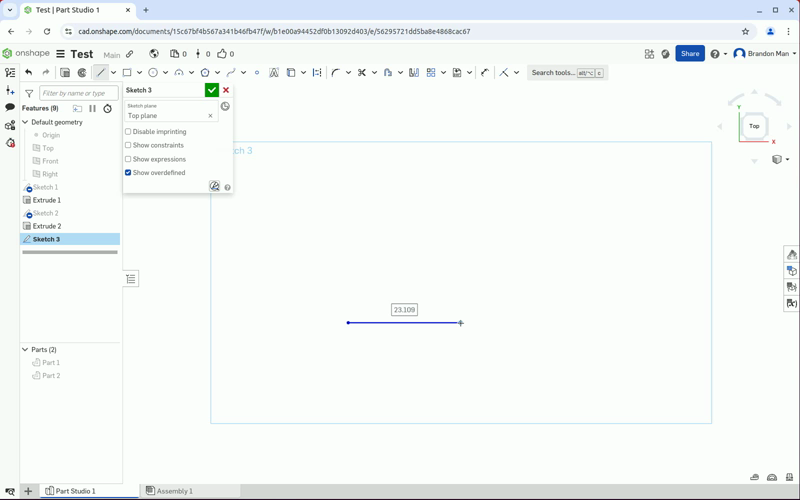
mouse_move(490, 322)
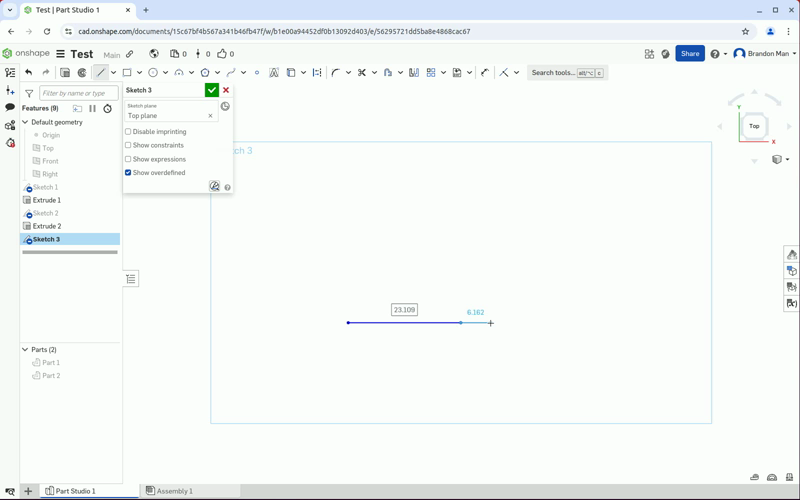
mouse_move(460, 283)
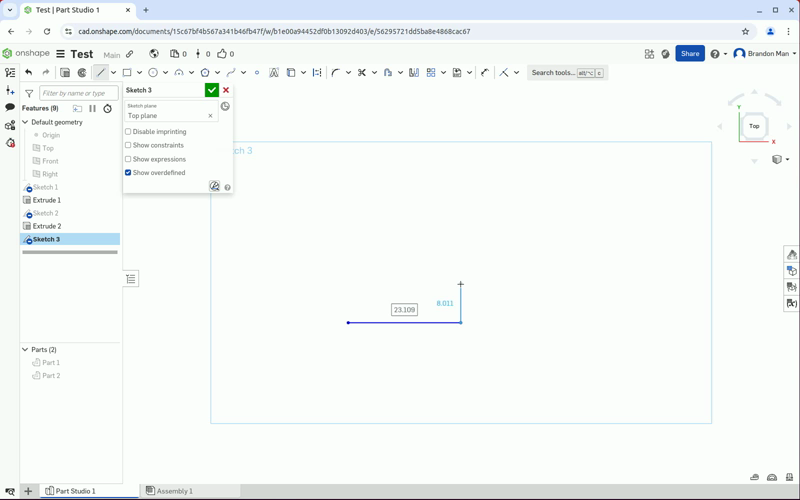
click(460, 283)
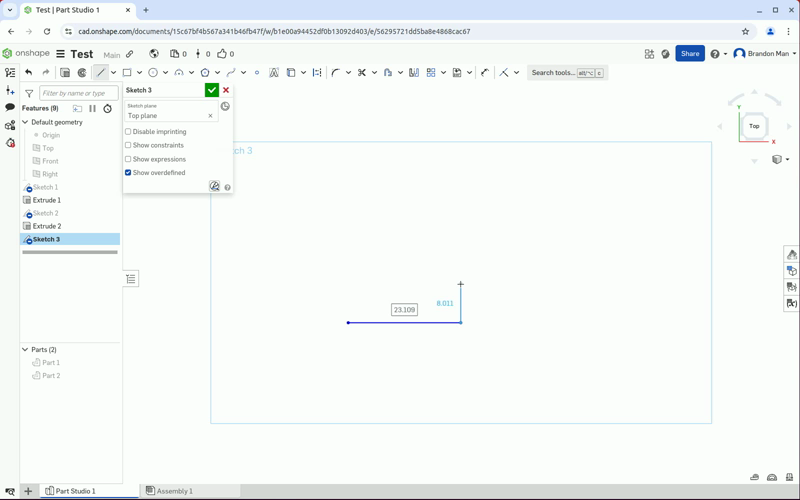
key_up(shift)
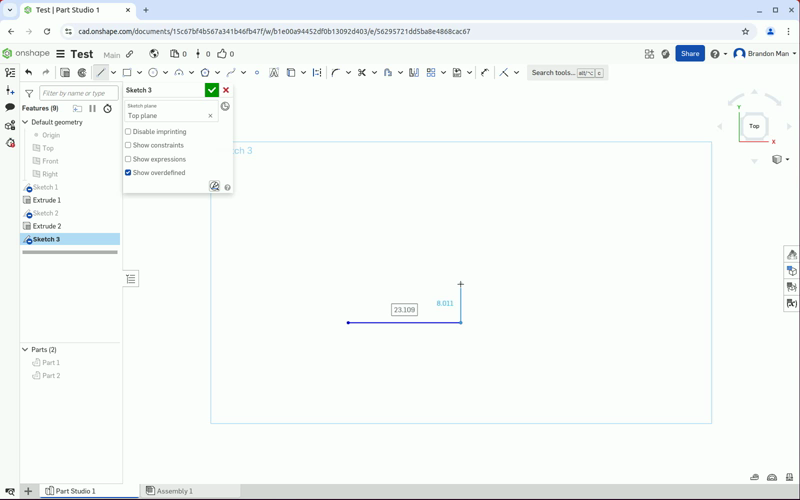
key_down(shift)
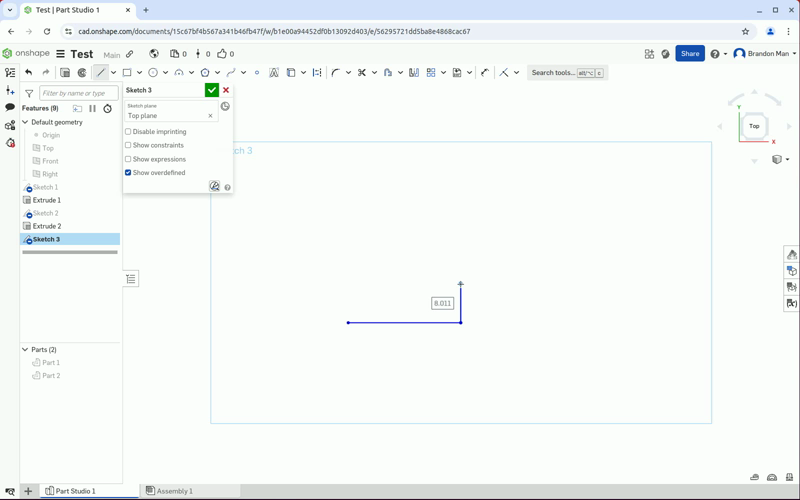
mouse_move(348, 283)
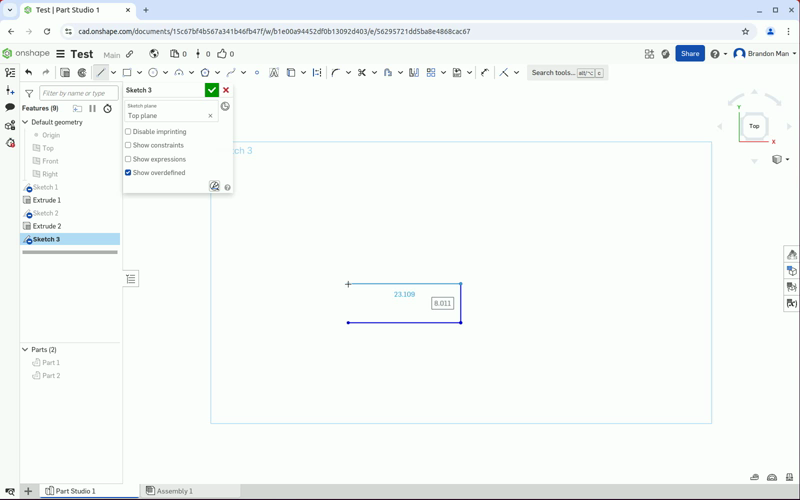
click(348, 283)
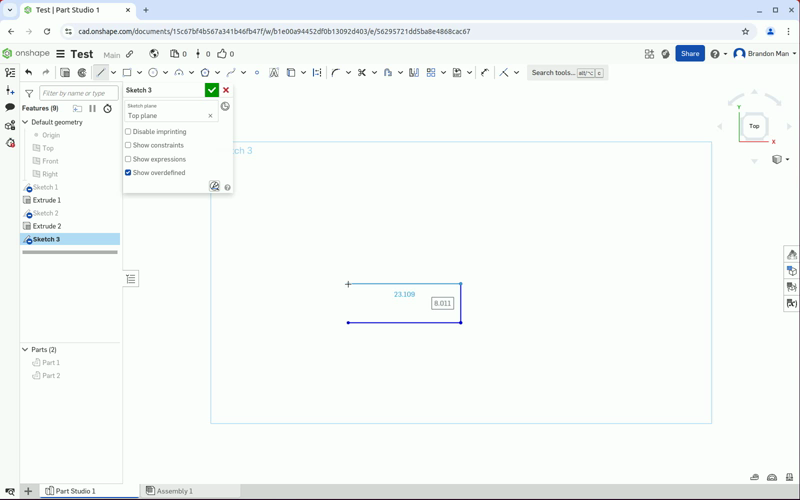
key_up(shift)
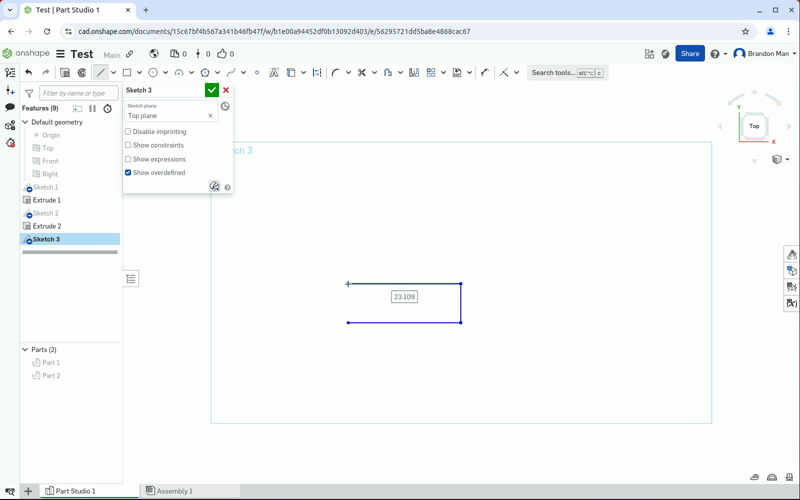
mouse_move(378, 283)
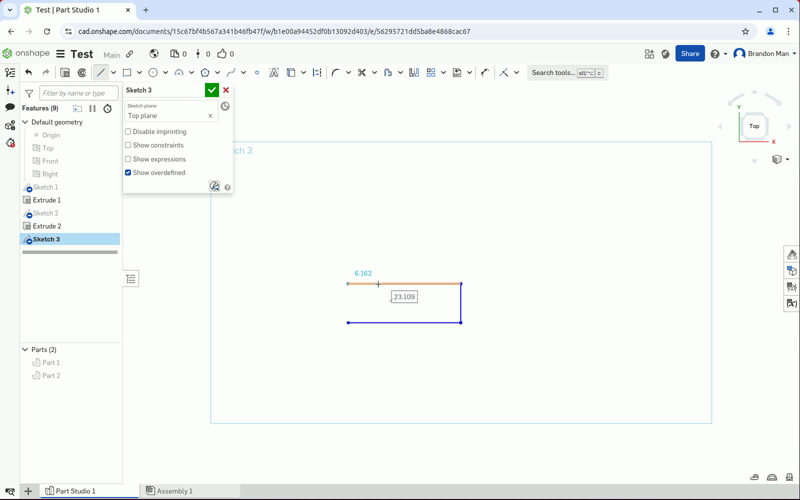
key_down(shift)
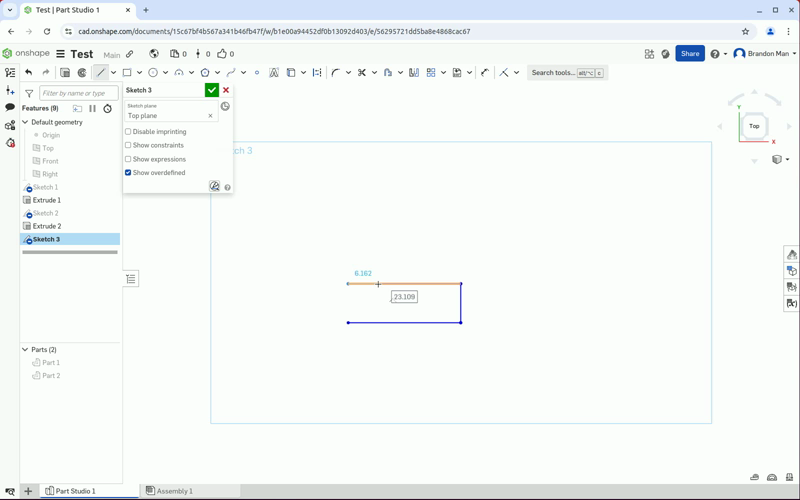
mouse_move(348, 322)
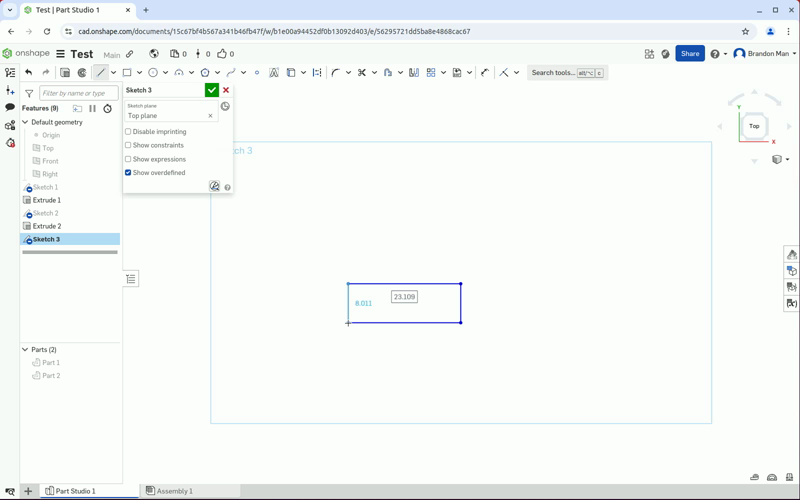
key_up(shift)
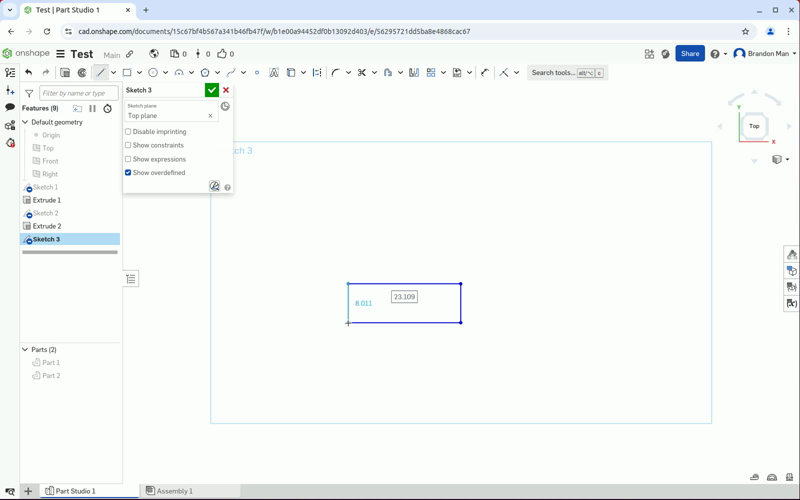
click(348, 322)
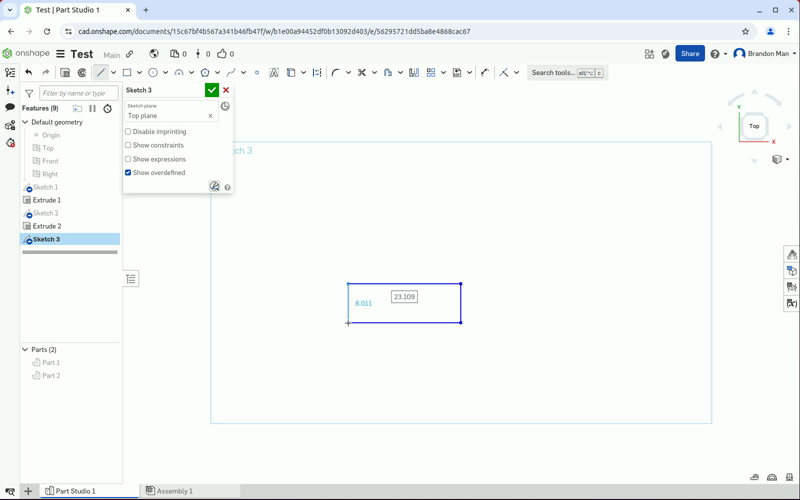
key(esc)
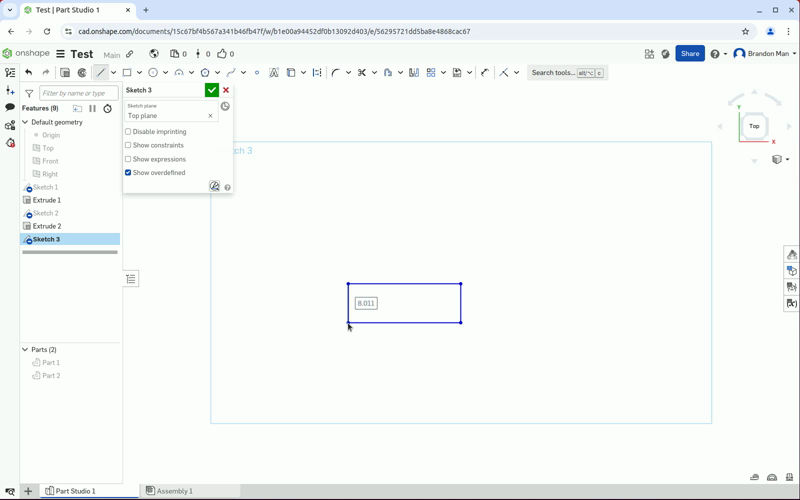
mouse_move(411, 317)
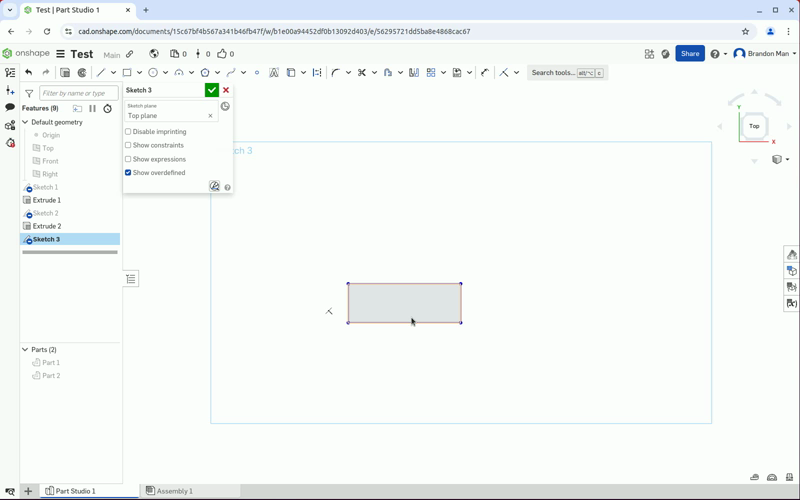
click(411, 317)
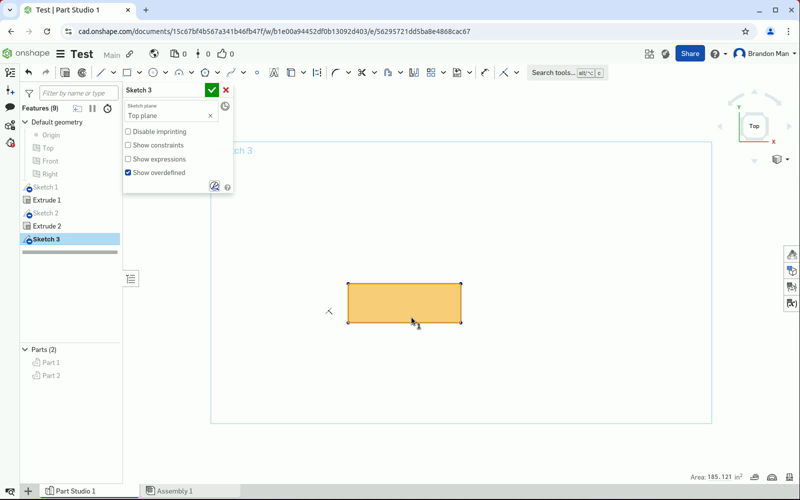
mouse_move(73, 352)
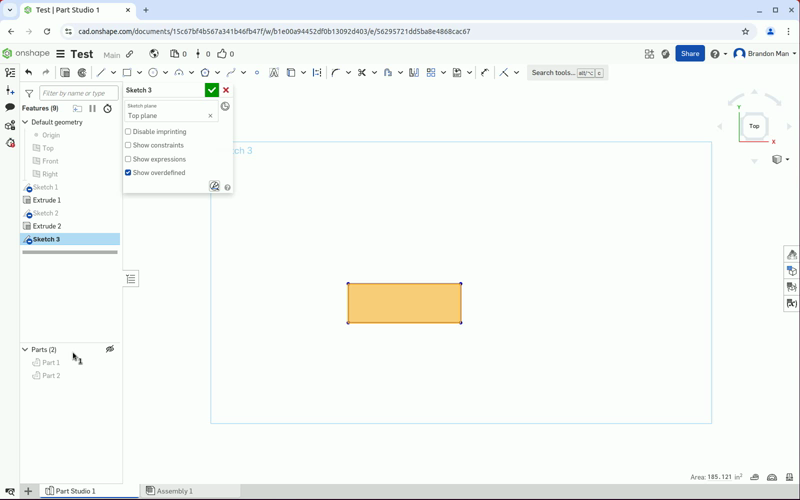
key(shift+y)
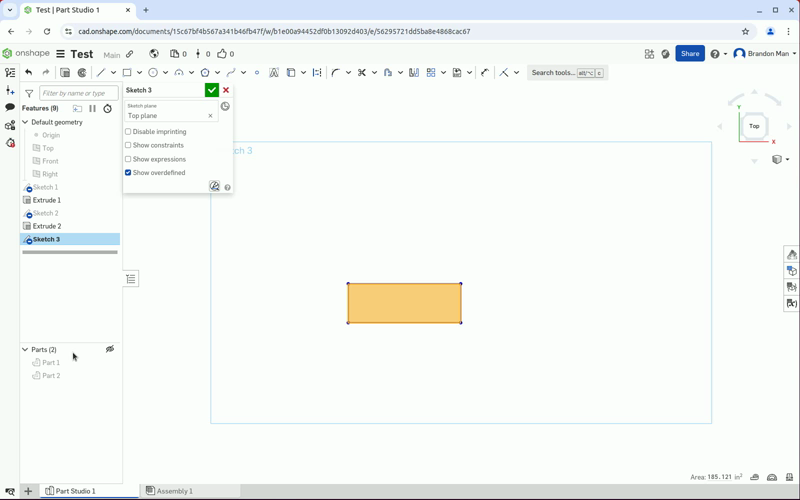
key(shift+e)
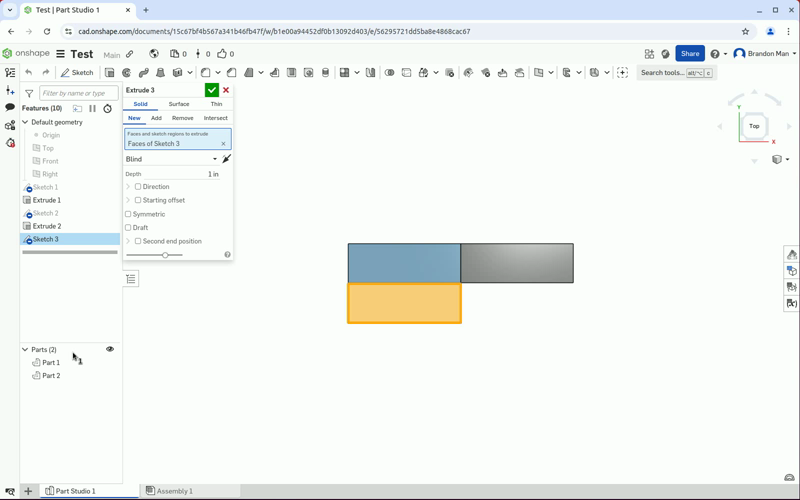
mouse_move(143, 106)
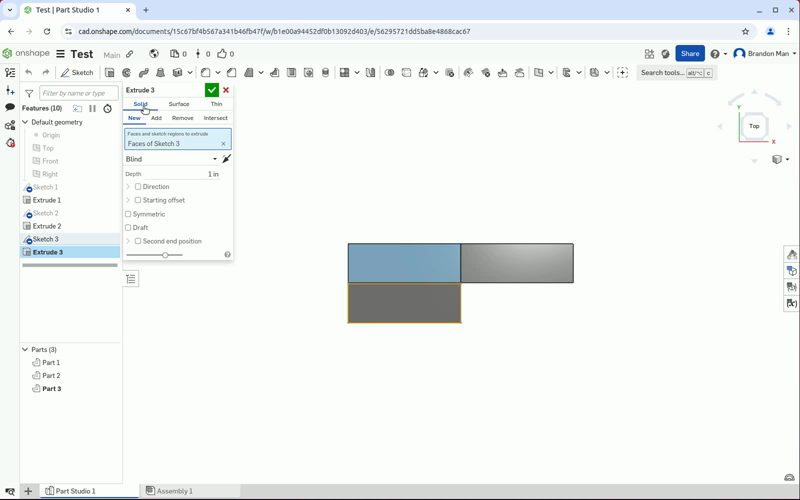
click(143, 106)
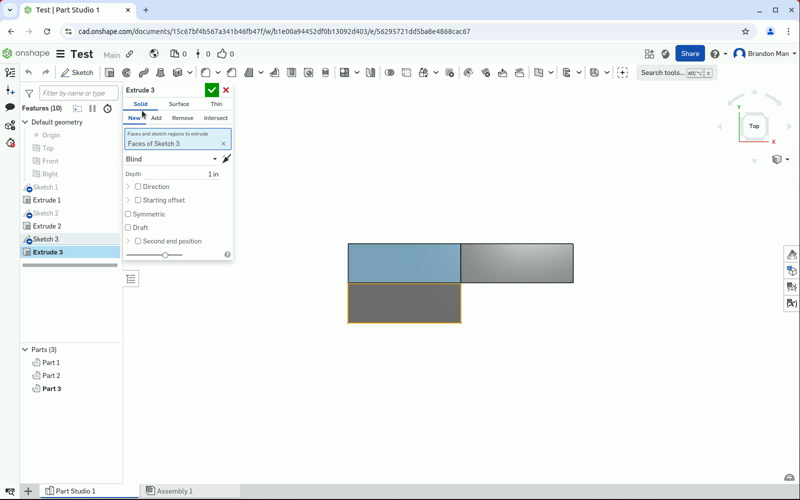
mouse_move(137, 120)
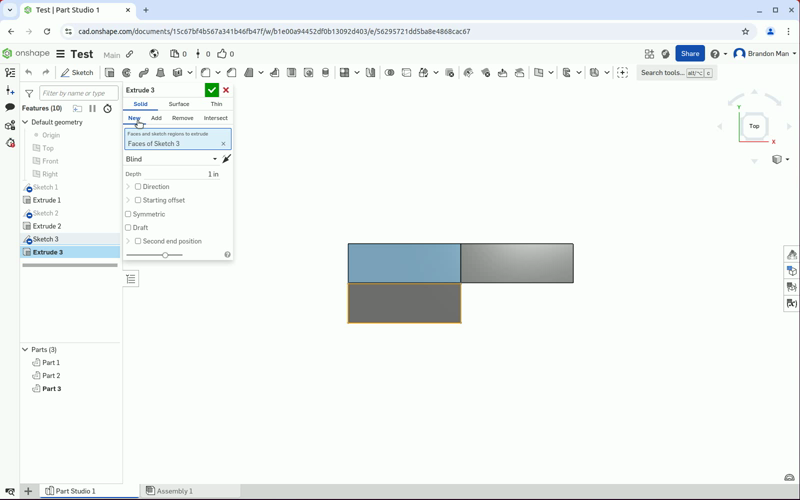
click(137, 120)
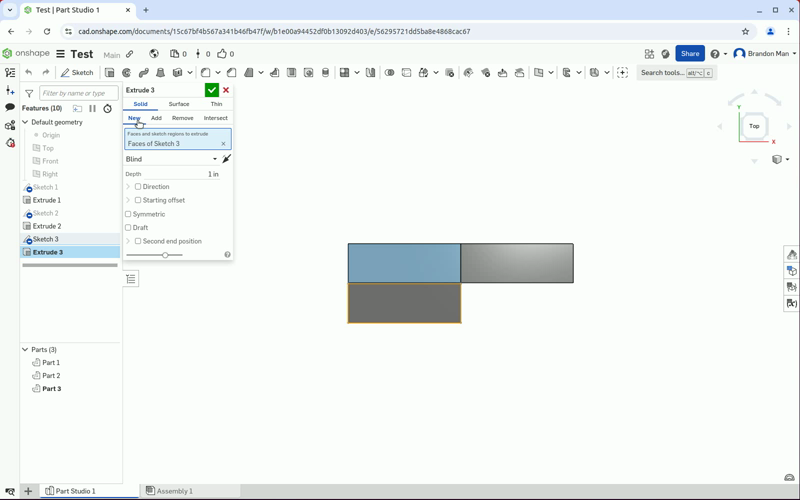
key(tab, 4)
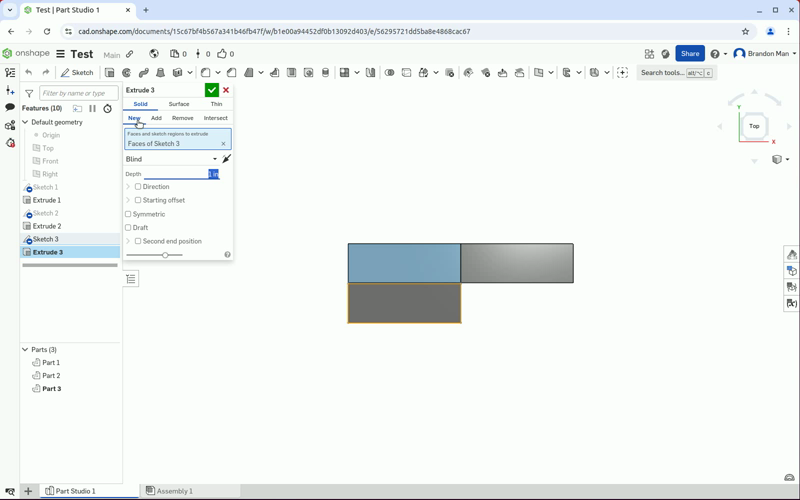
text(9.147)
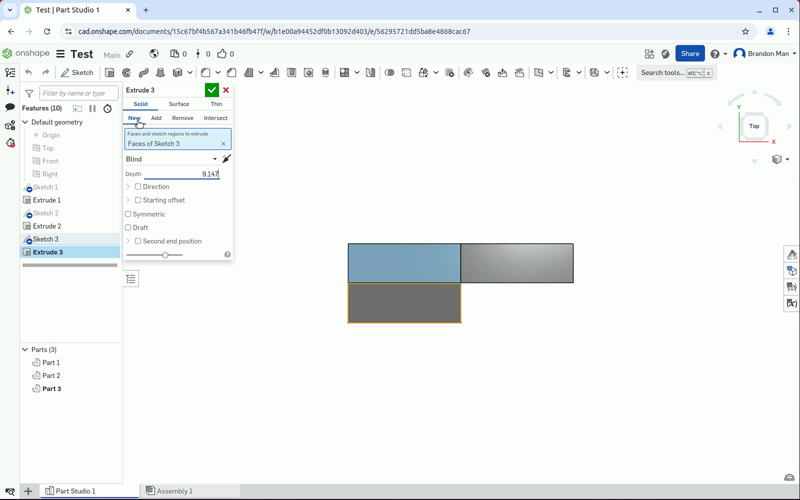
key(enter)
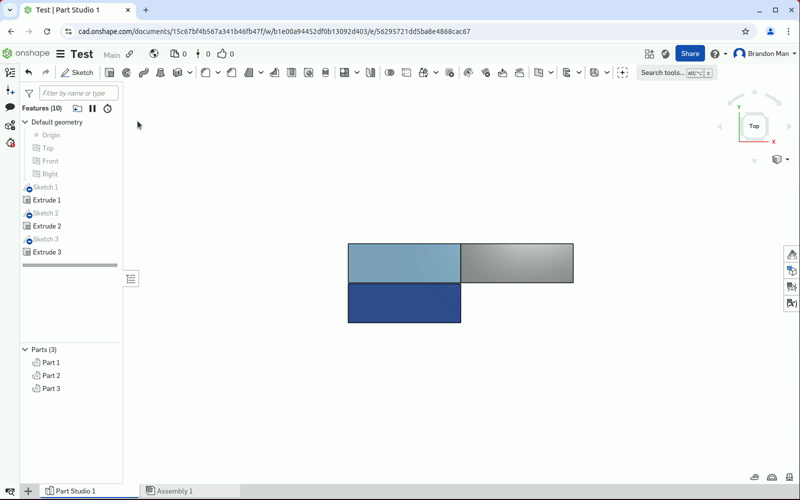
key(shift+h)
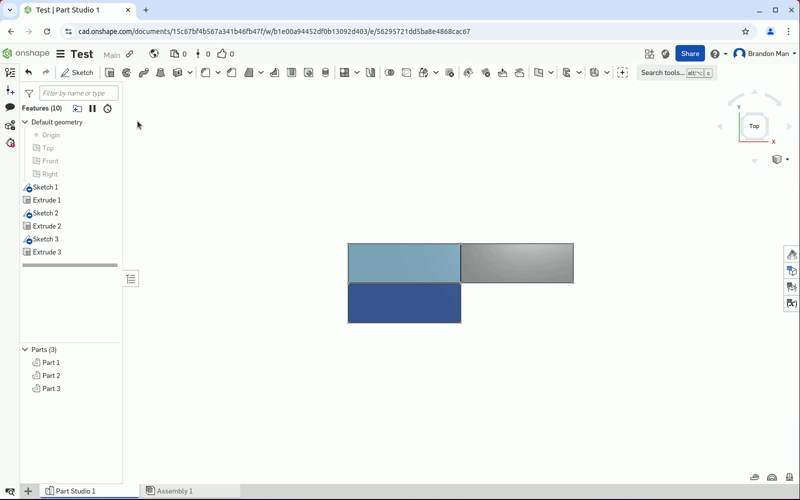
key(shift+h)
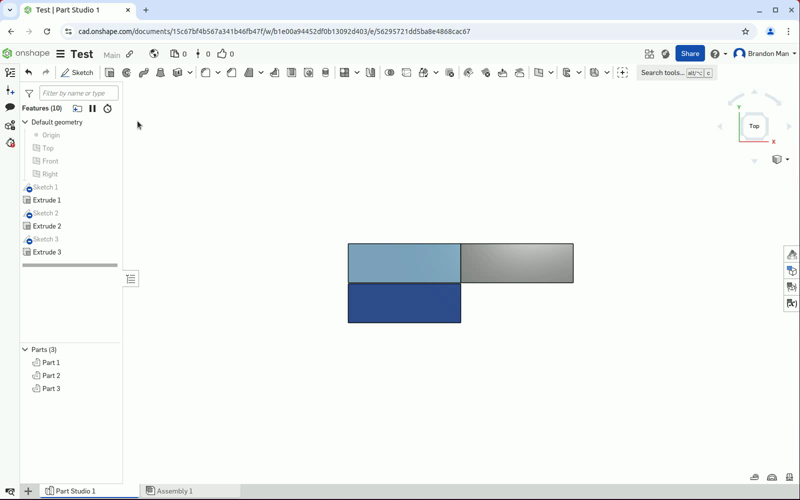
mouse_move(73, 189)
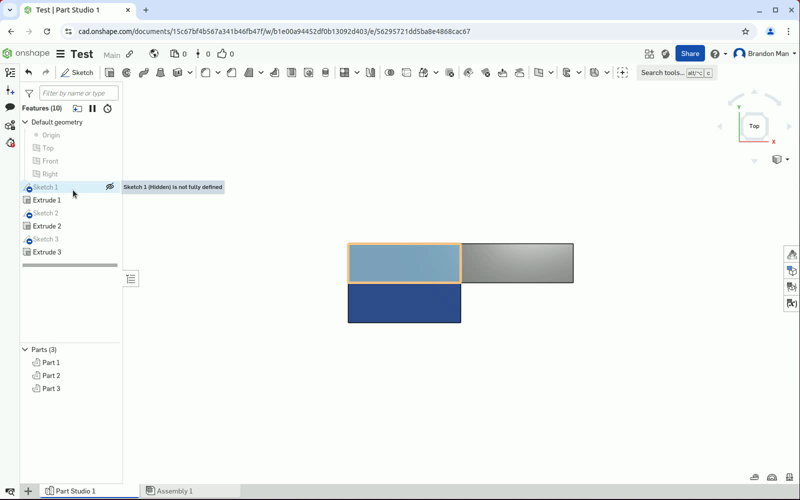
click(73, 189)
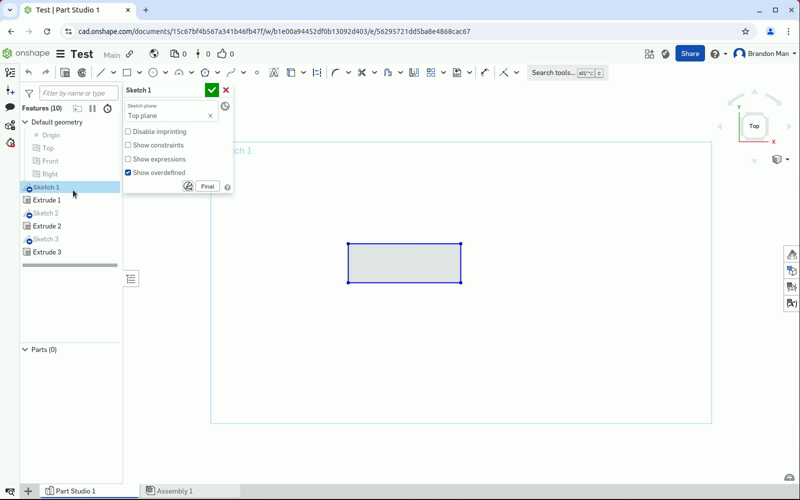
mouse_move(229, 92)
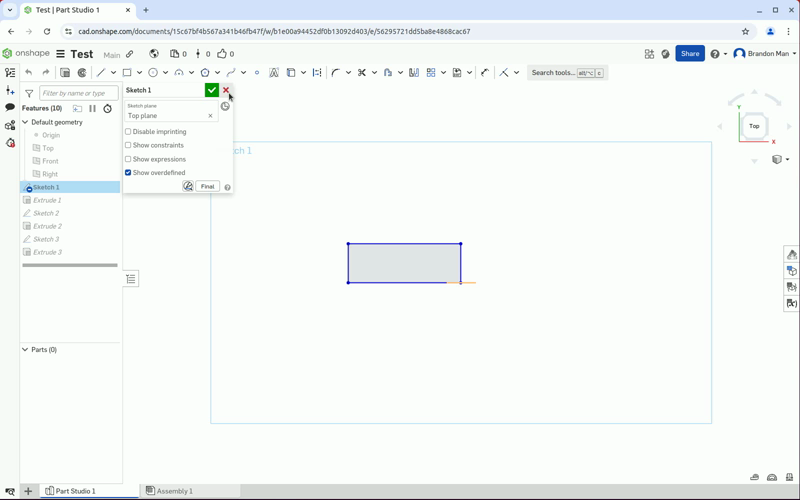
click(229, 92)
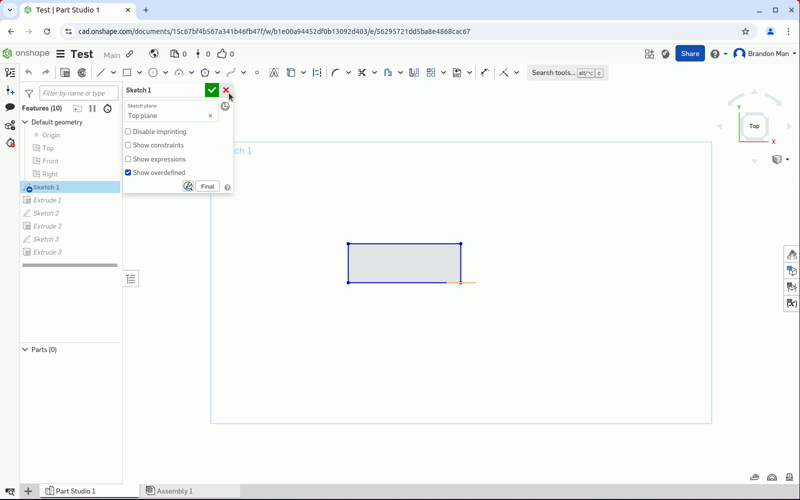
key(shift+s)
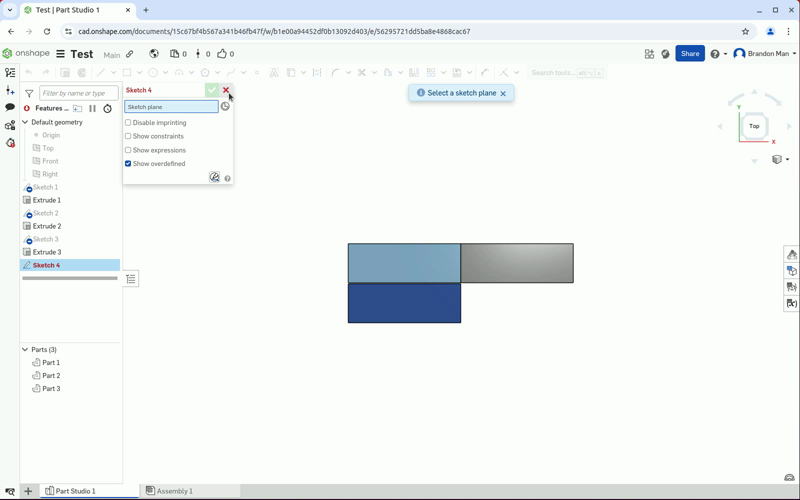
mouse_move(73, 150)
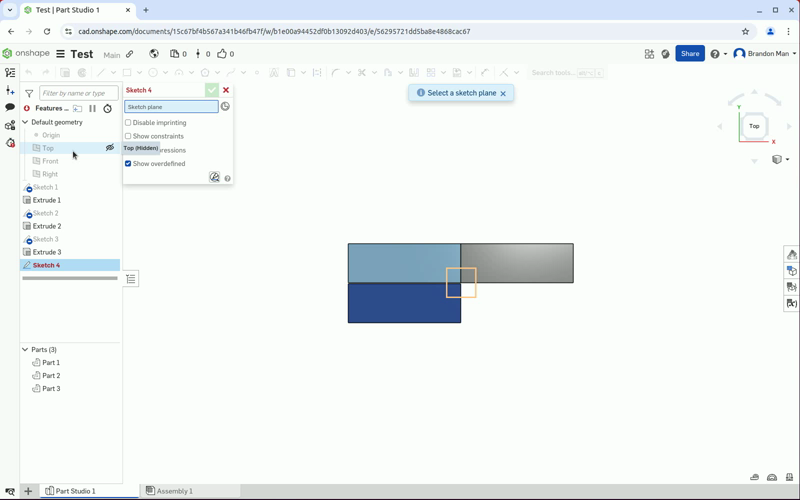
click(73, 150)
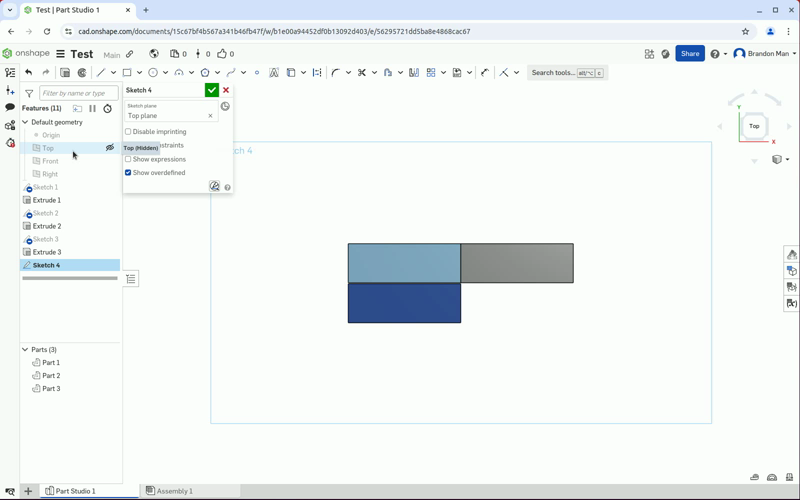
mouse_move(73, 352)
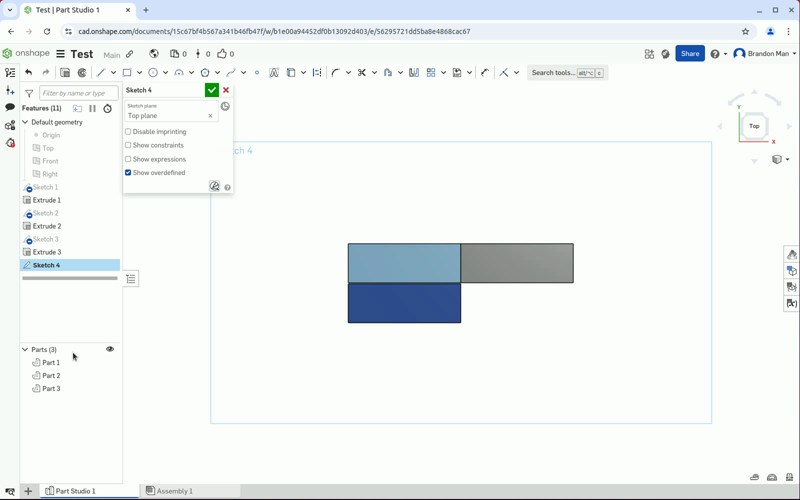
key(y)
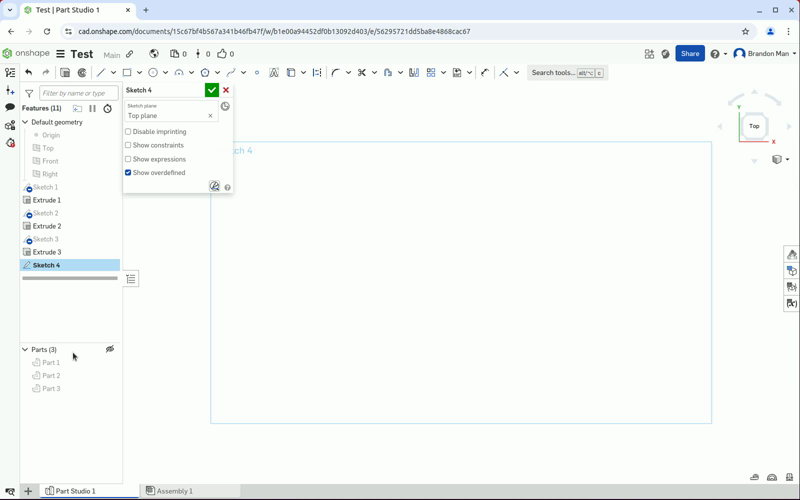
key(l)
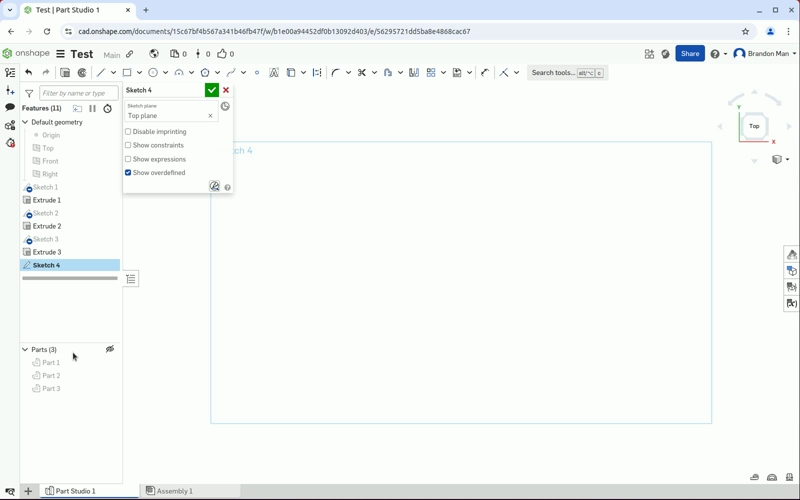
key_down(shift)
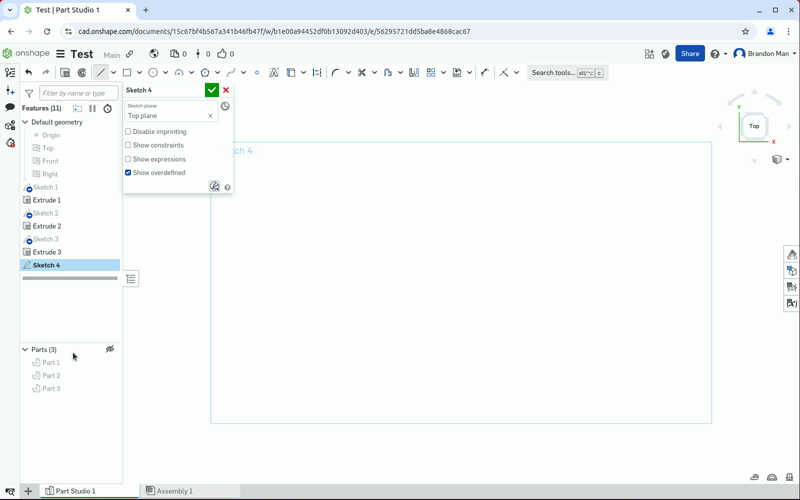
mouse_move(460, 322)
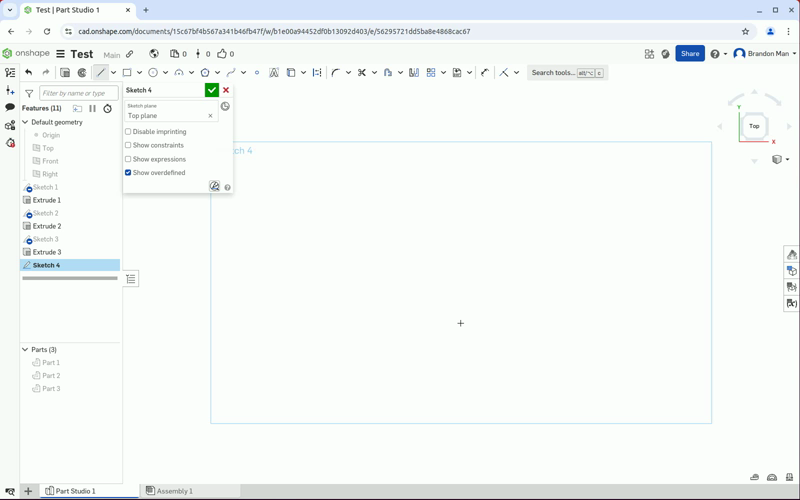
click(460, 322)
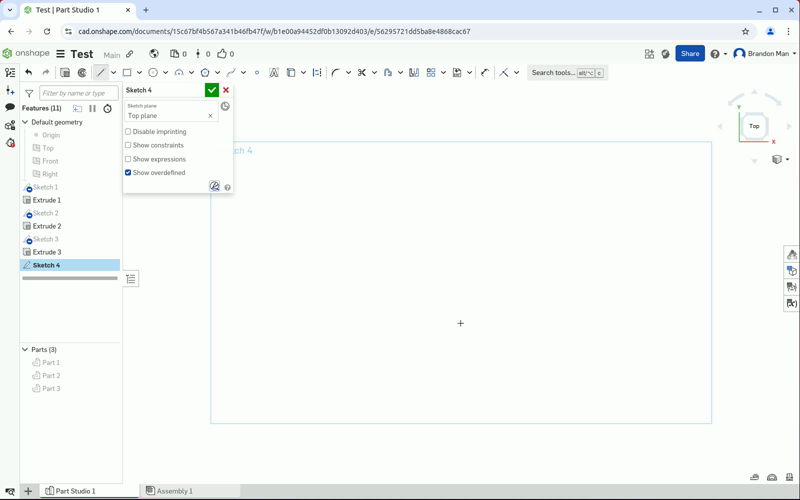
key_up(shift)
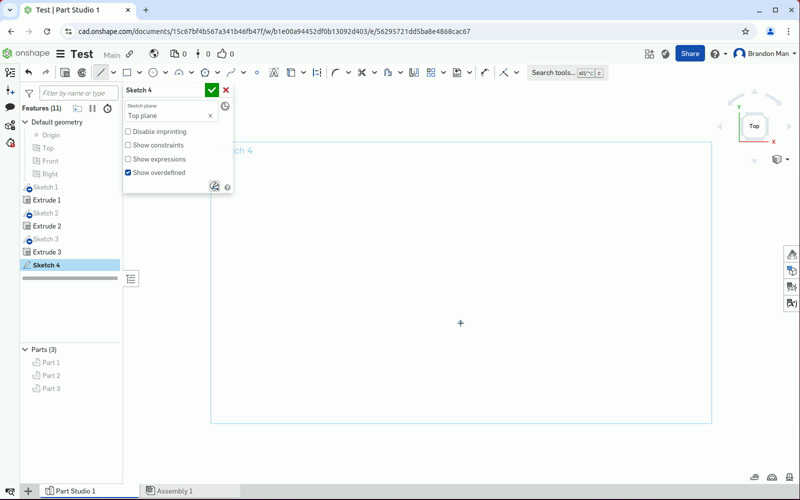
key_down(shift)
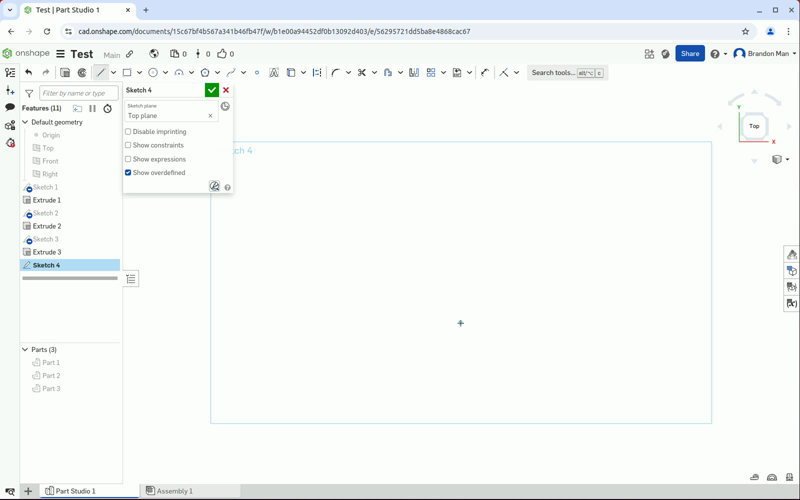
mouse_move(573, 322)
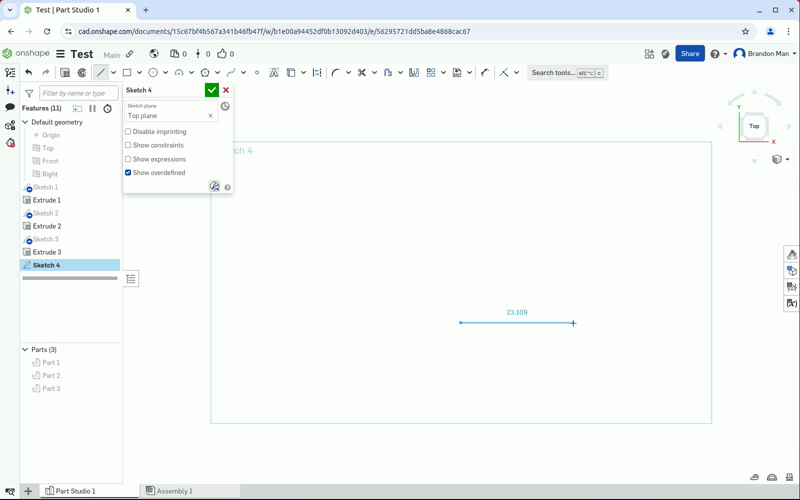
click(573, 322)
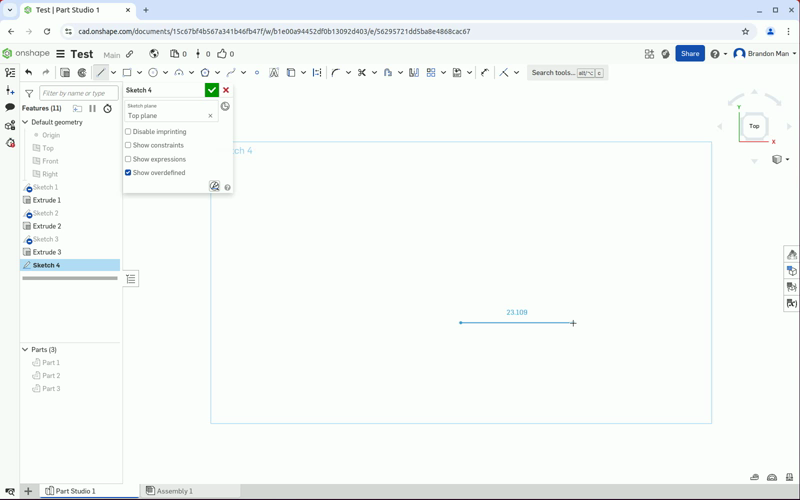
key_up(shift)
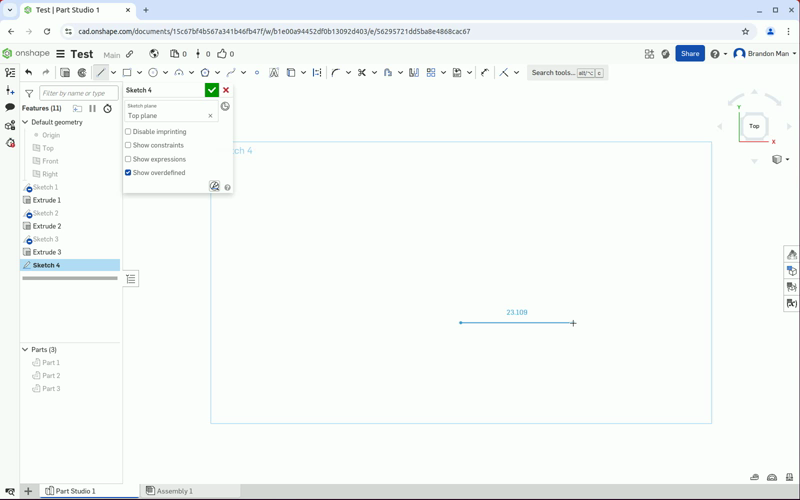
key_down(shift)
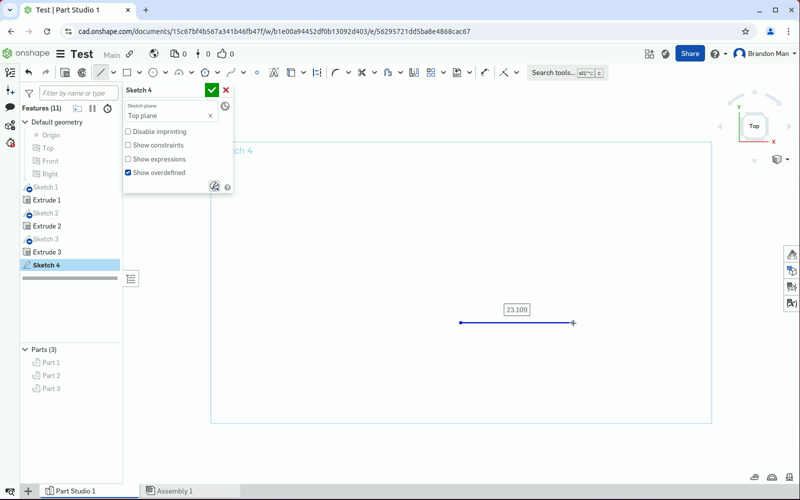
mouse_move(589, 322)
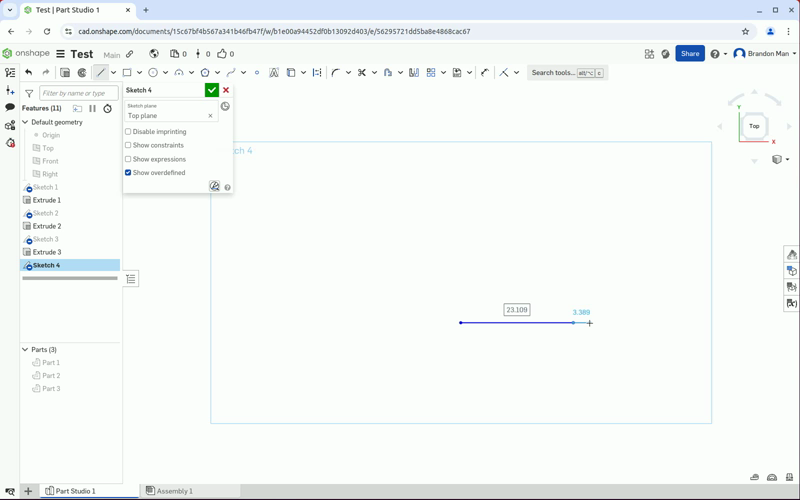
mouse_move(573, 283)
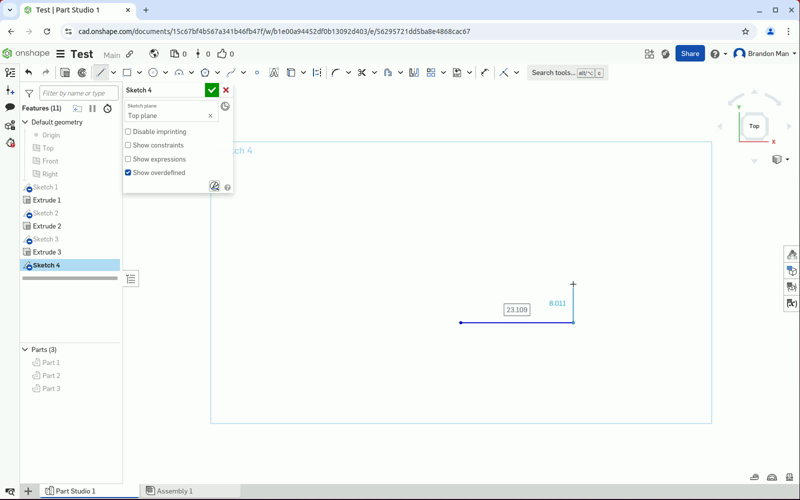
click(573, 283)
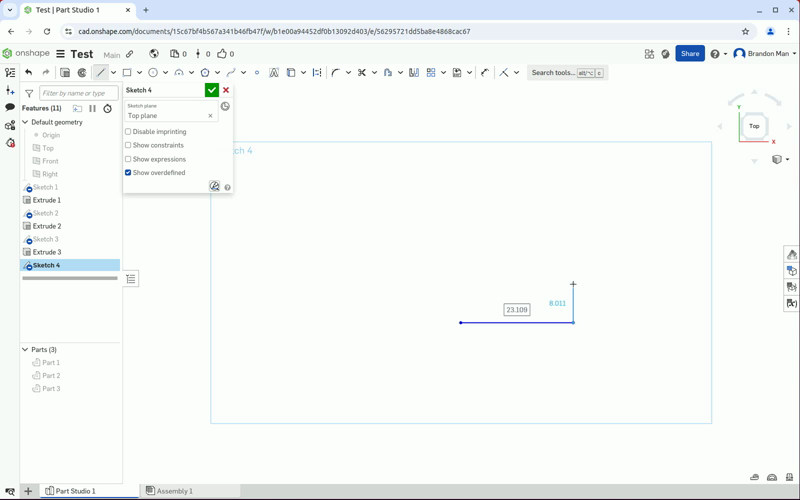
key_up(shift)
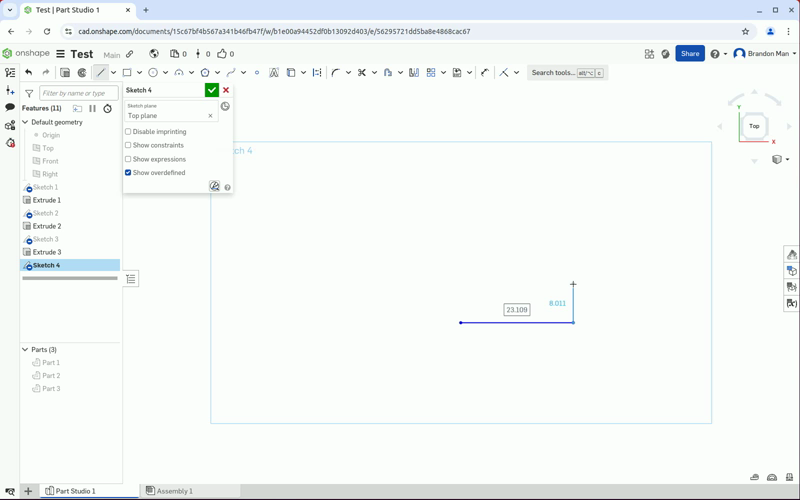
key_down(shift)
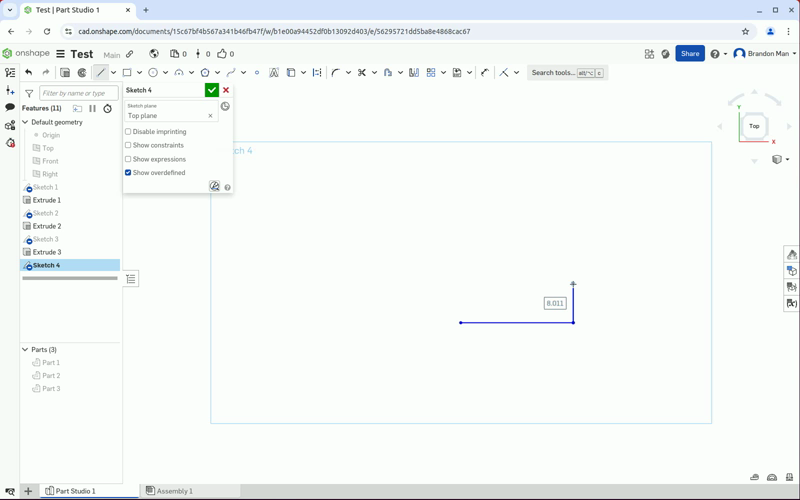
mouse_move(460, 283)
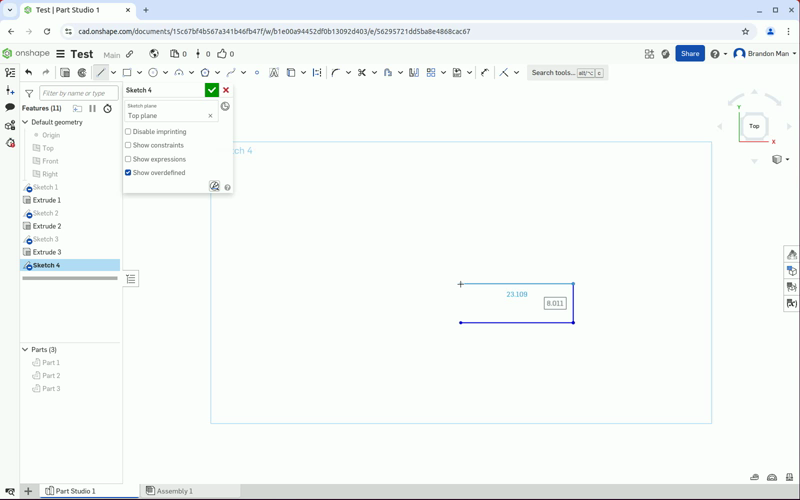
click(460, 283)
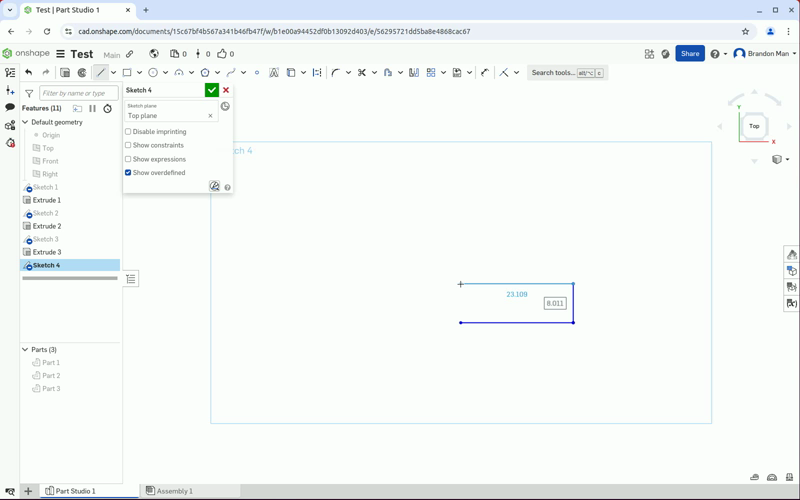
key_up(shift)
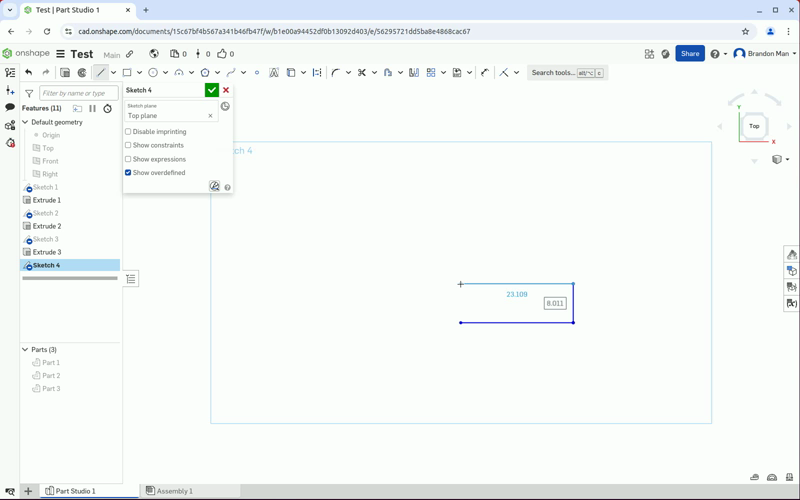
mouse_move(490, 283)
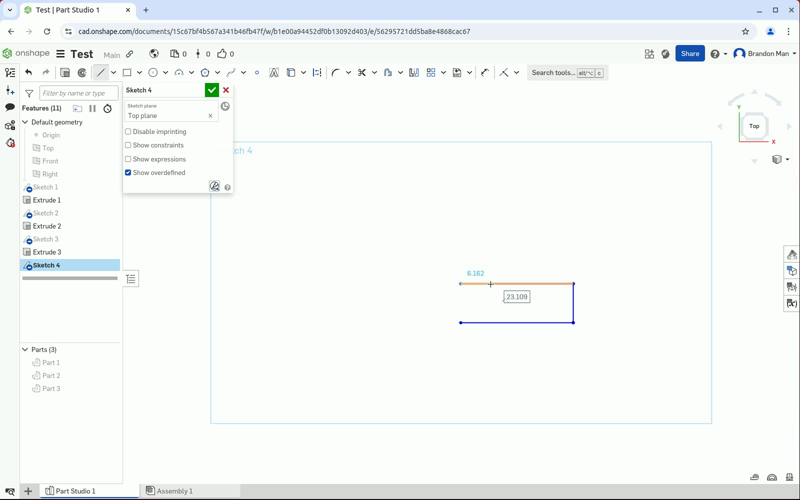
key_down(shift)
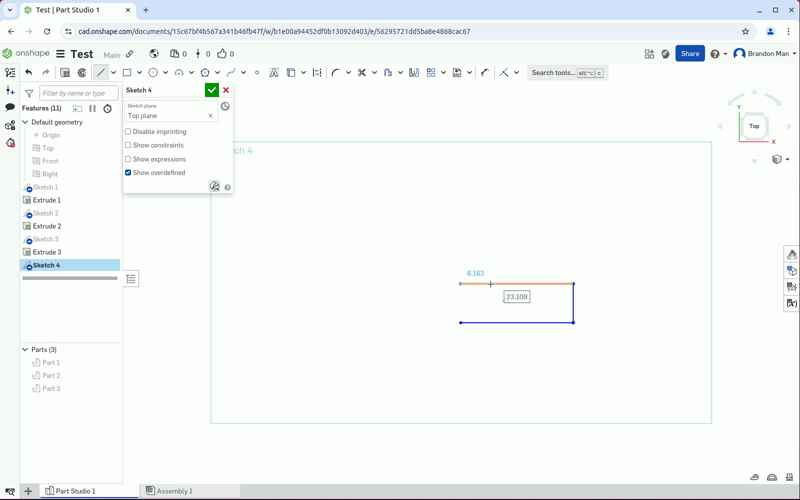
mouse_move(460, 322)
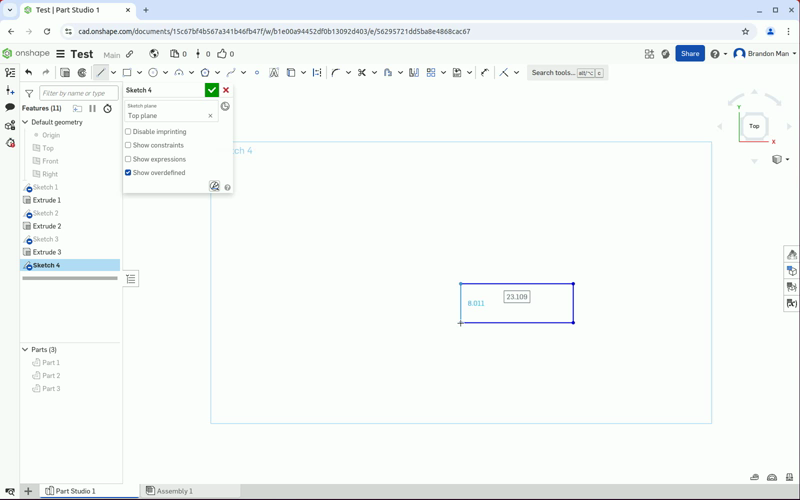
key_up(shift)
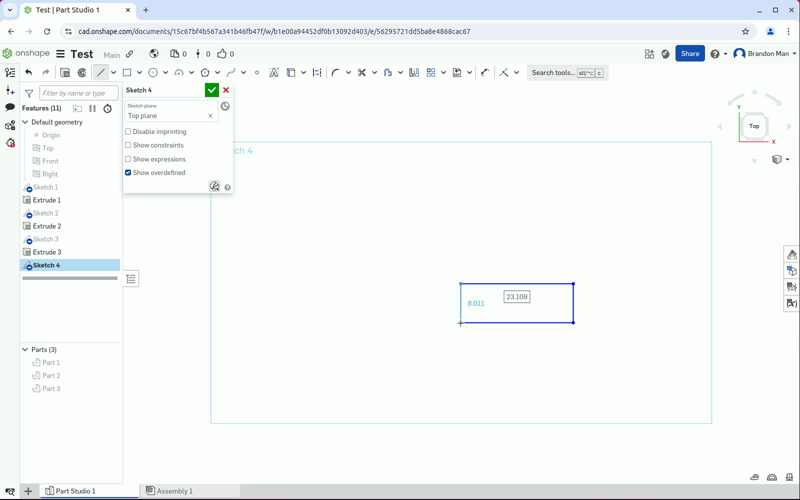
click(460, 322)
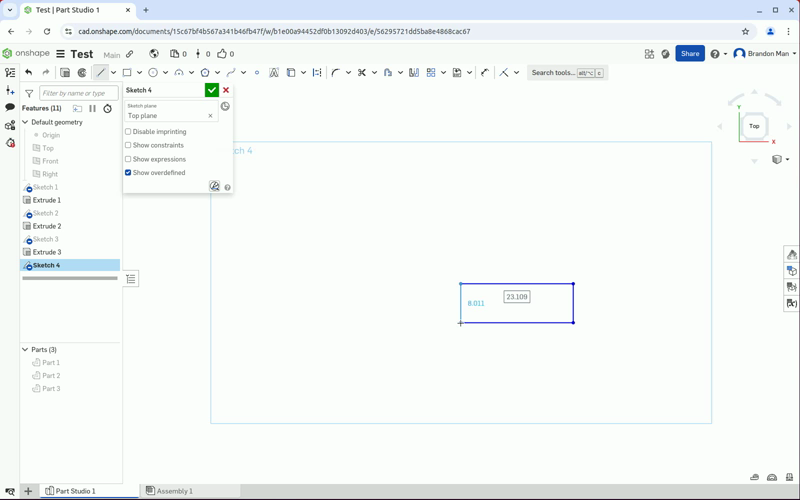
key(esc)
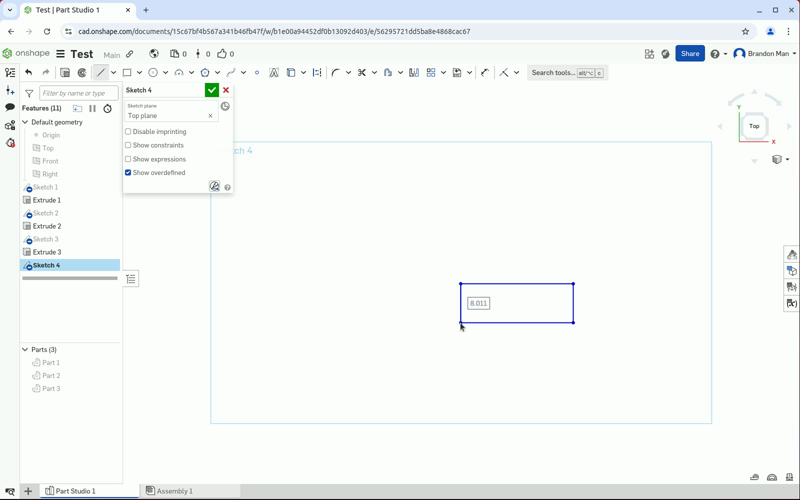
mouse_move(542, 306)
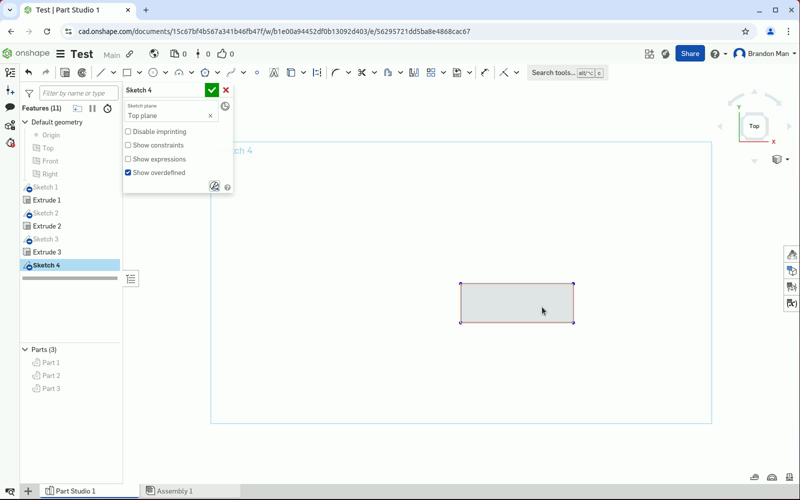
click(542, 306)
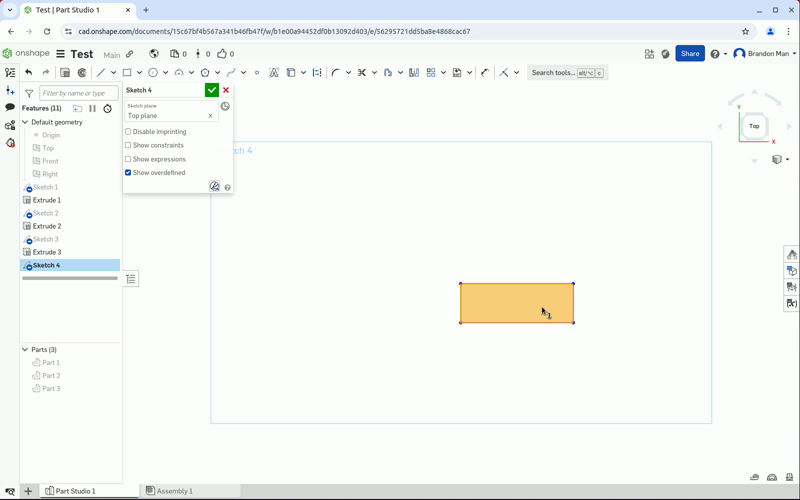
mouse_move(73, 352)
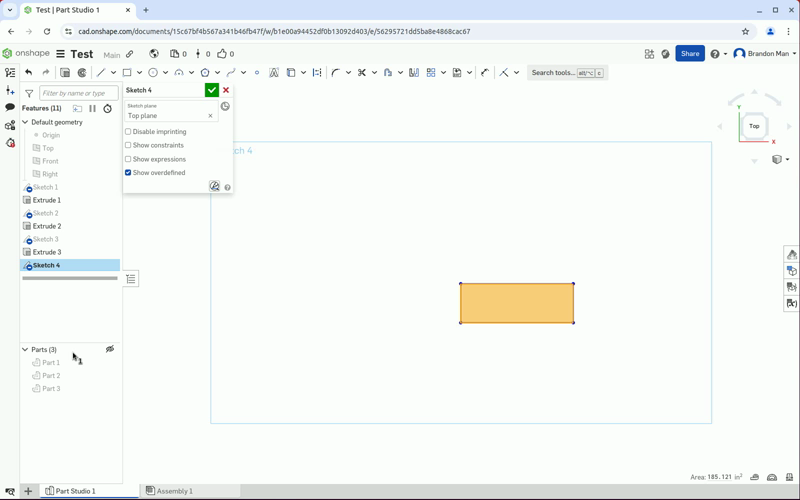
key(shift+y)
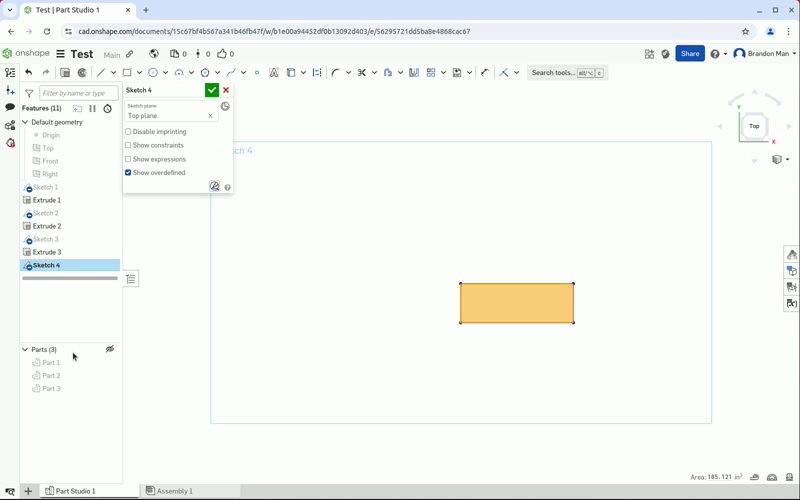
key(shift+e)
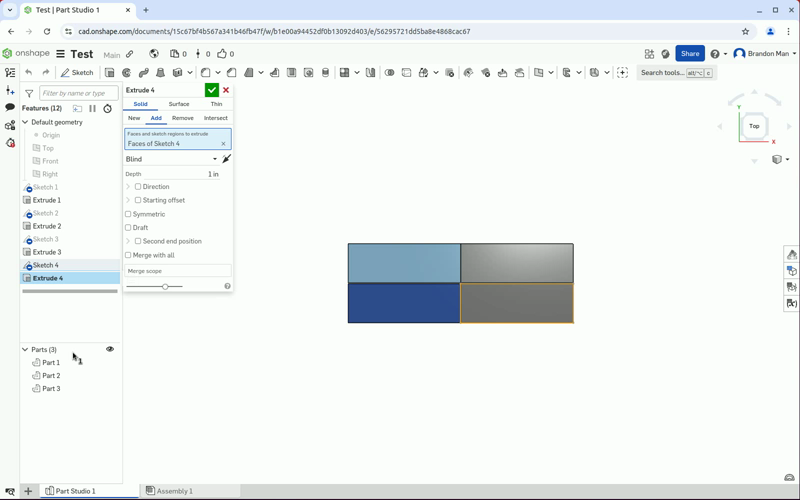
mouse_move(143, 106)
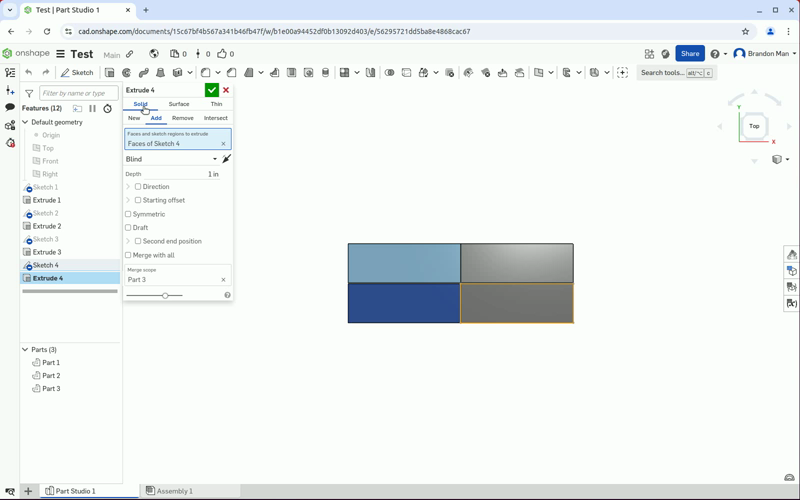
click(143, 106)
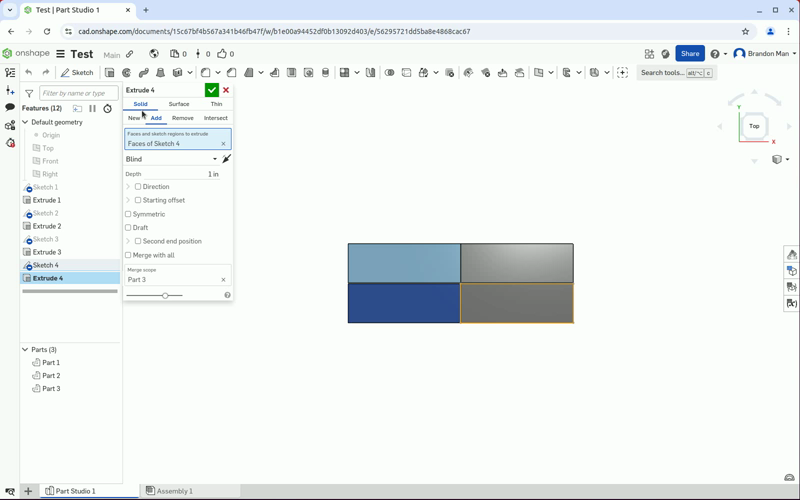
mouse_move(137, 120)
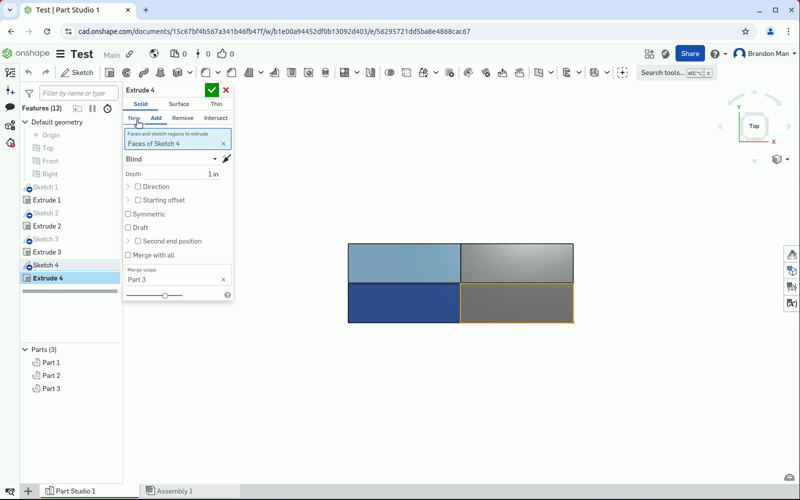
click(137, 120)
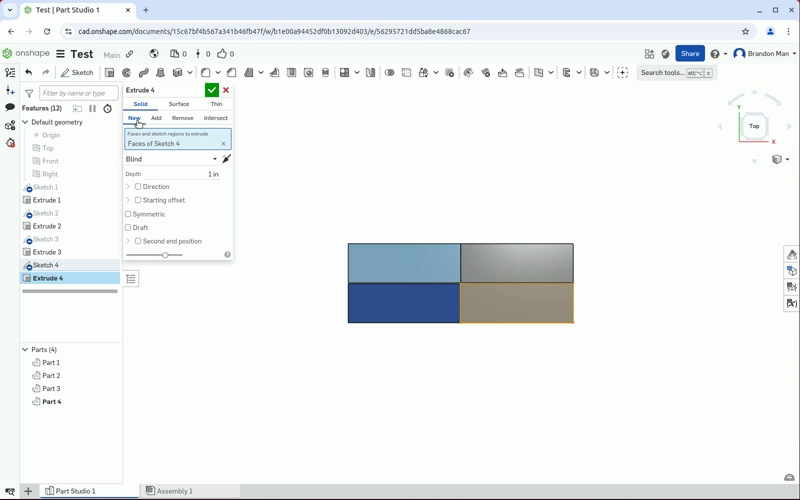
key(tab, 4)
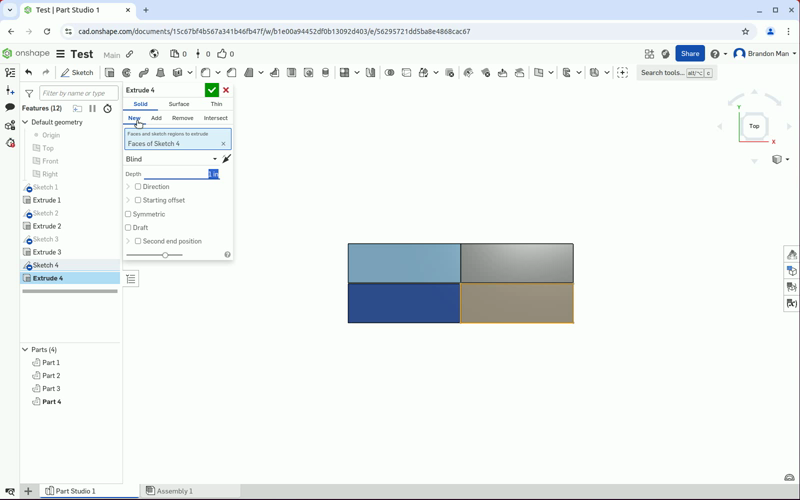
text(9.147)
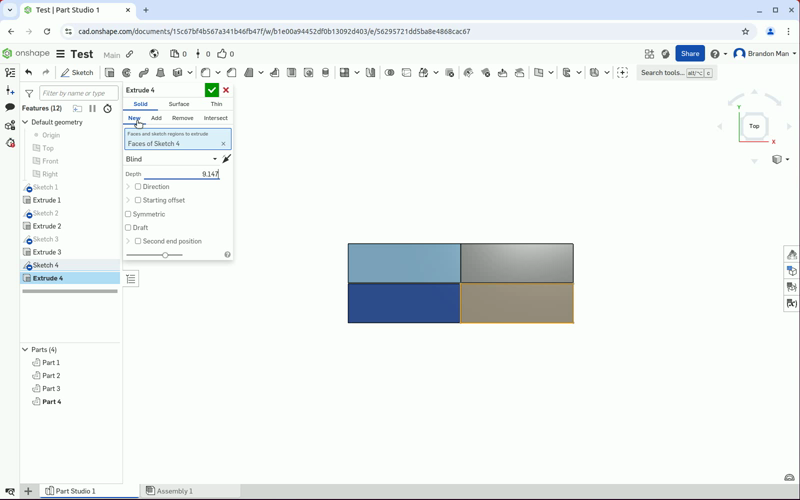
key(enter)
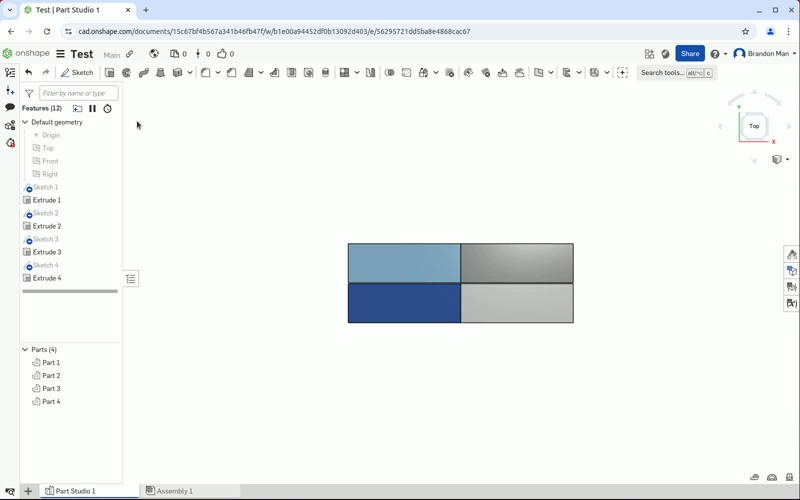
key(shift+h)
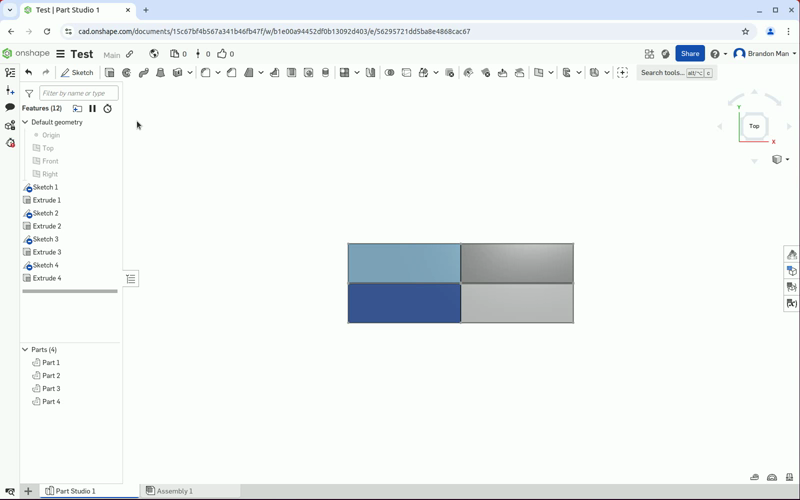
key(shift+h)
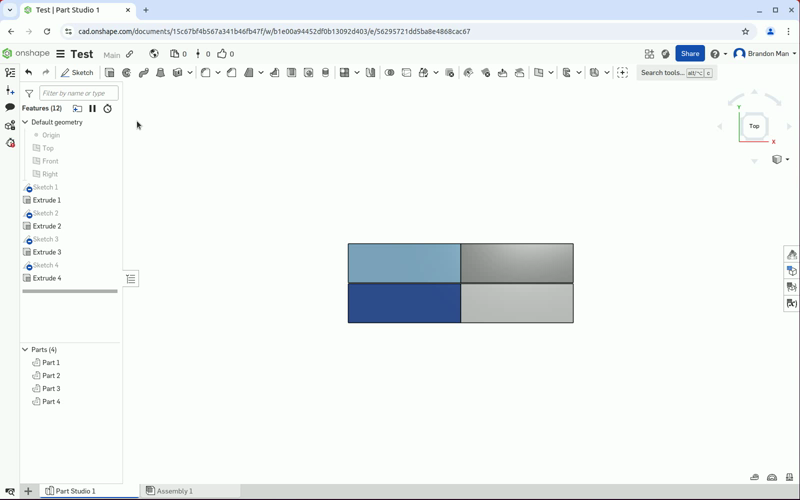
mouse_move(73, 189)
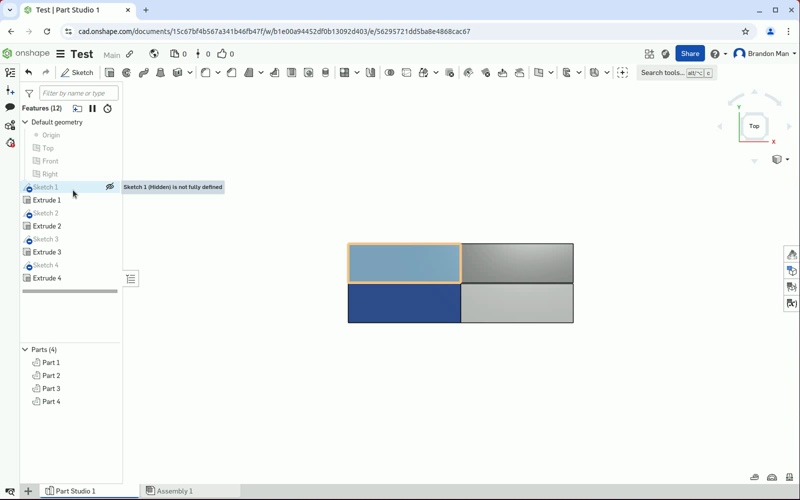
click(73, 189)
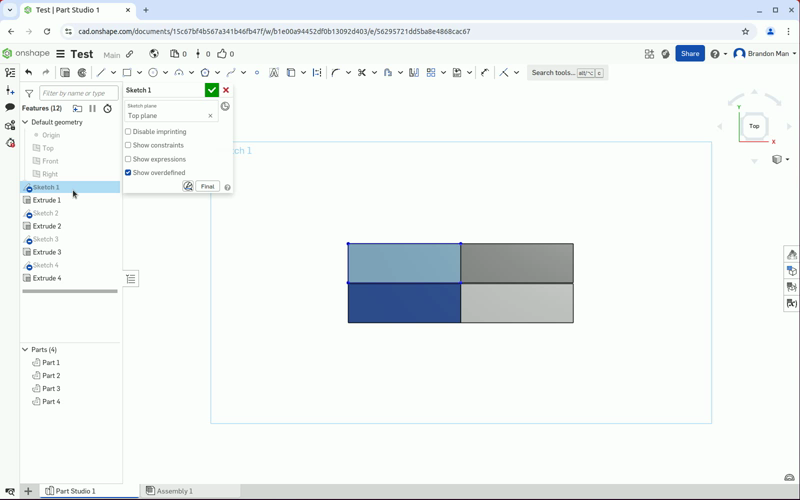
mouse_move(229, 92)
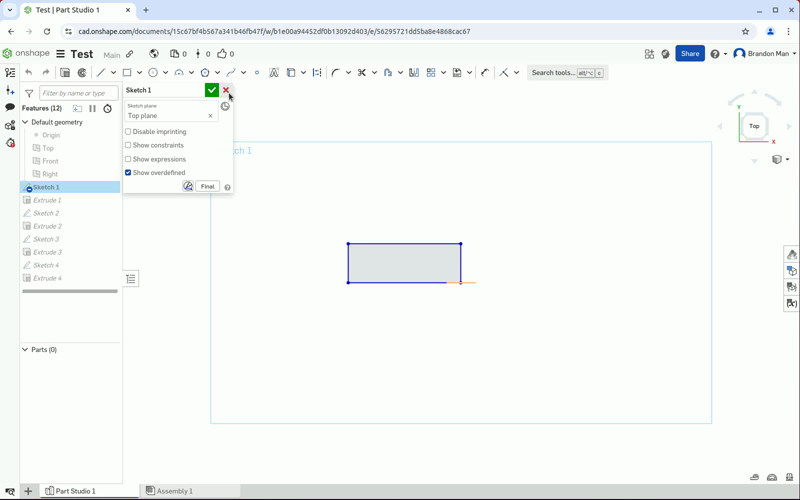
click(229, 92)
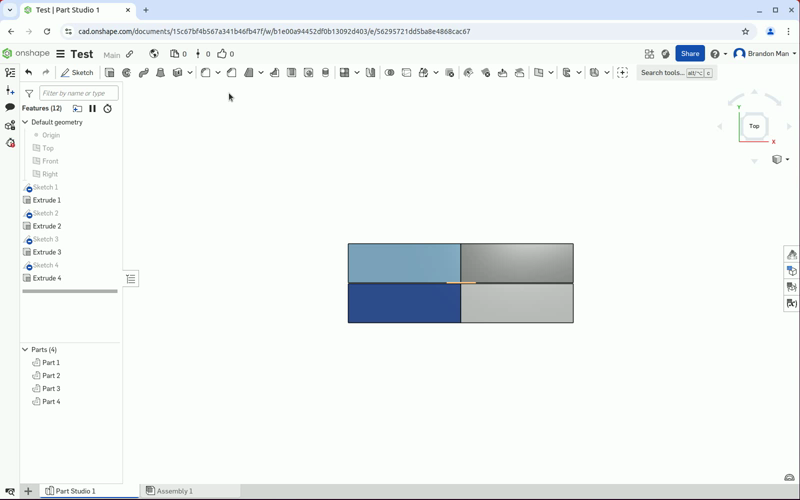
mouse_move(73, 352)
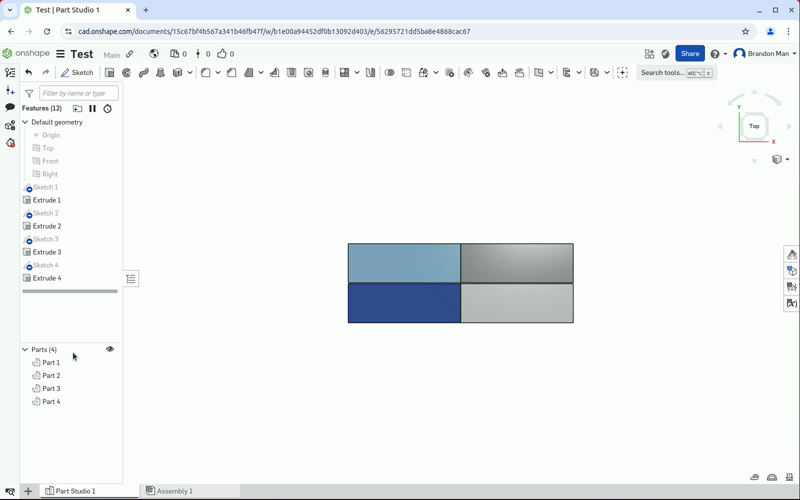
key(y)
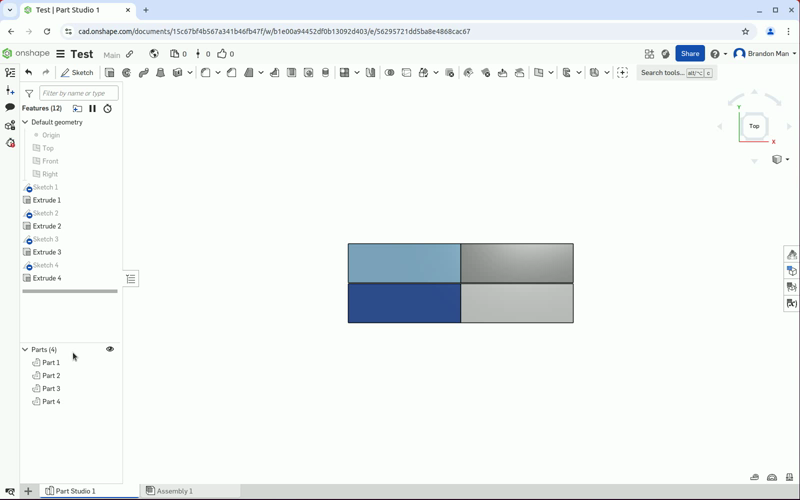
key(shift+p)
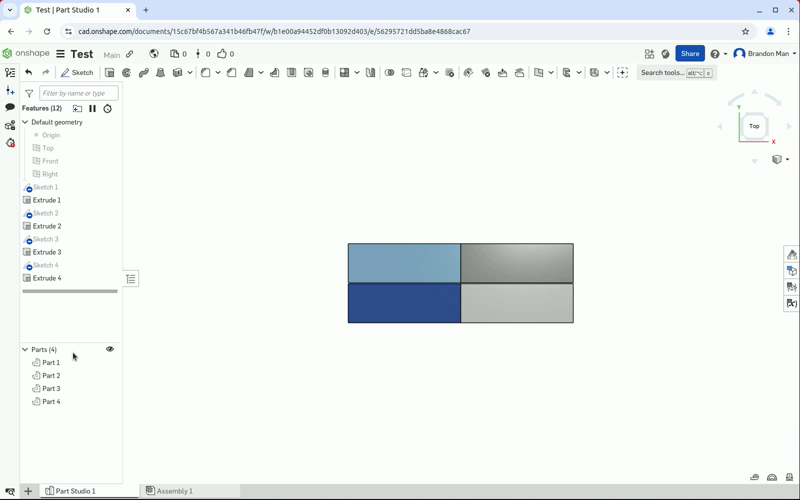
key(space)
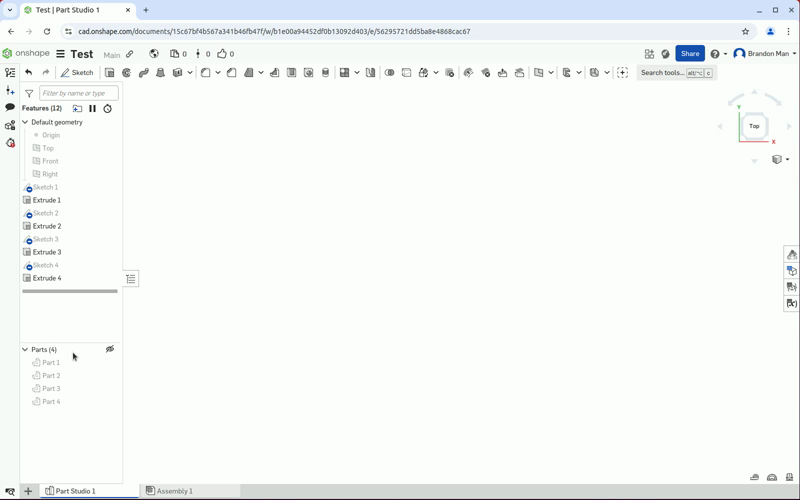
key_down(shift)
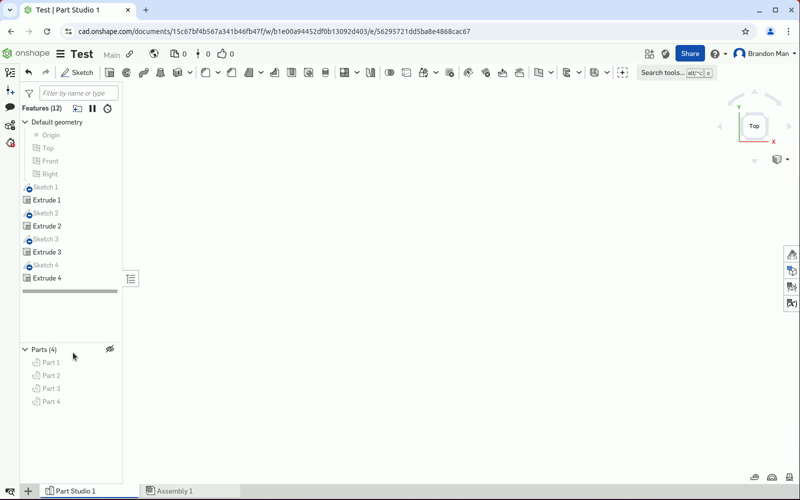
key(up)
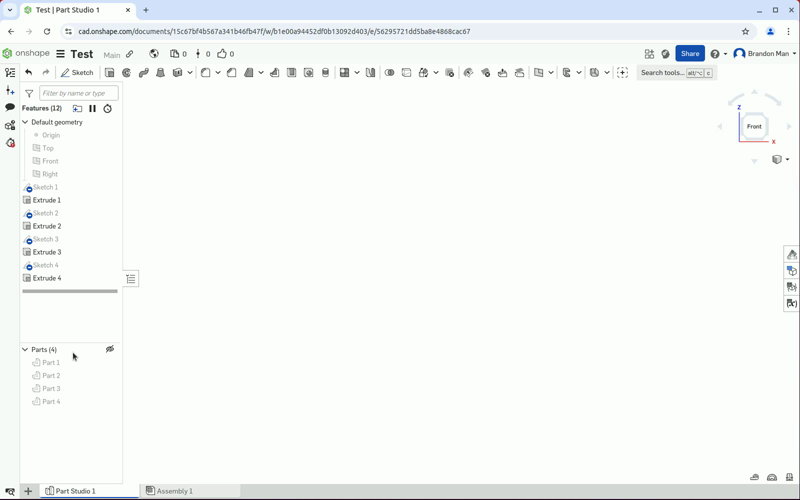
key_up(shift)
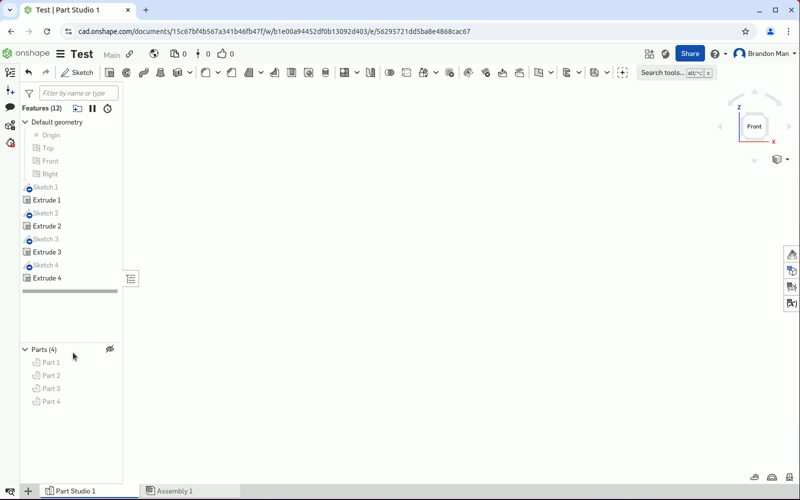
key(space)
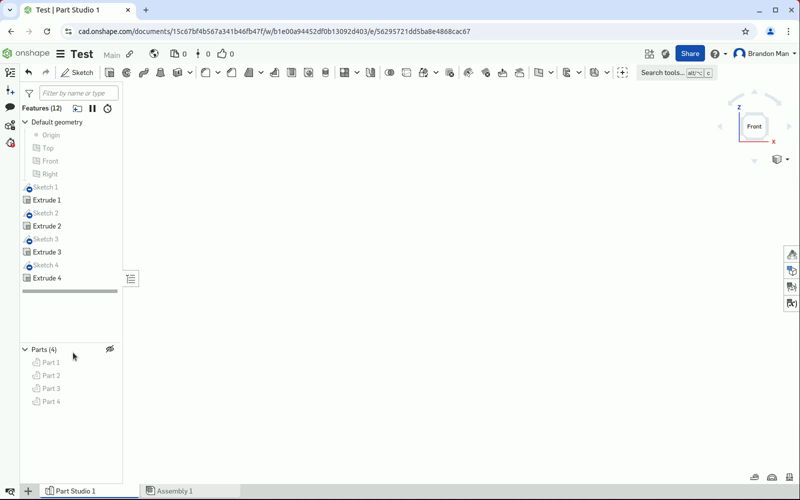
key_down(shift)
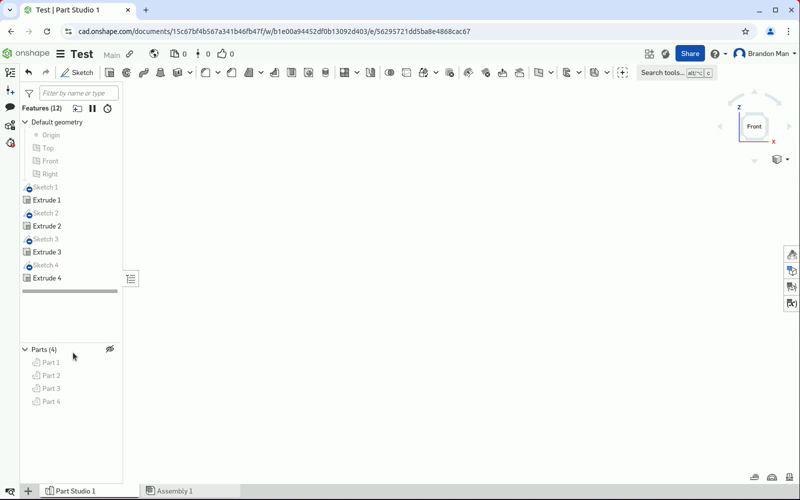
key(left)
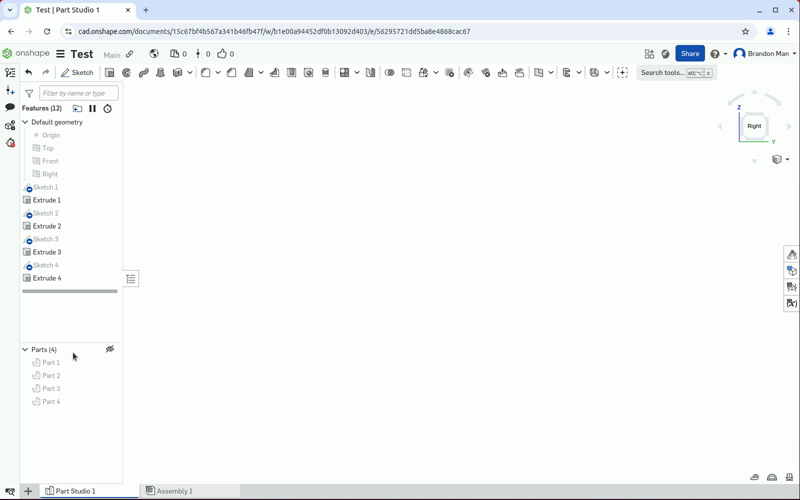
key_up(shift)
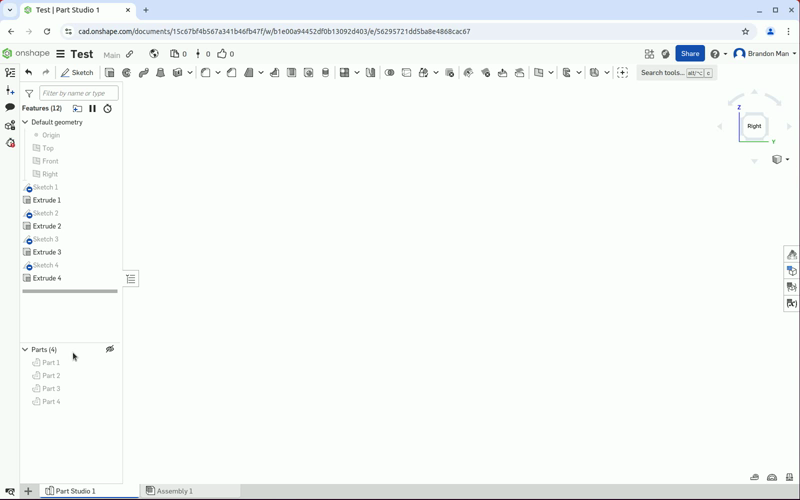
mouse_move(73, 352)
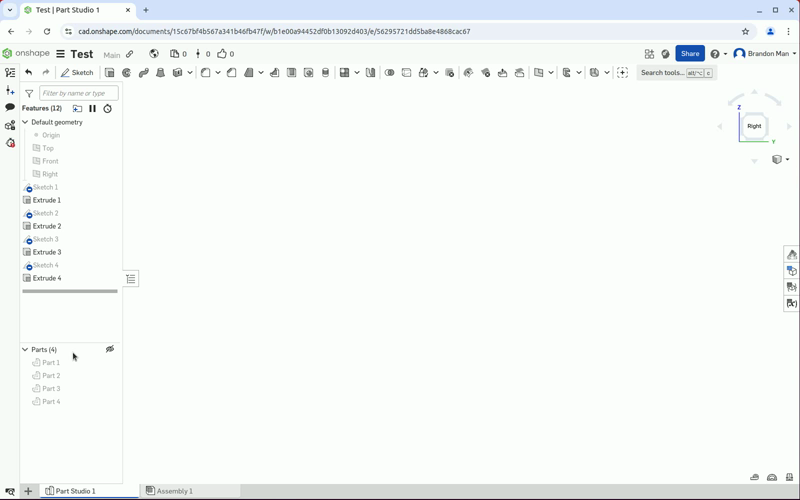
key(shift+y)
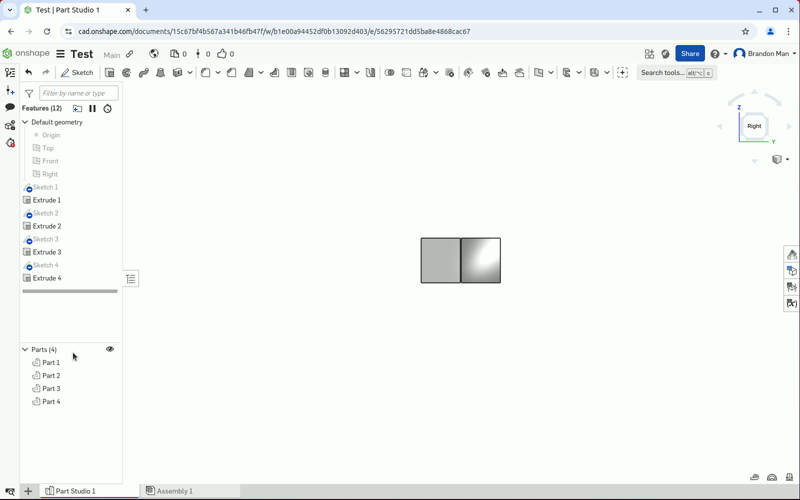
mouse_move(541, 75)
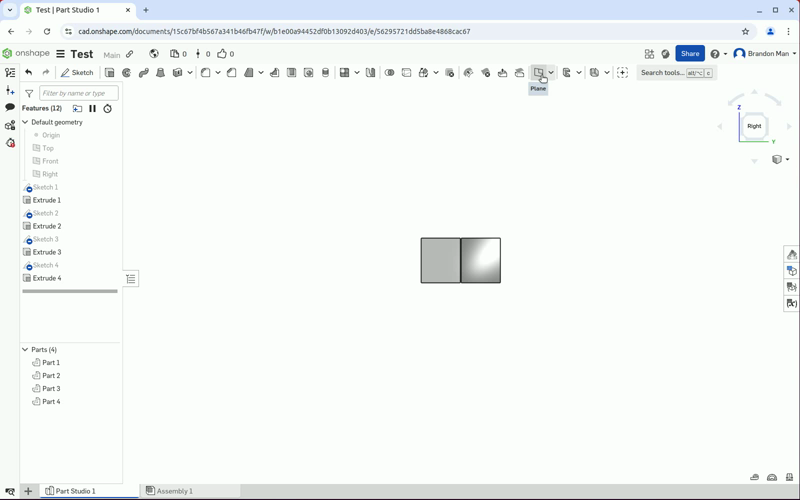
click(541, 75)
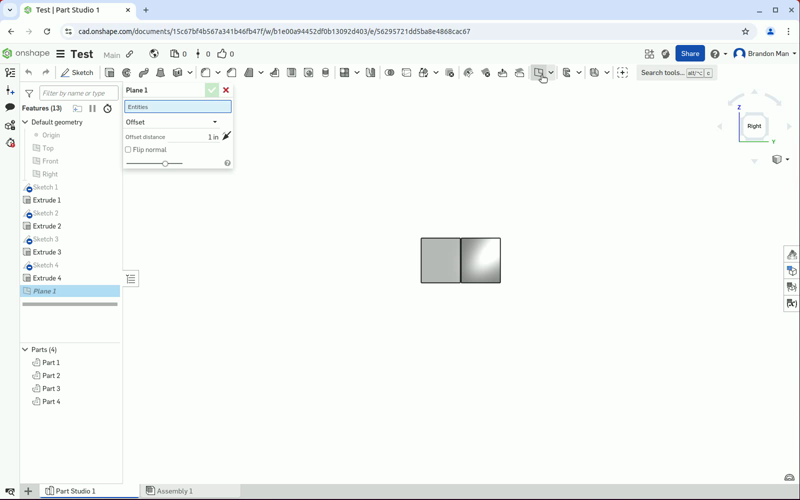
mouse_move(73, 176)
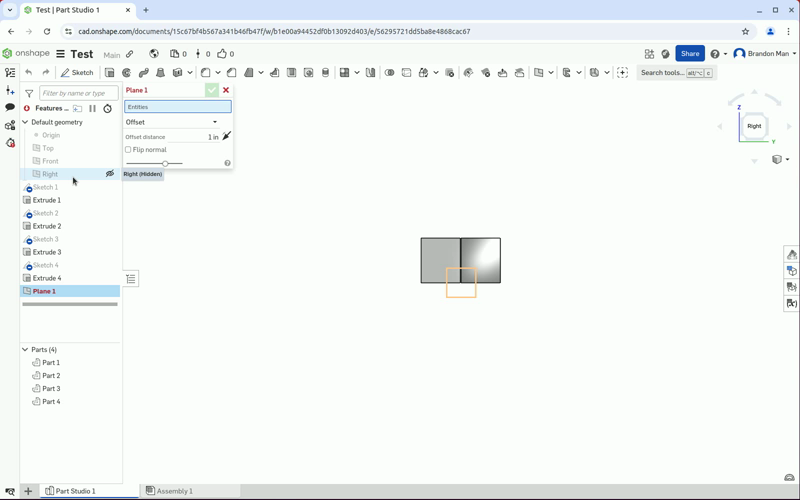
click(73, 176)
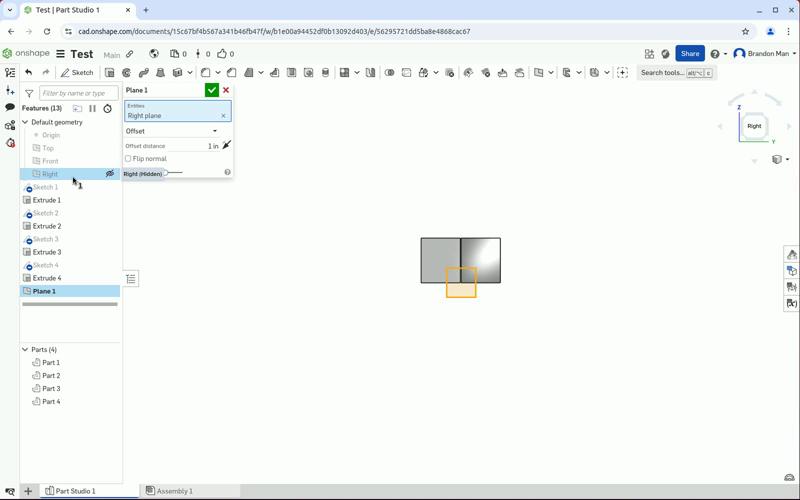
key(tab, 2)
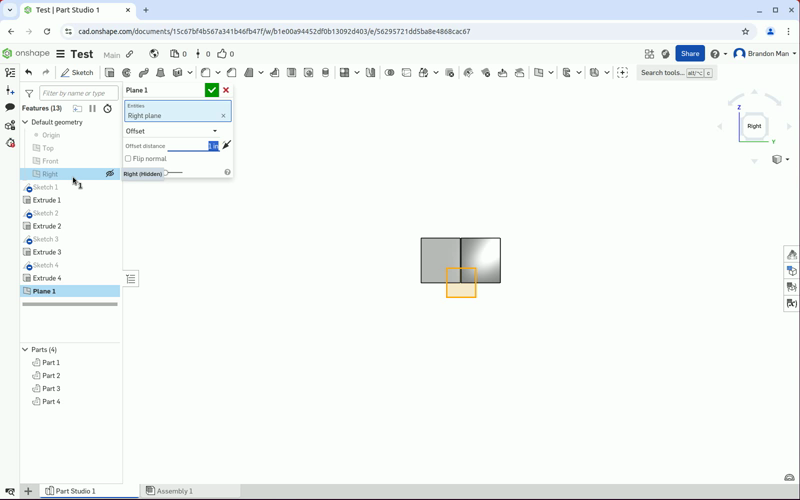
text(23.108)
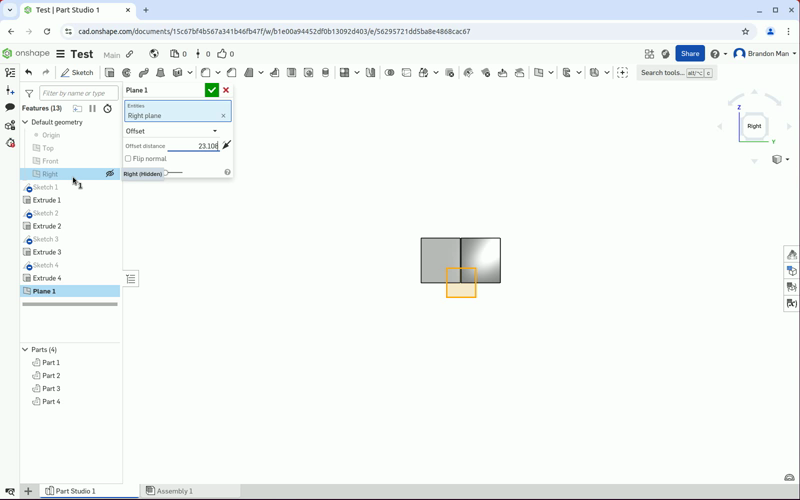
key(enter, 2)
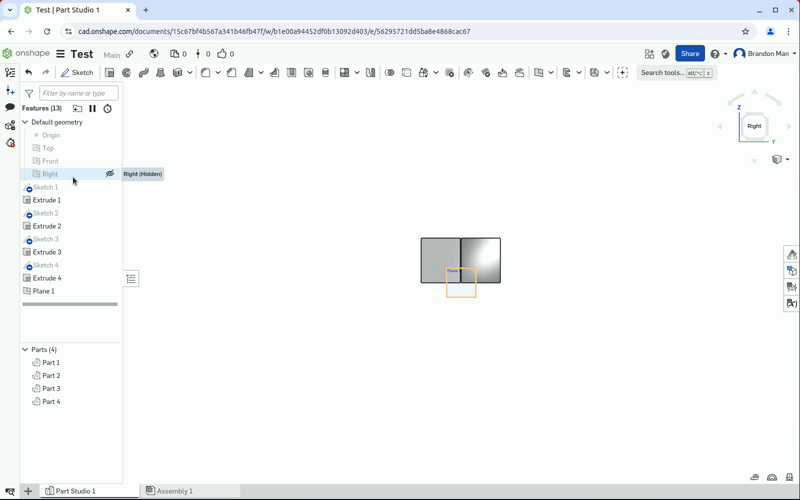
key(shift+s)
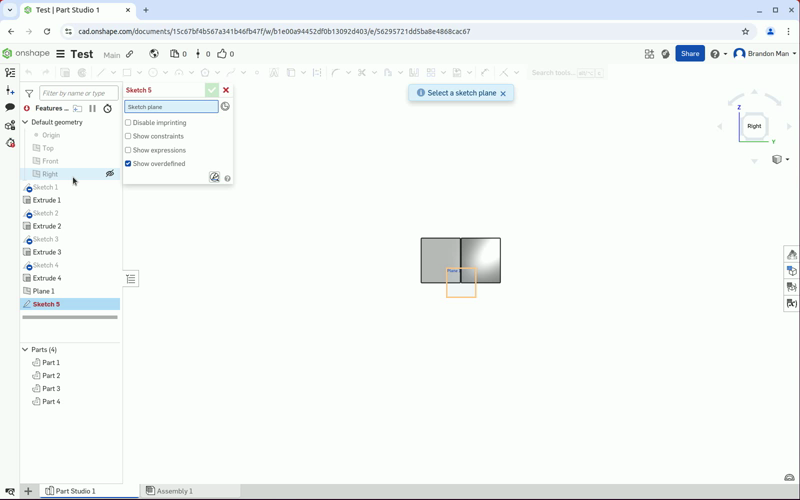
mouse_move(73, 293)
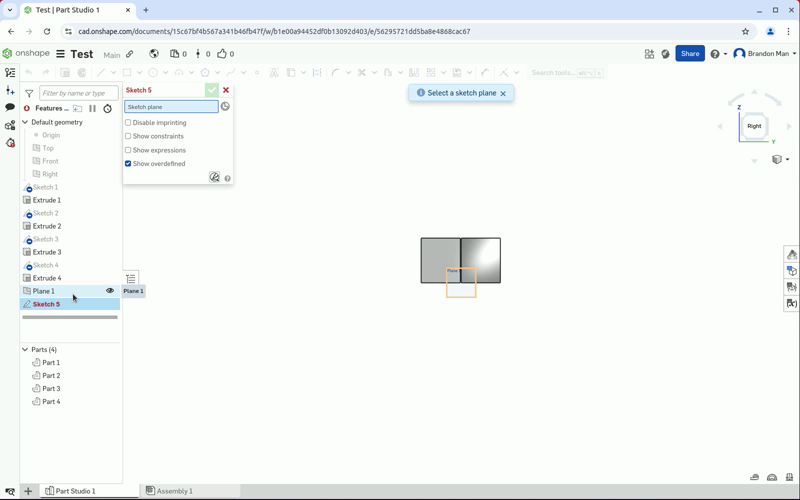
click(73, 293)
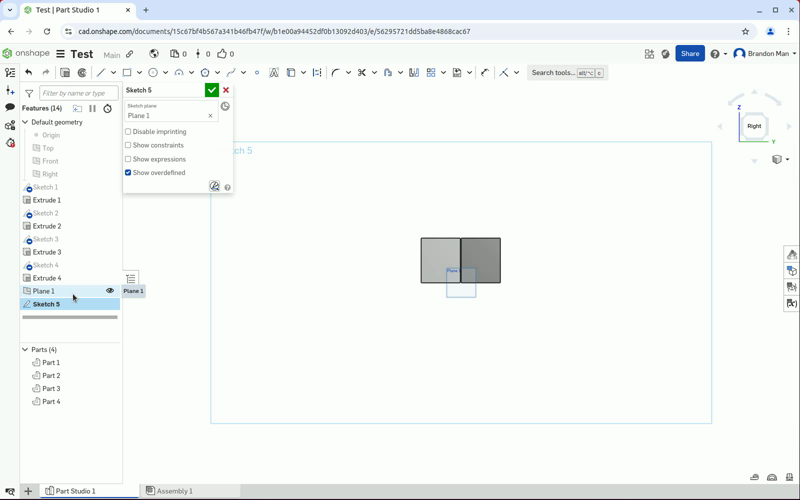
mouse_move(73, 352)
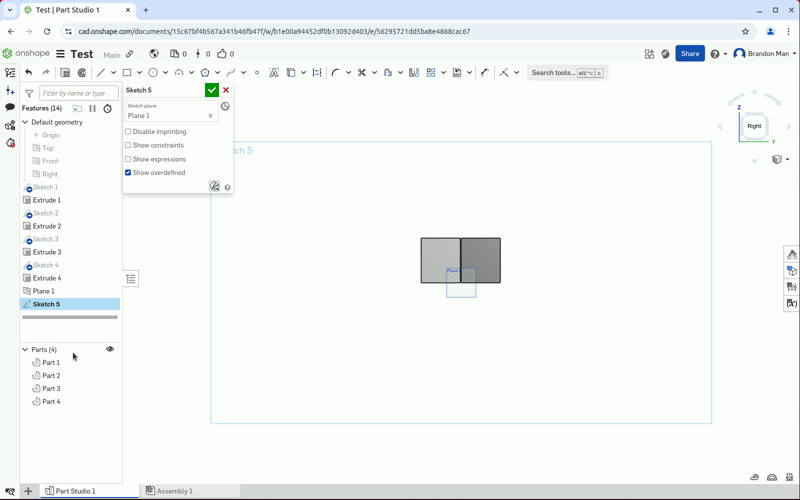
key(y)
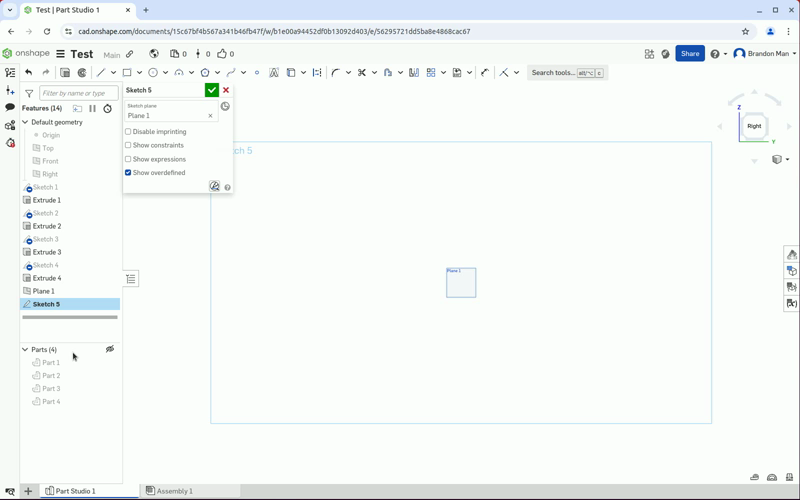
key(a)
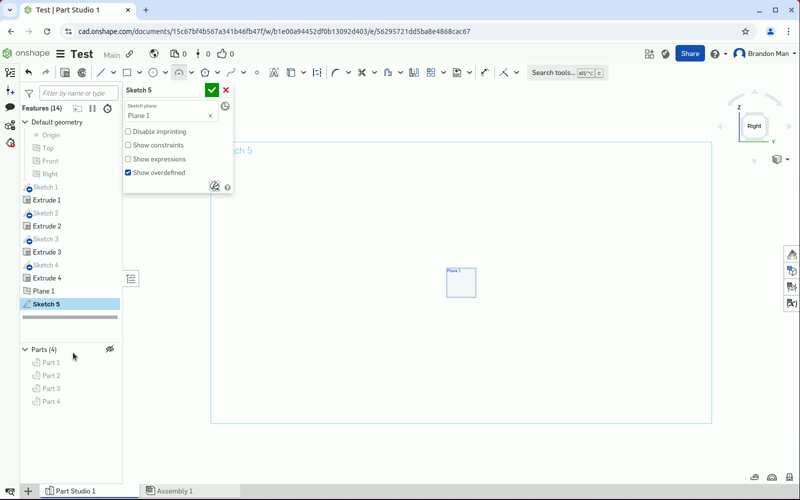
key_down(shift)
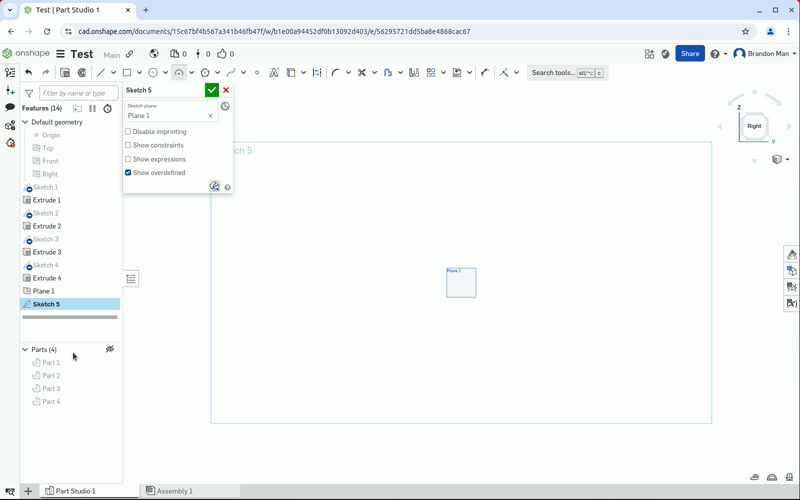
mouse_move(426, 241)
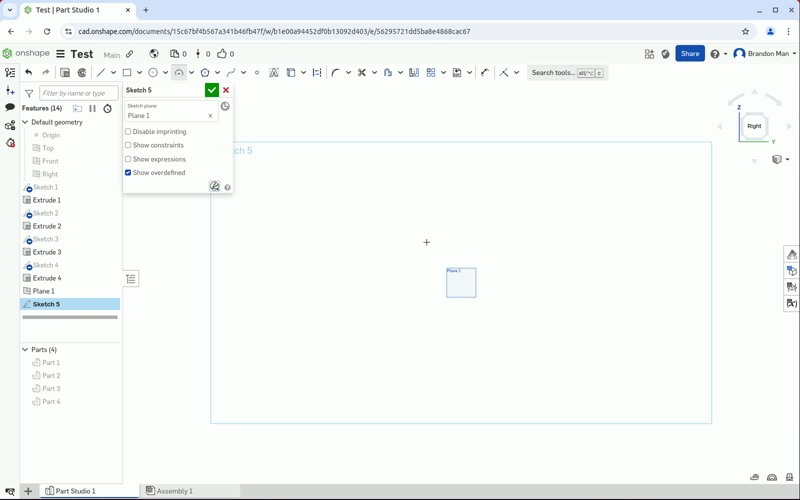
click(426, 241)
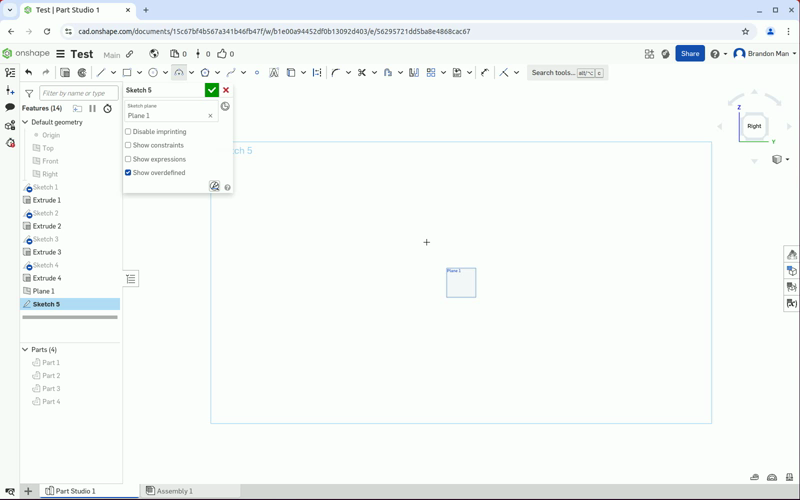
key_up(shift)
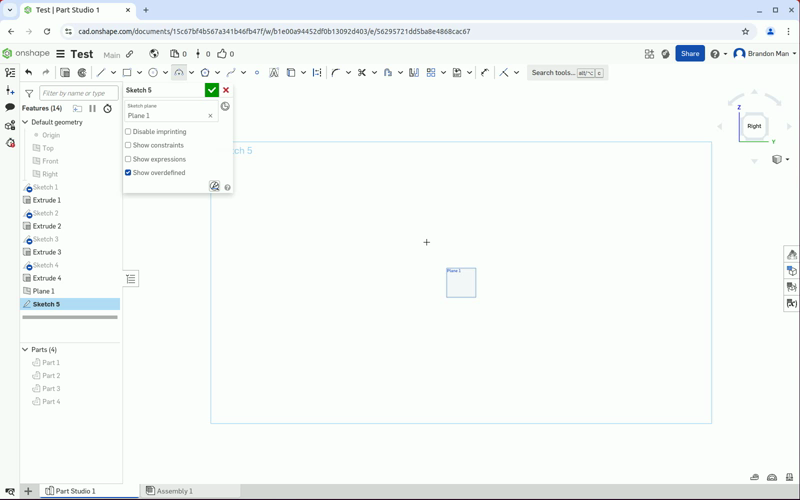
key_down(shift)
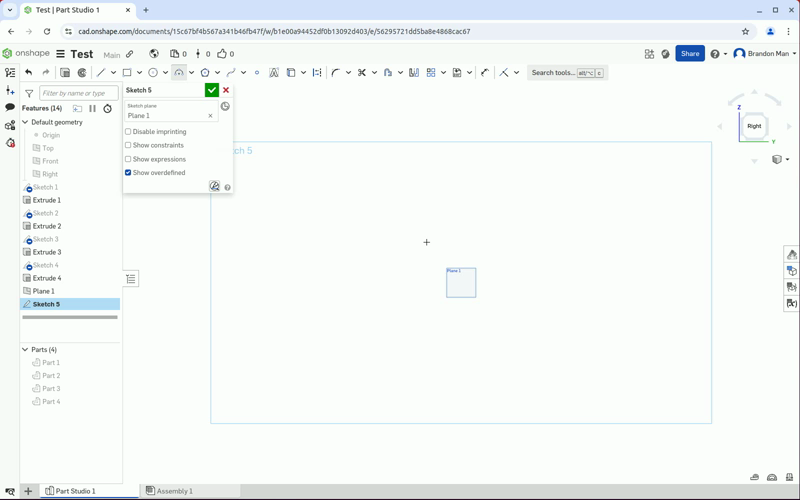
mouse_move(495, 241)
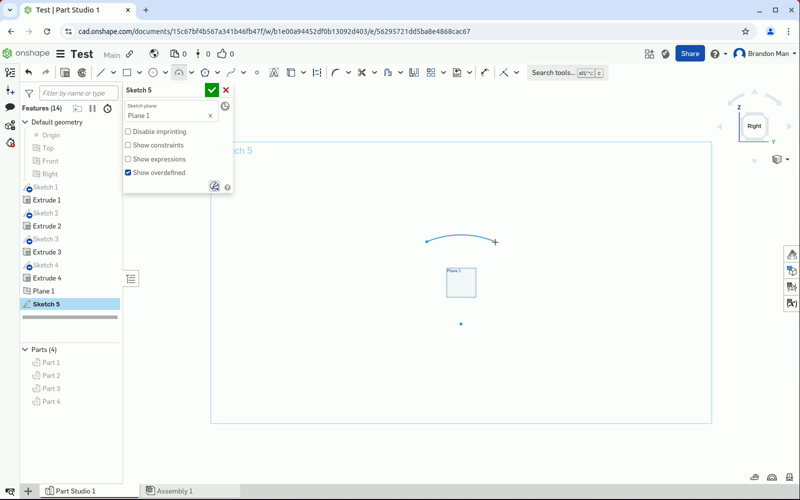
click(495, 241)
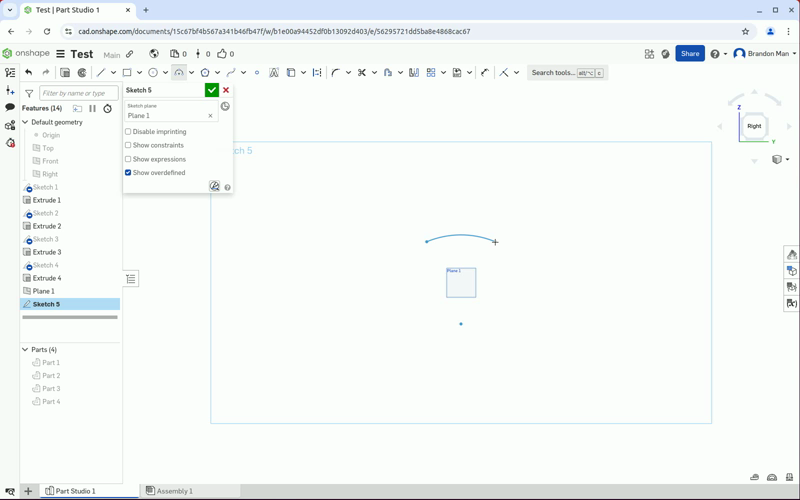
mouse_move(461, 276)
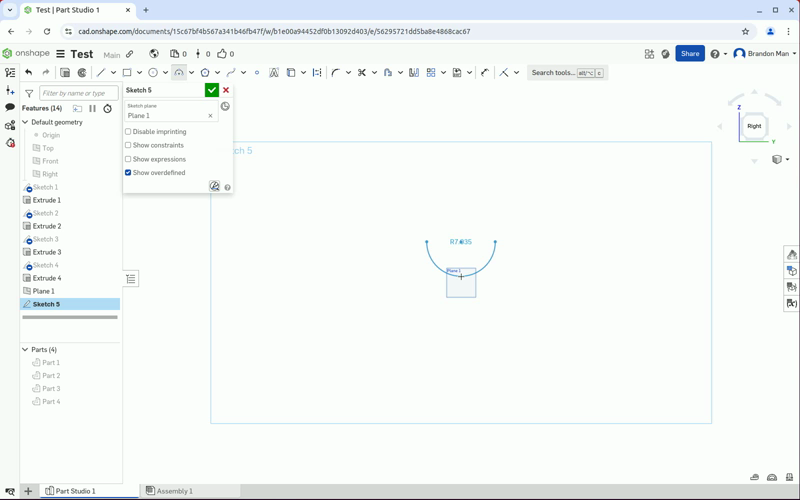
click(461, 276)
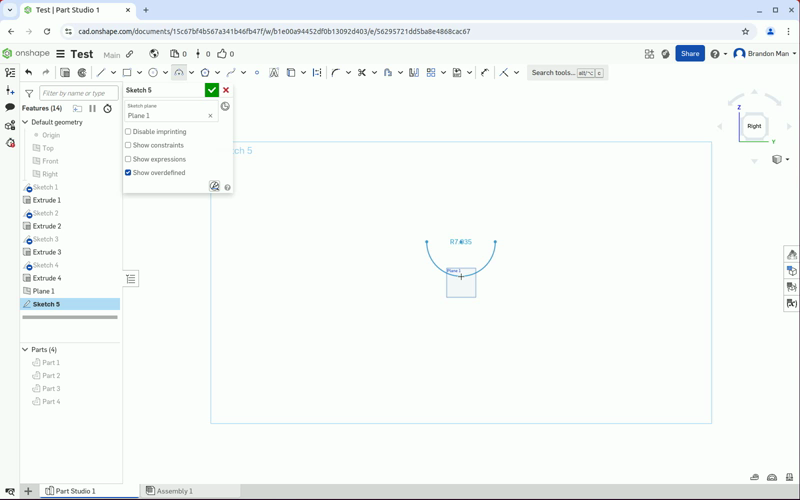
key_up(shift)
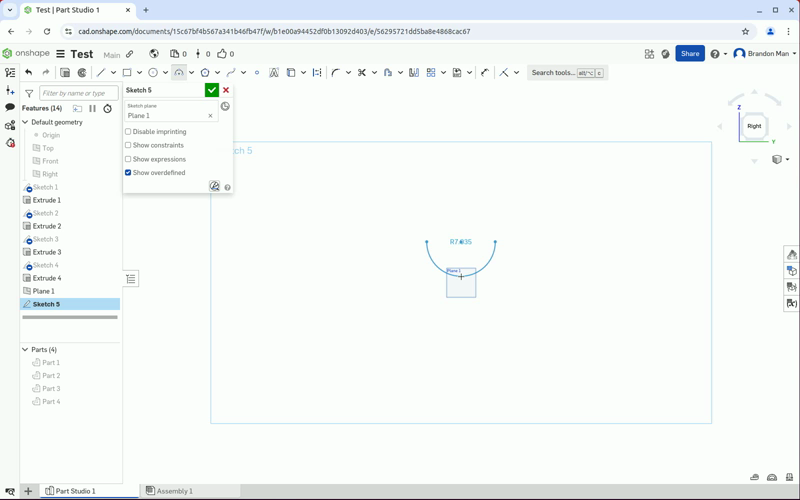
key(esc)
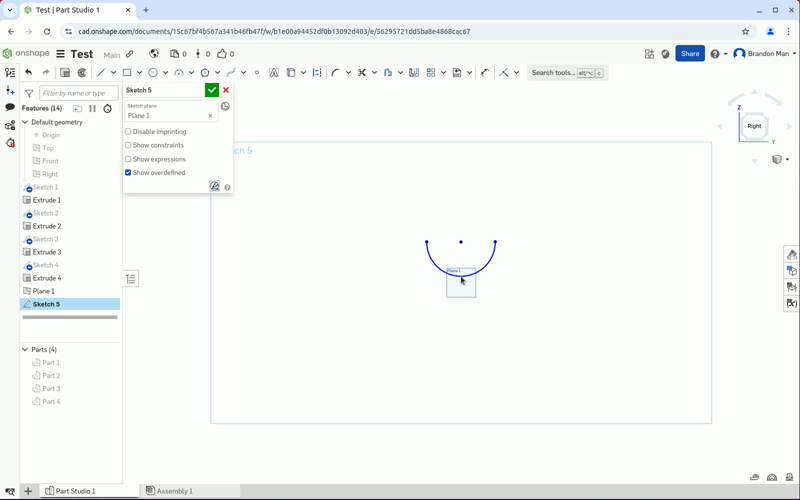
key(l)
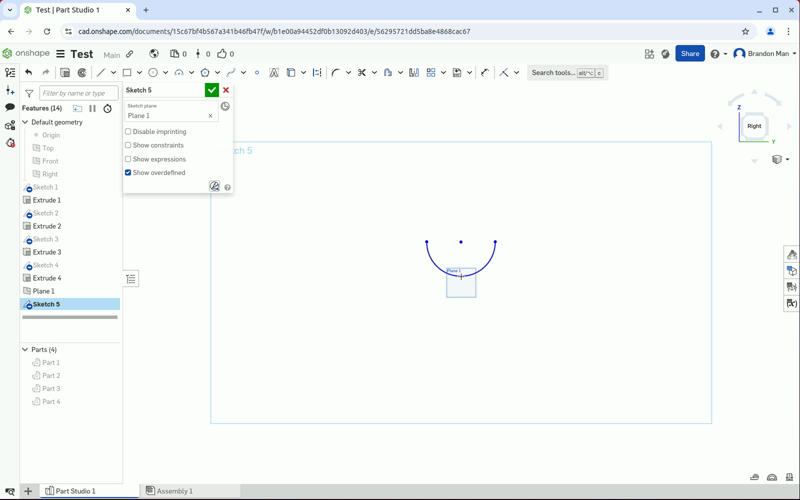
mouse_move(495, 241)
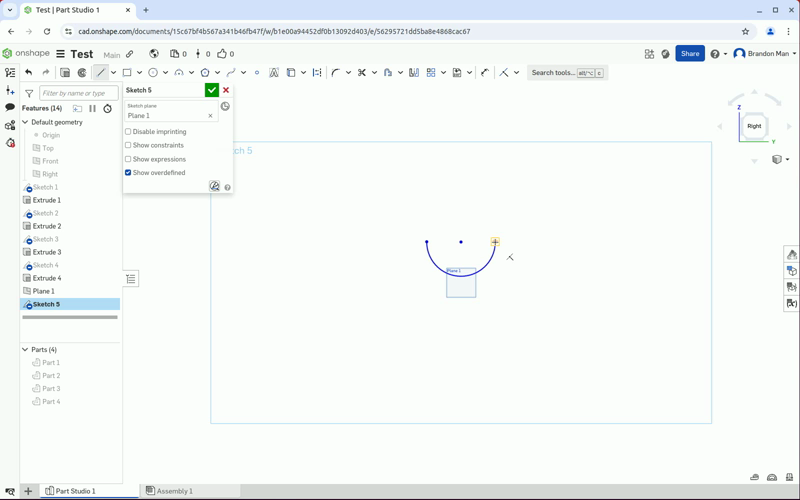
click(495, 241)
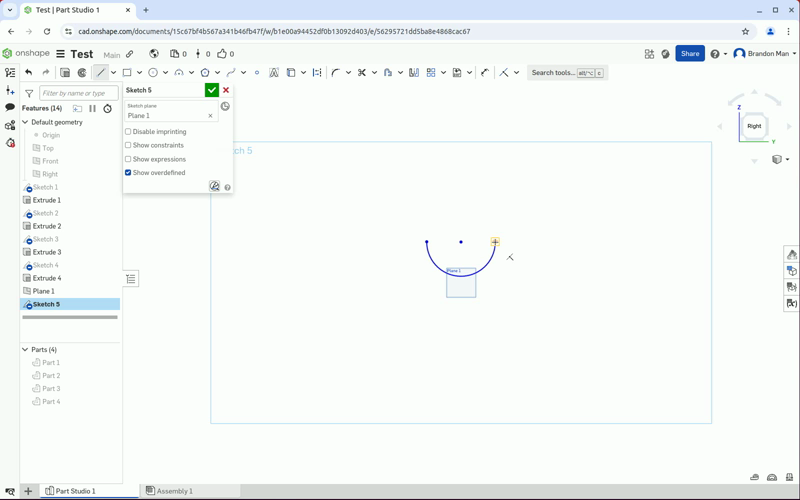
key_down(shift)
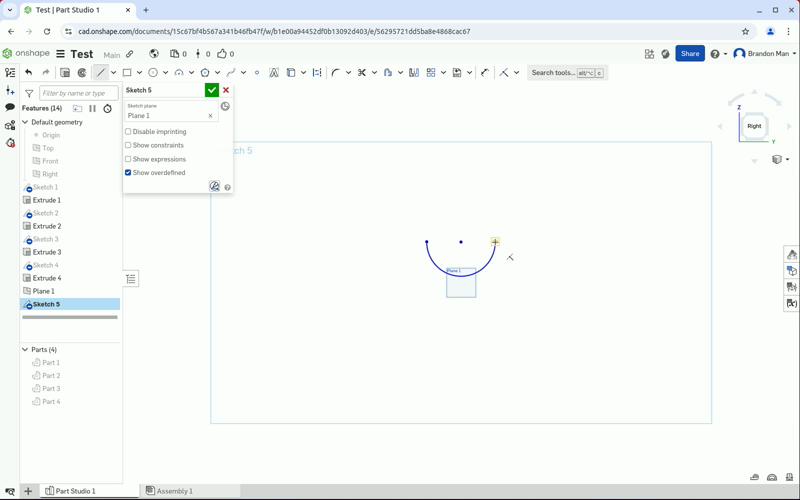
mouse_move(525, 241)
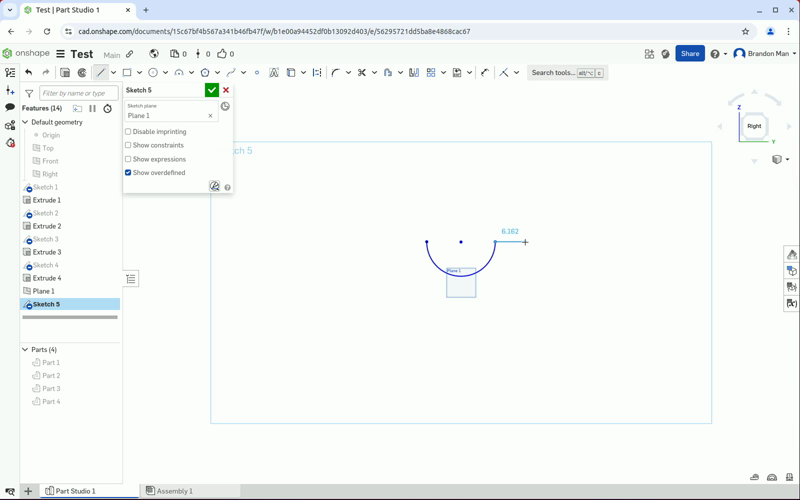
mouse_move(495, 237)
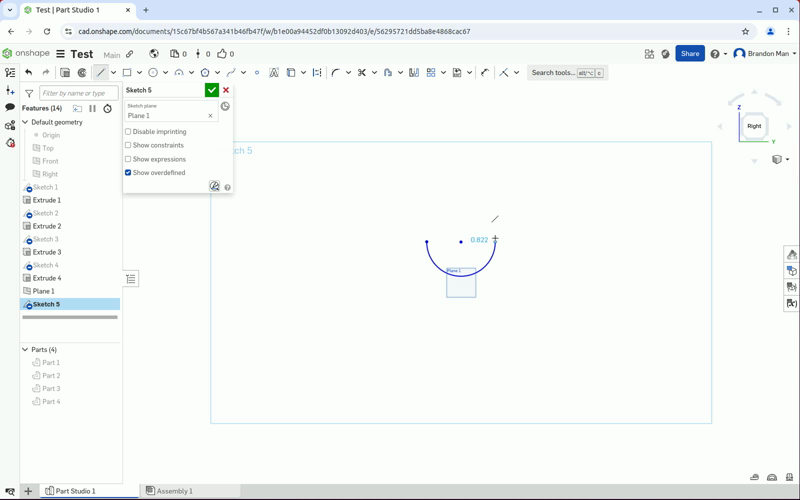
scroll(6)
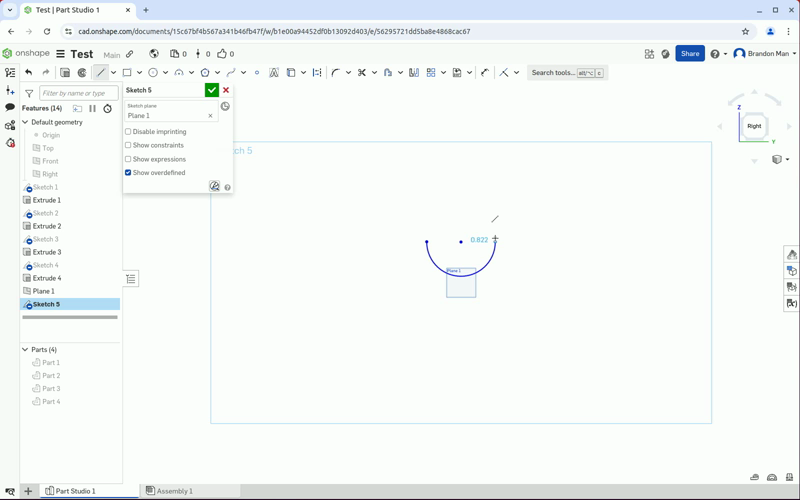
scroll(6)
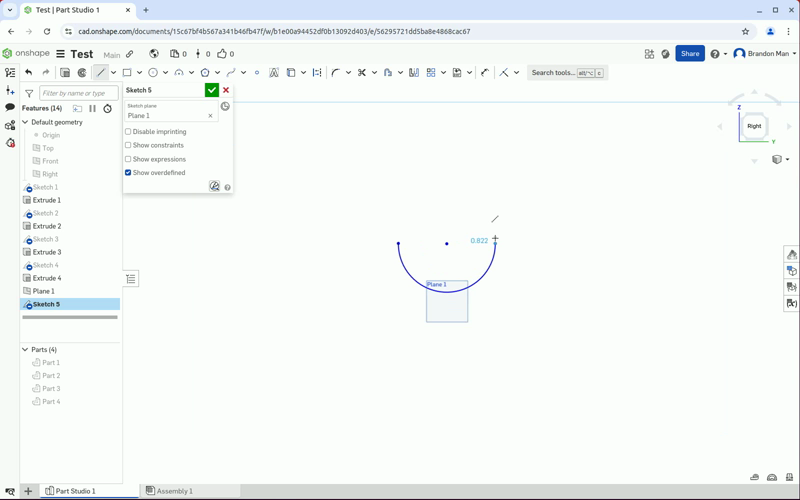
scroll(6)
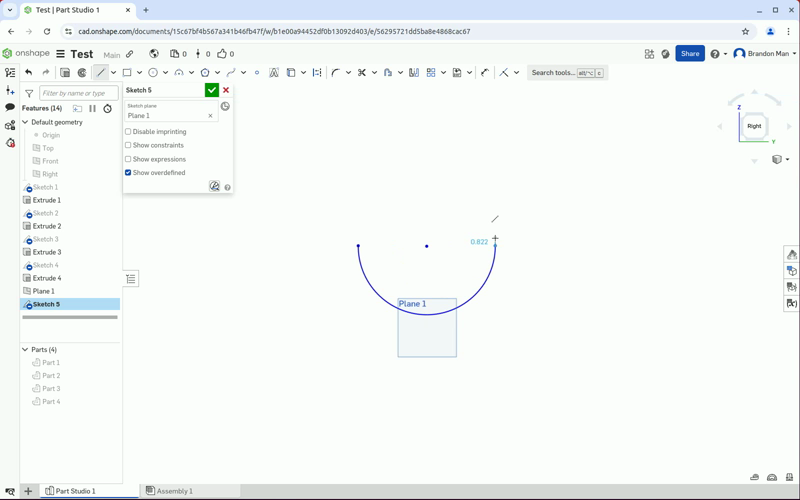
scroll(6)
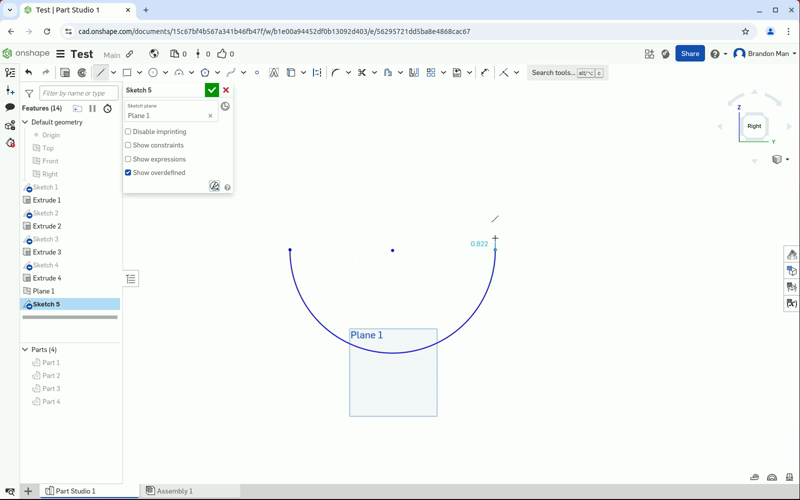
scroll(6)
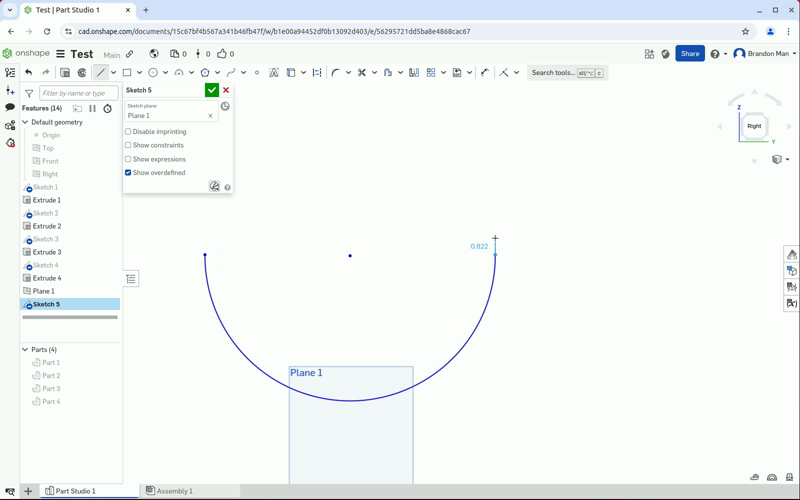
scroll(6)
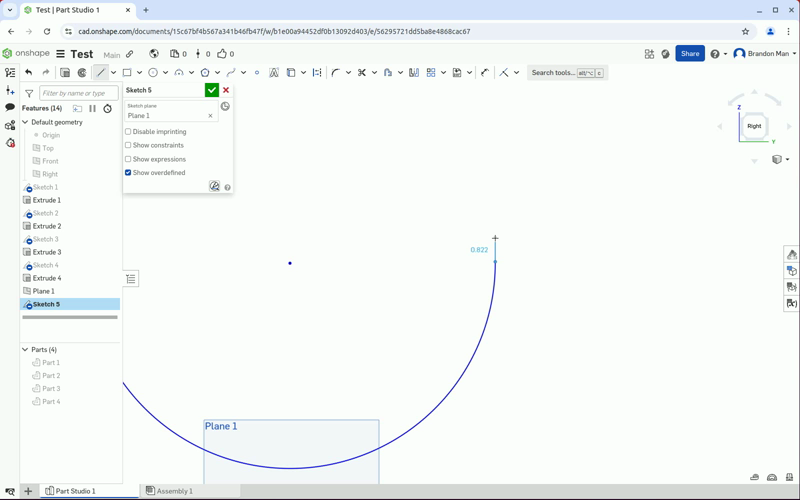
scroll(6)
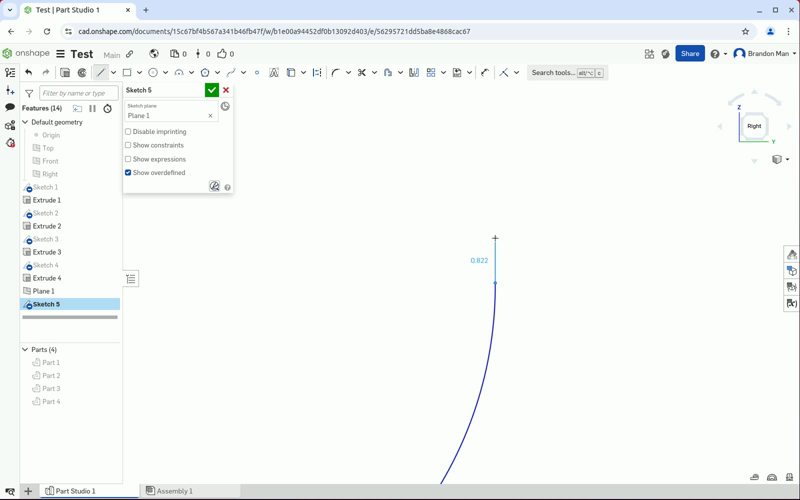
click(495, 237)
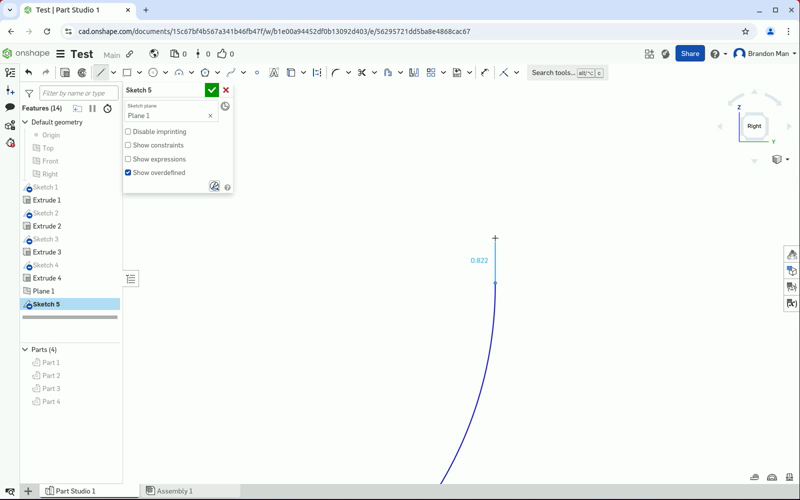
scroll(-6)
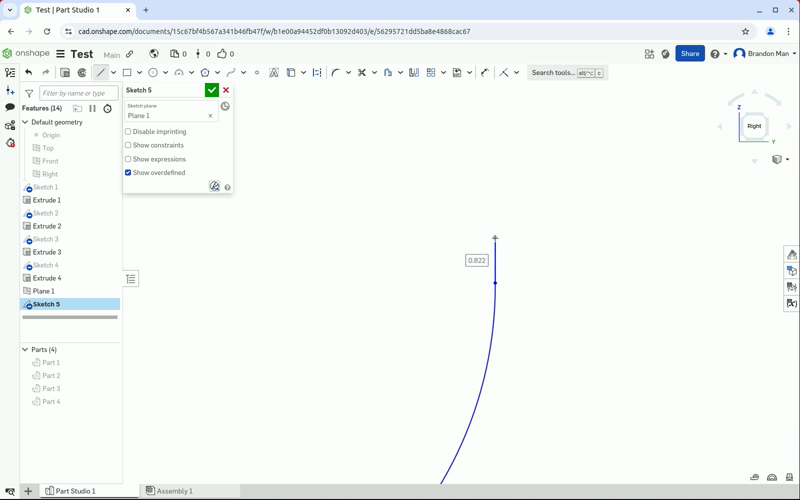
scroll(-6)
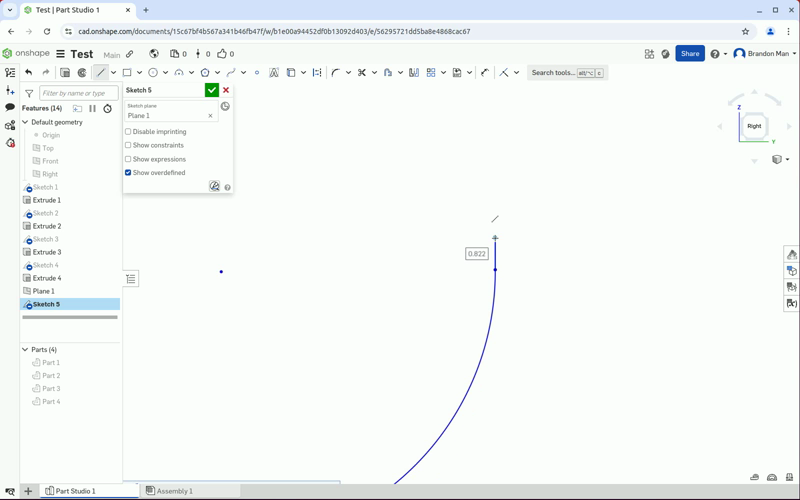
scroll(-6)
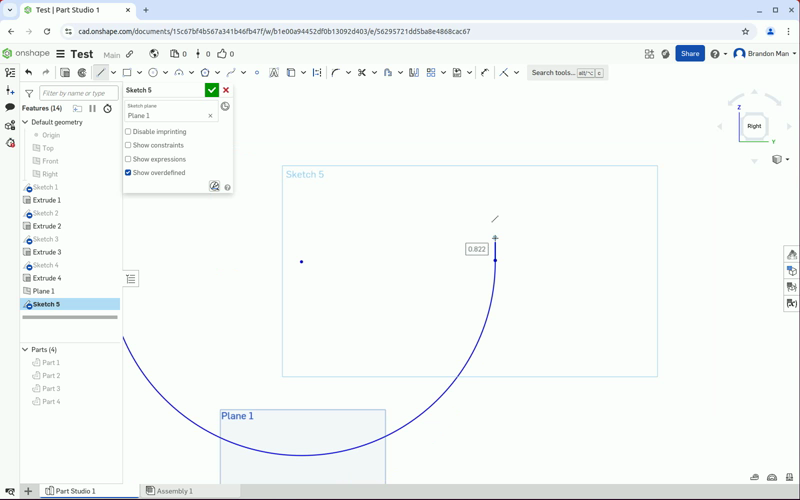
scroll(-6)
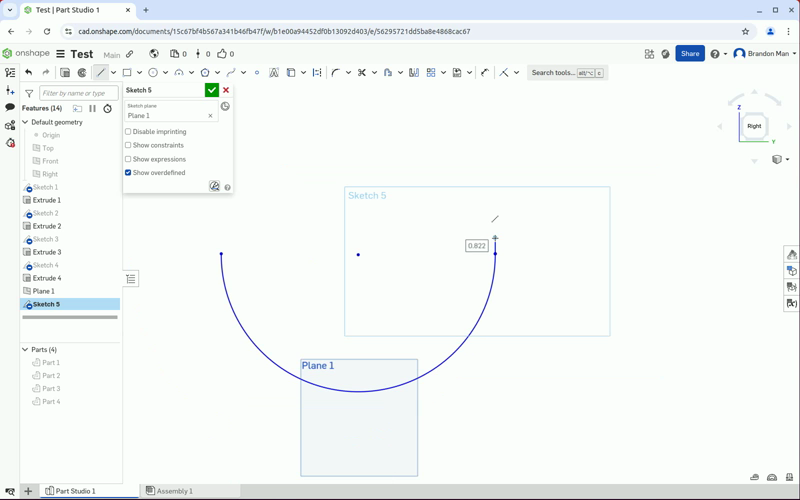
scroll(-6)
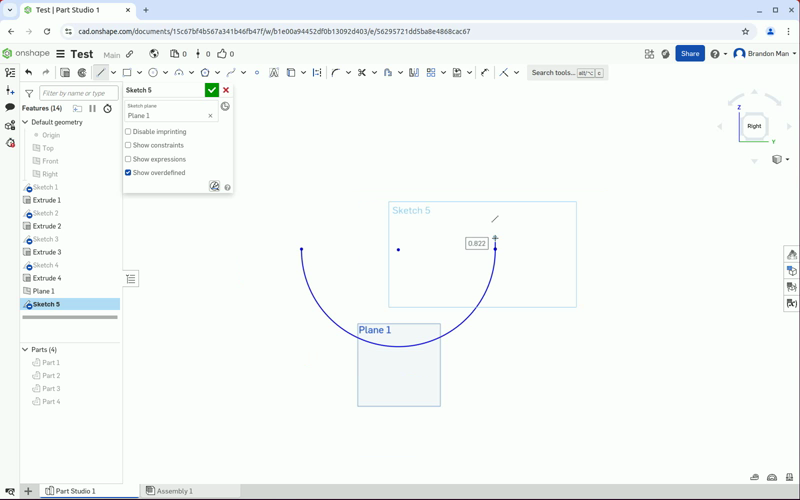
scroll(-6)
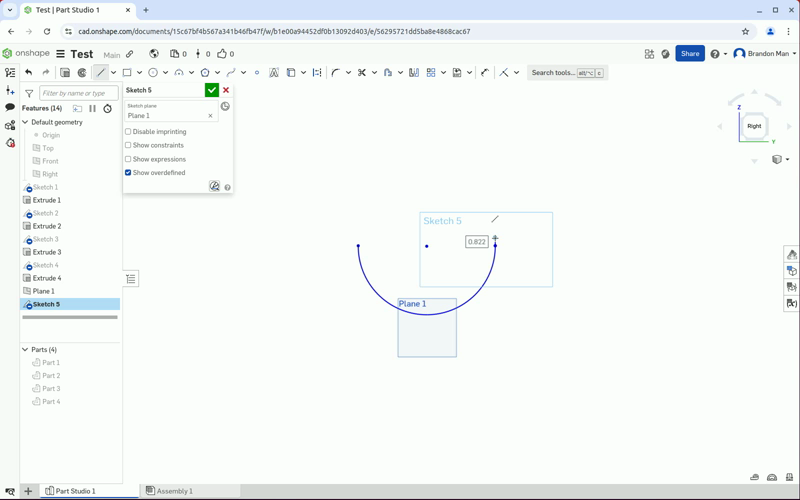
scroll(-6)
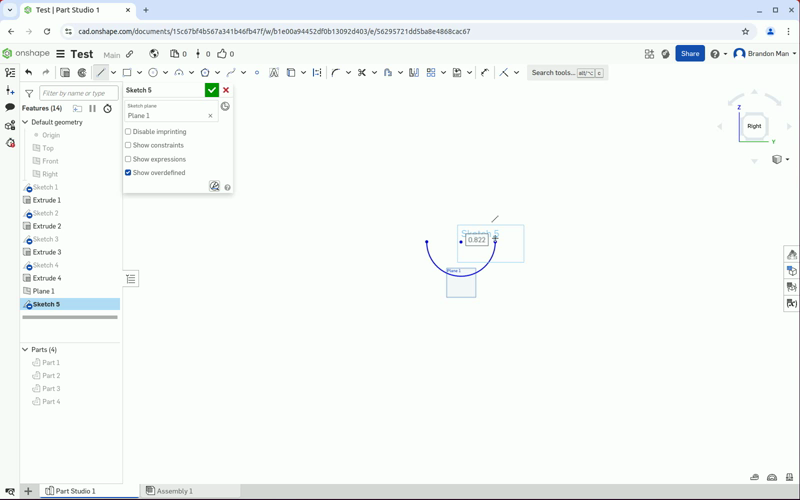
key_up(shift)
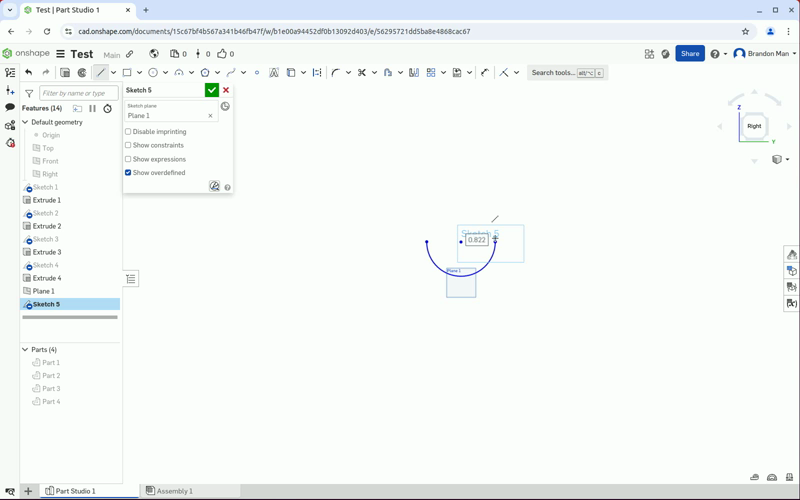
key_down(shift)
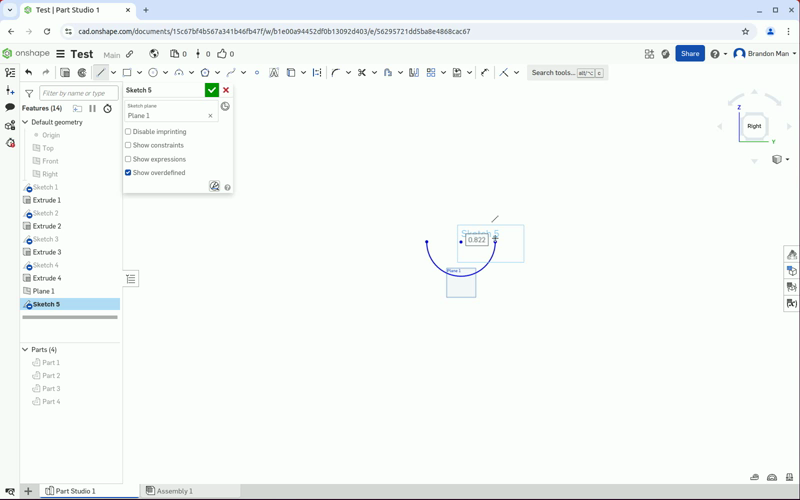
mouse_move(426, 237)
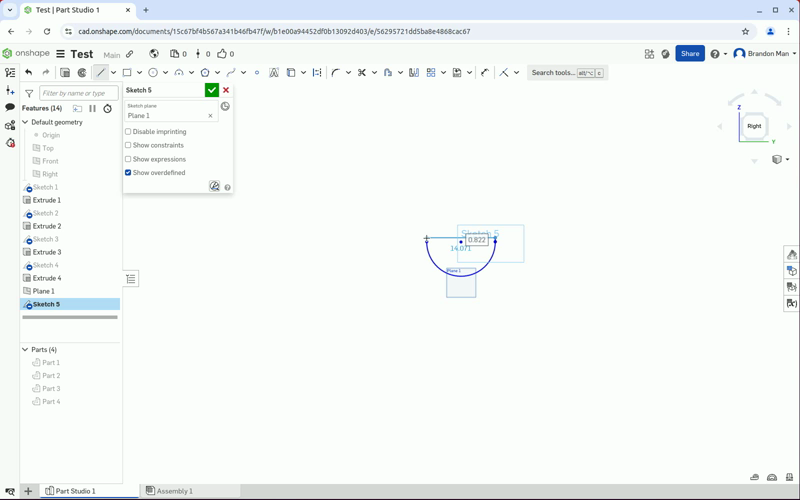
scroll(6)
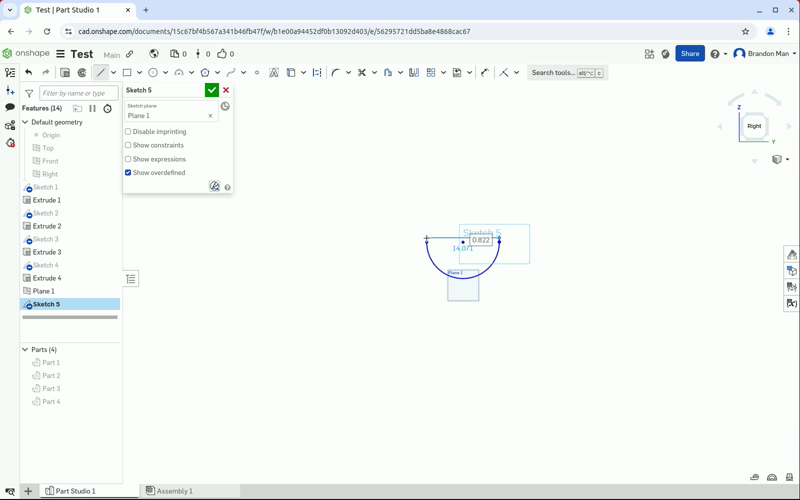
scroll(6)
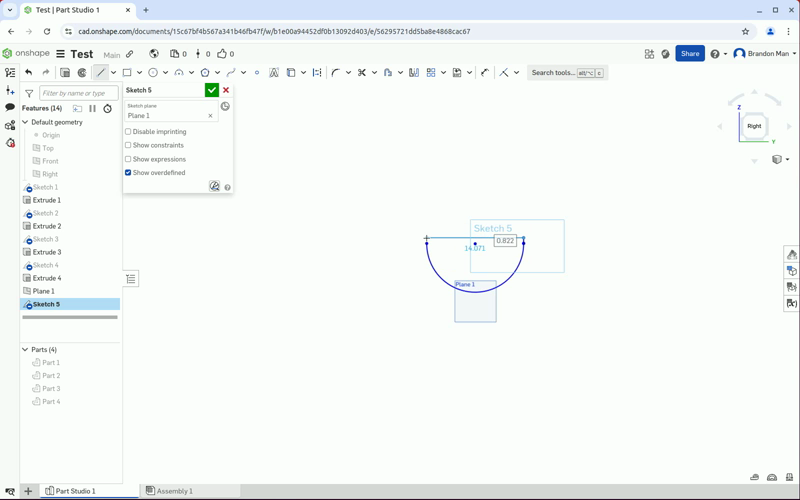
scroll(6)
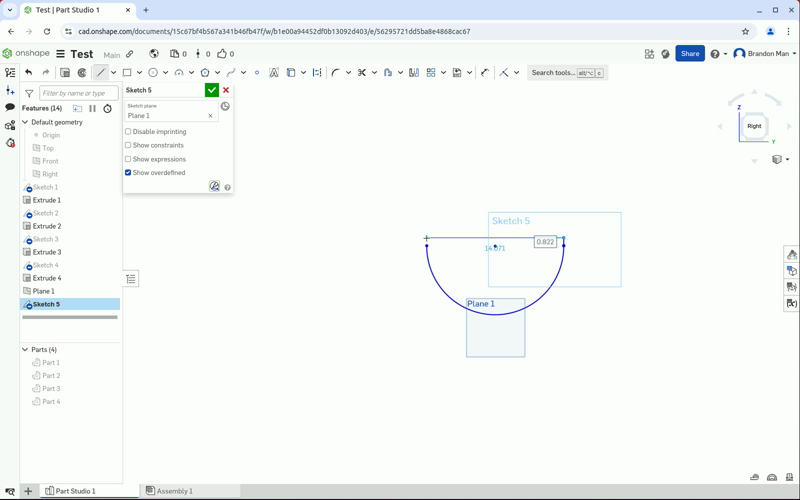
scroll(6)
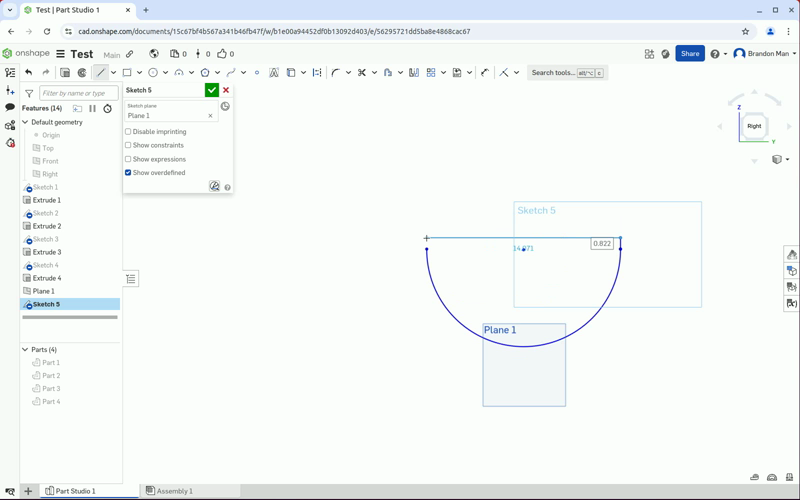
scroll(6)
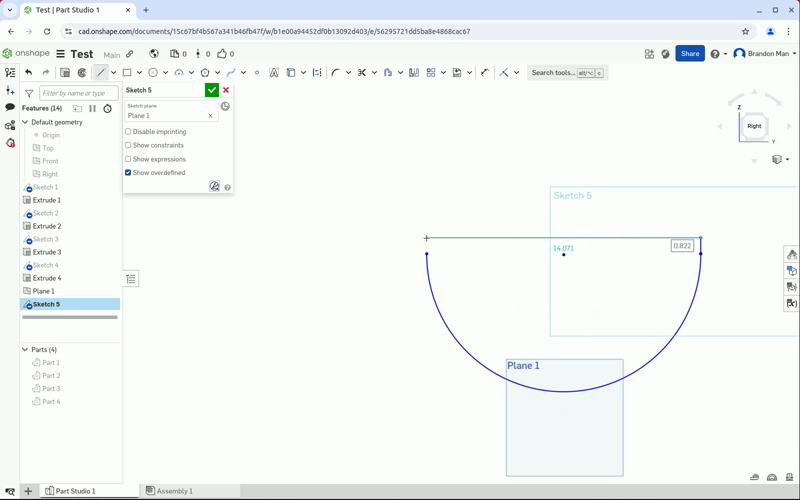
scroll(6)
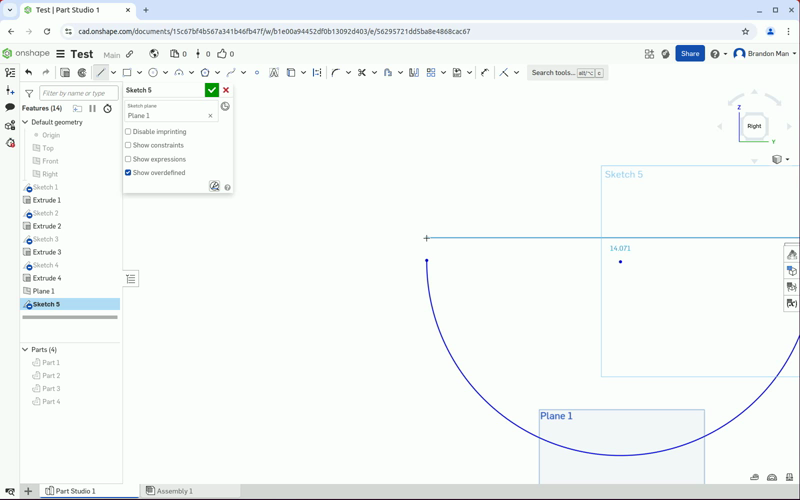
scroll(6)
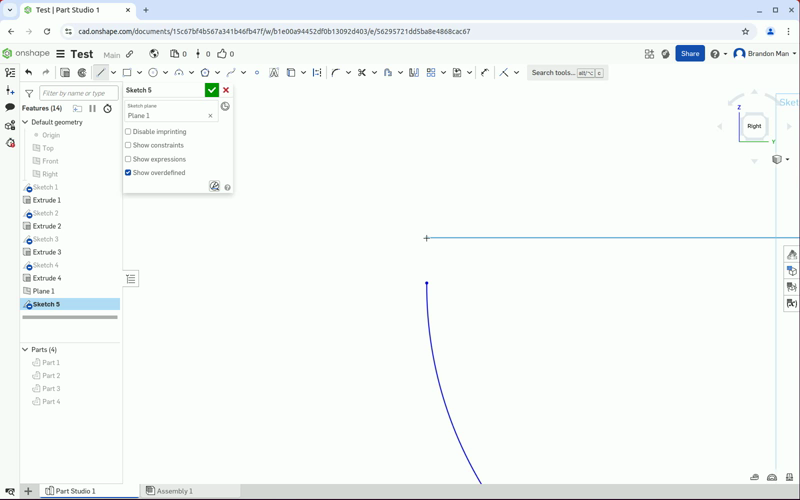
click(426, 237)
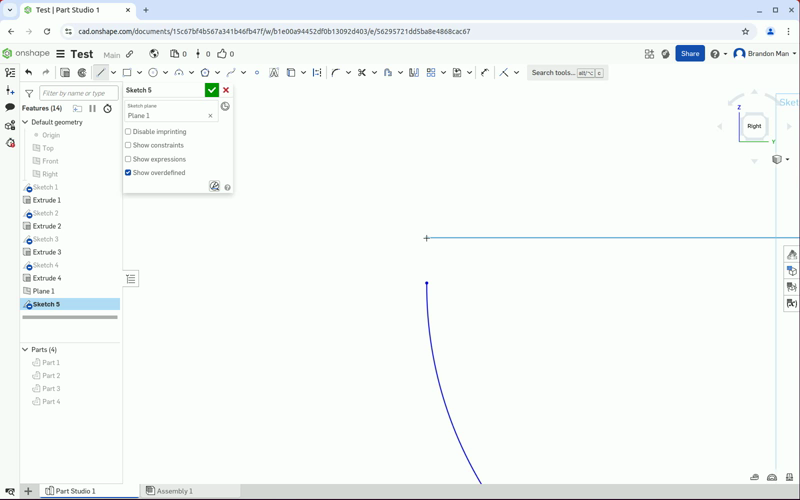
scroll(-6)
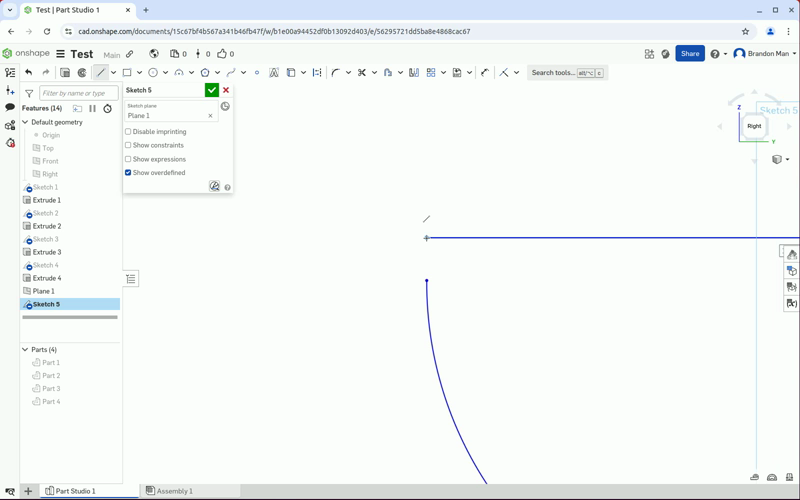
scroll(-6)
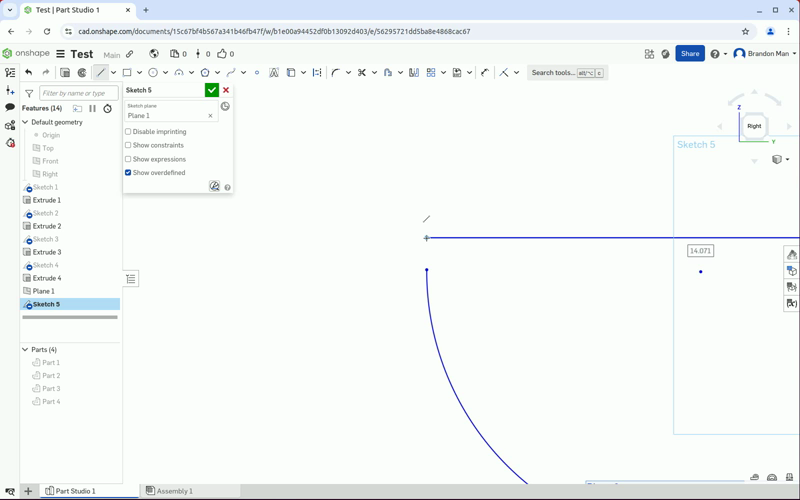
scroll(-6)
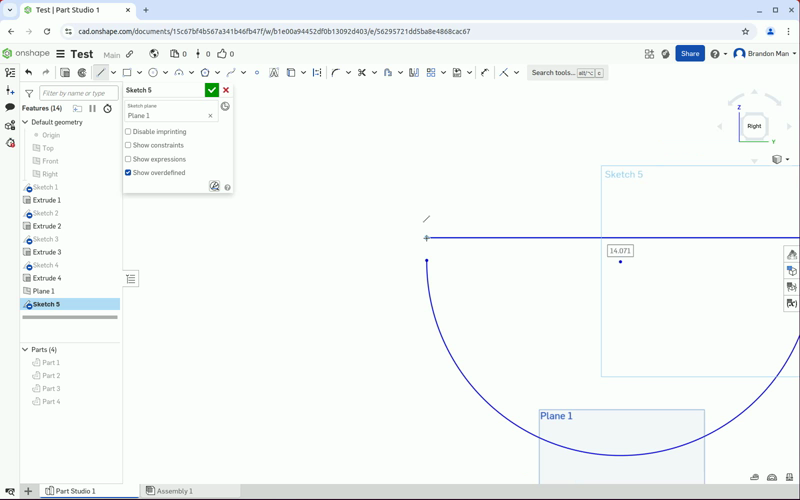
scroll(-6)
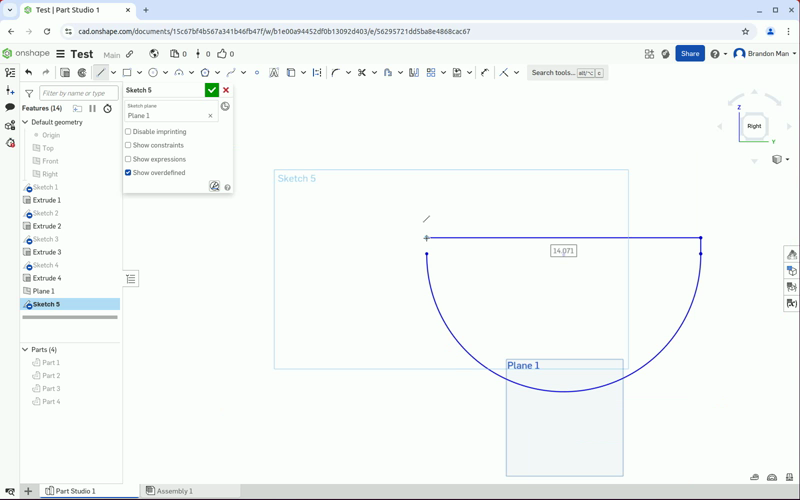
scroll(-6)
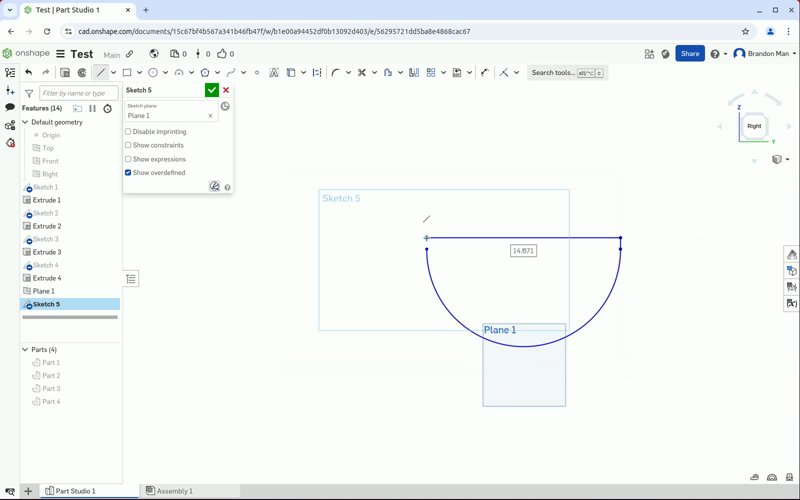
scroll(-6)
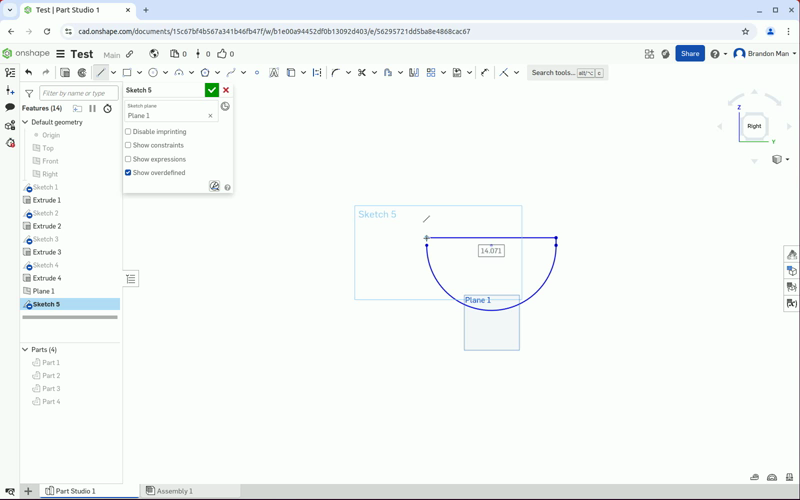
scroll(-6)
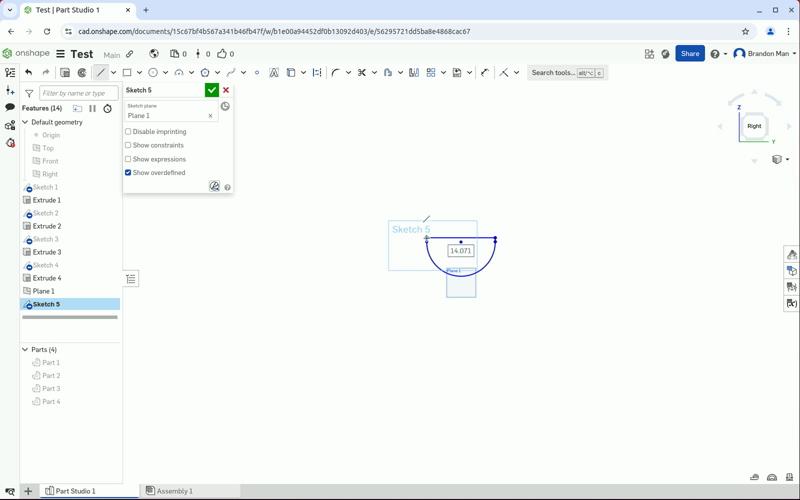
key_up(shift)
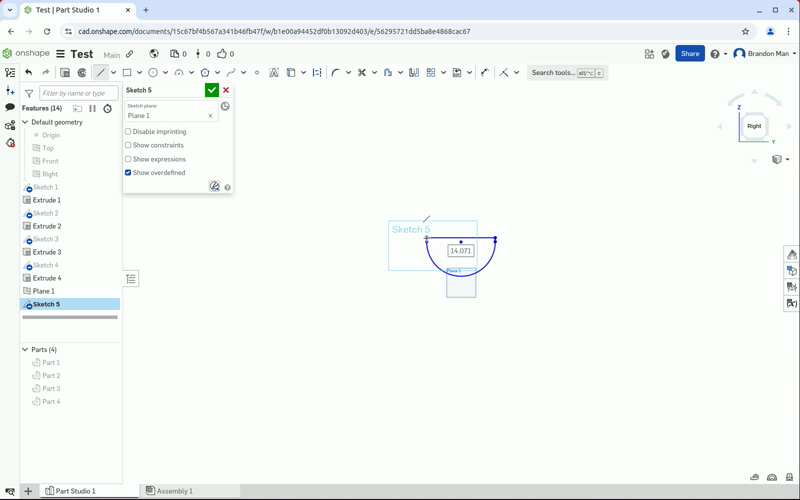
mouse_move(456, 237)
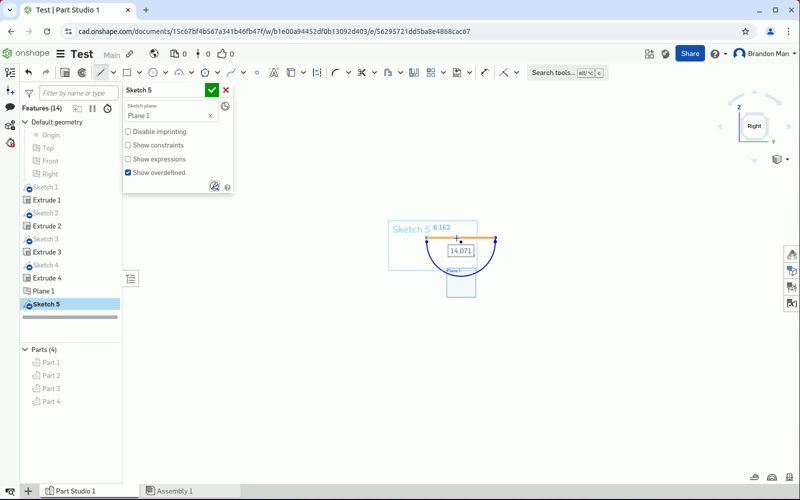
key_down(shift)
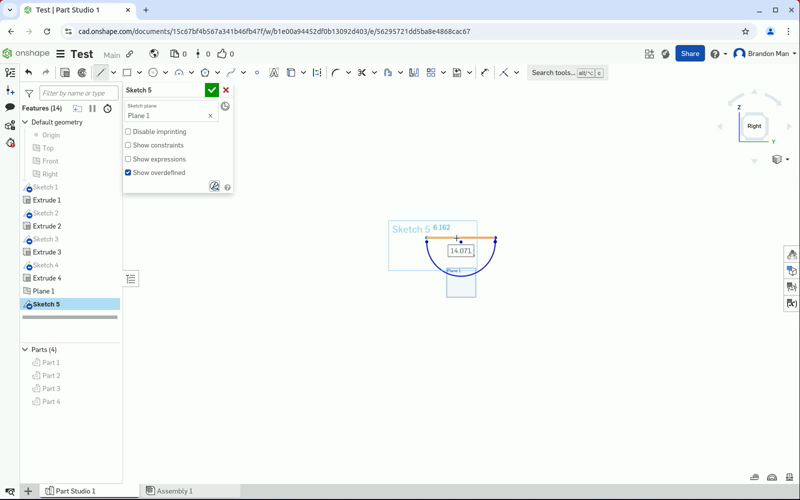
mouse_move(426, 241)
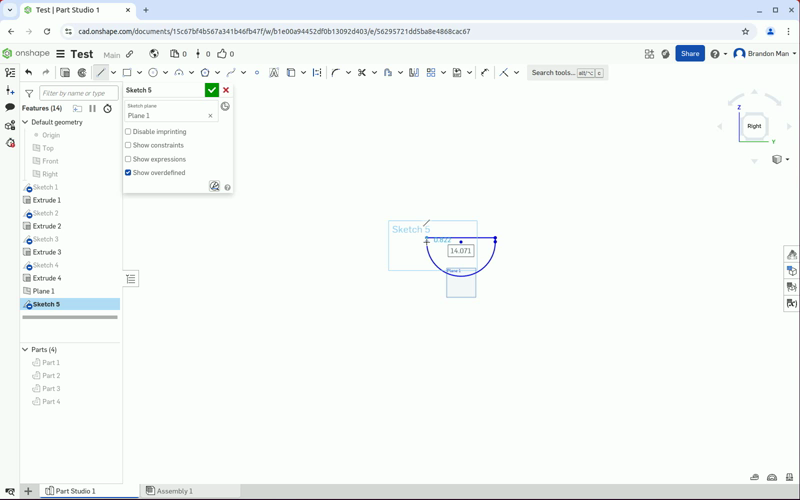
scroll(6)
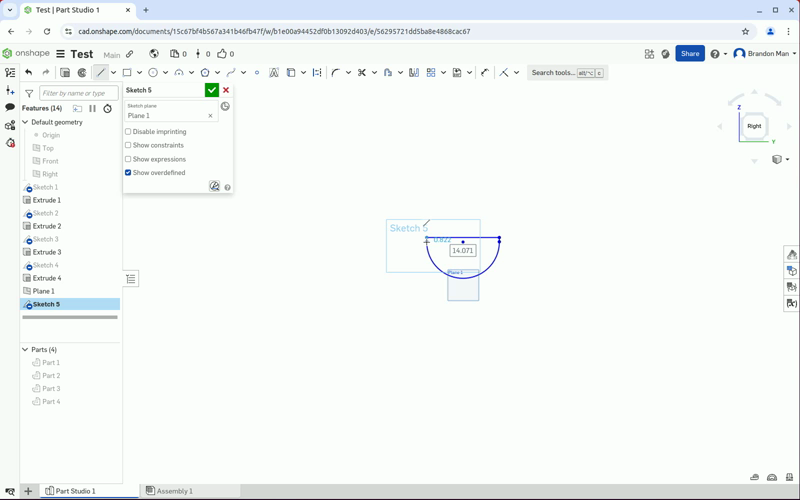
scroll(6)
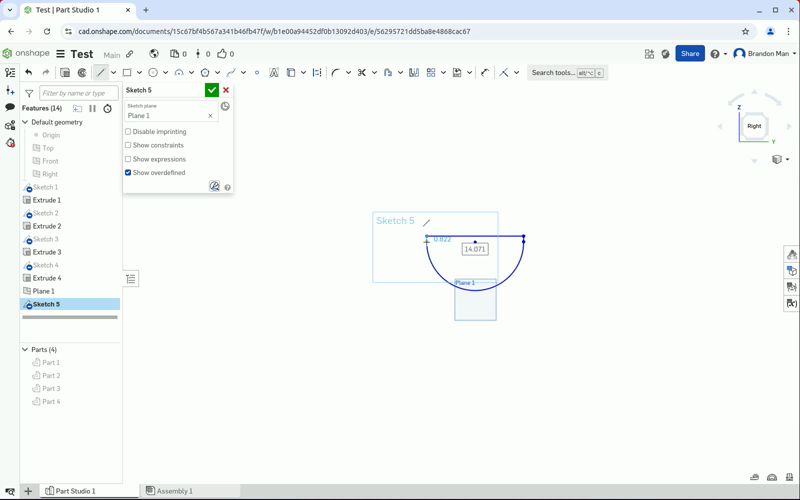
scroll(6)
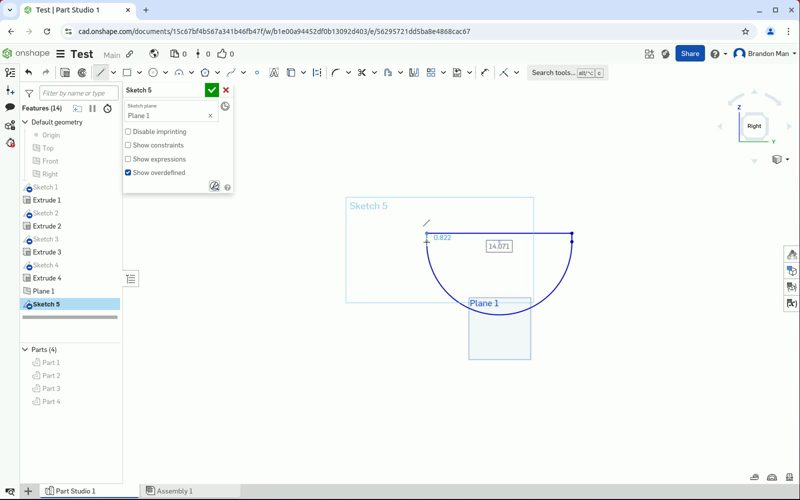
scroll(6)
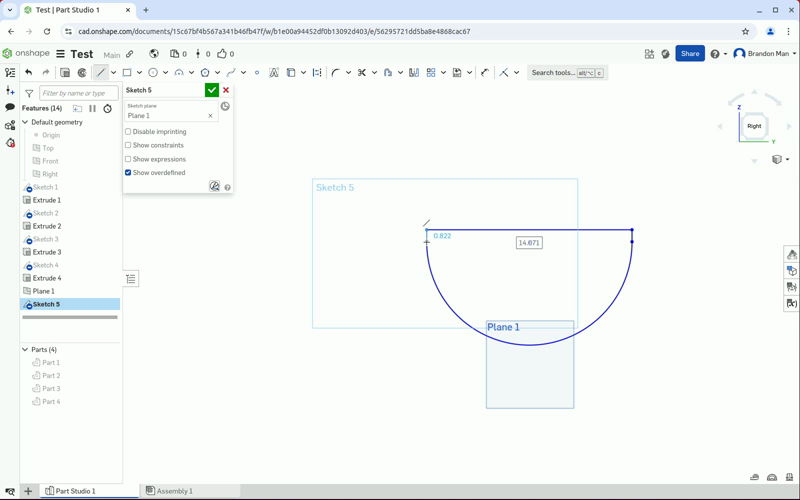
scroll(6)
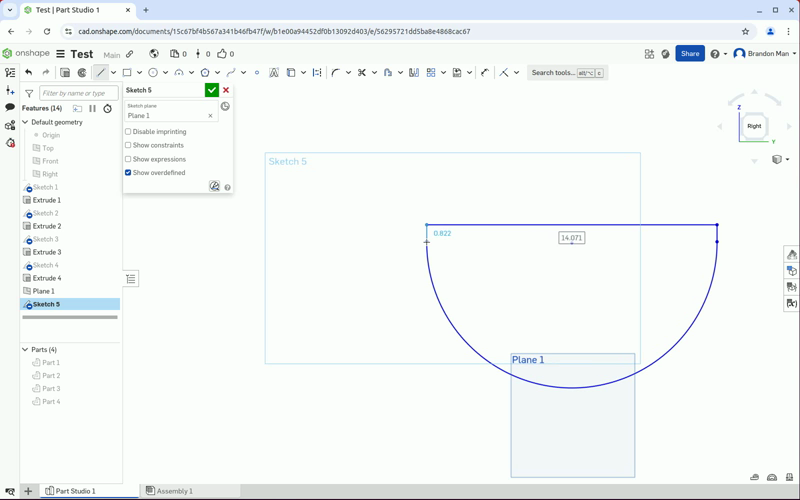
scroll(6)
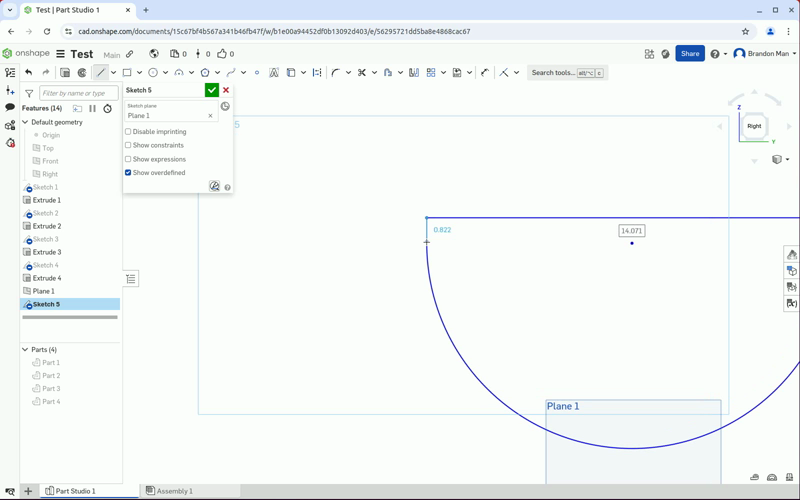
scroll(6)
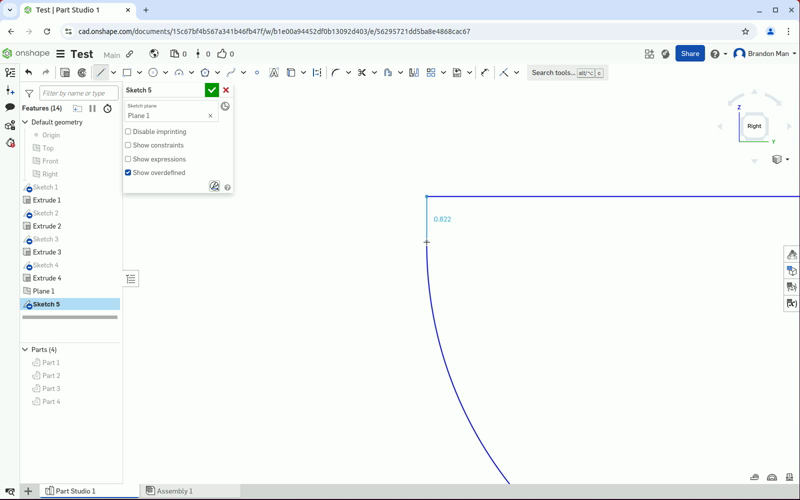
key_up(shift)
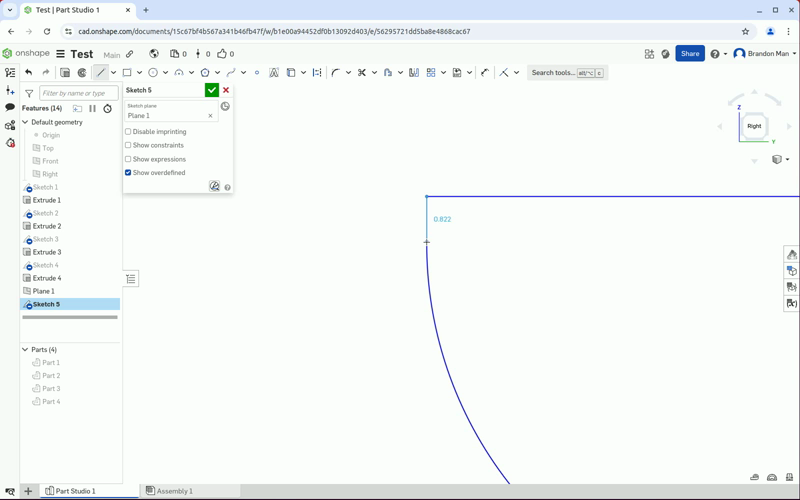
click(426, 241)
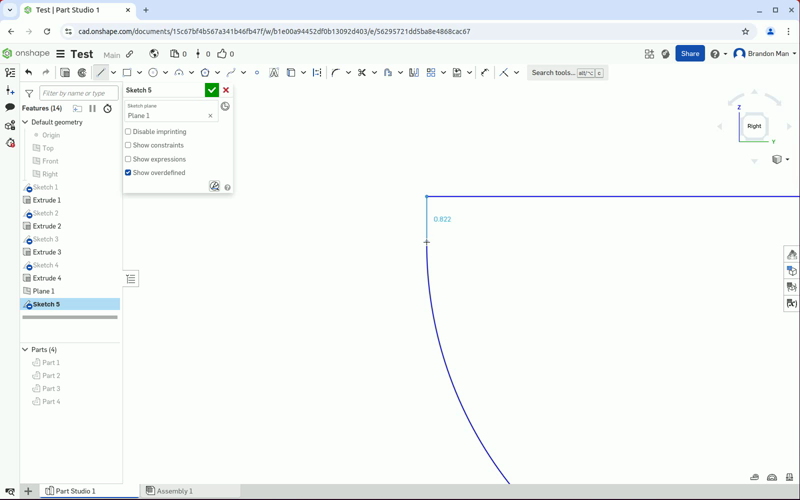
scroll(-6)
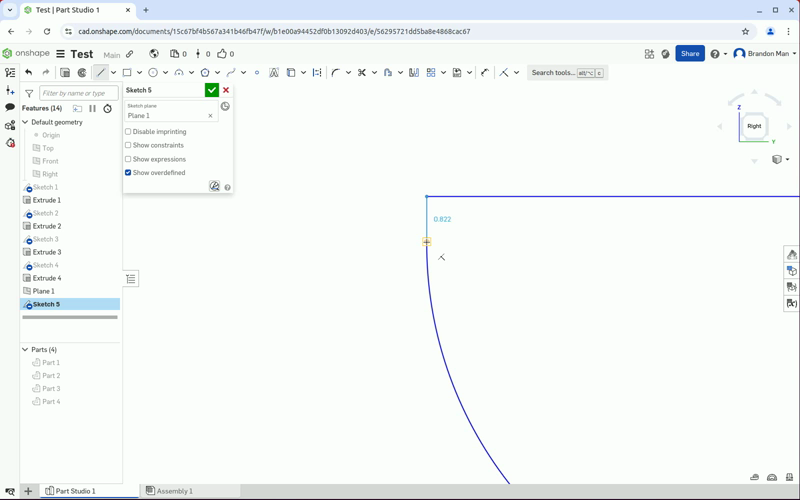
scroll(-6)
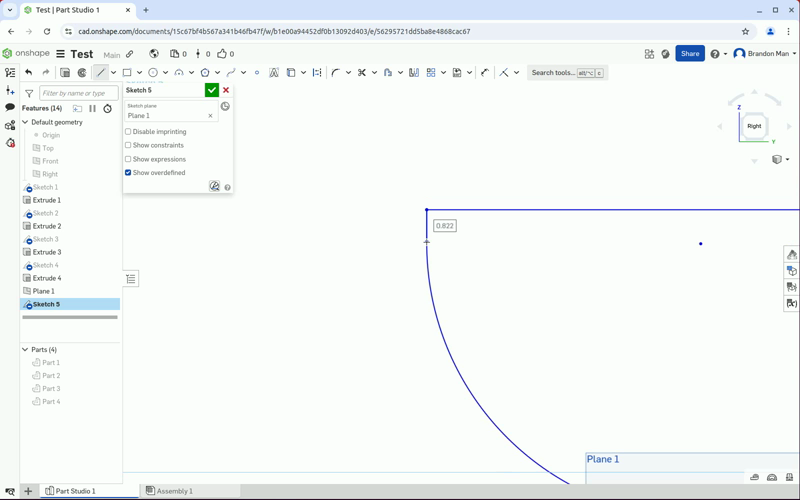
scroll(-6)
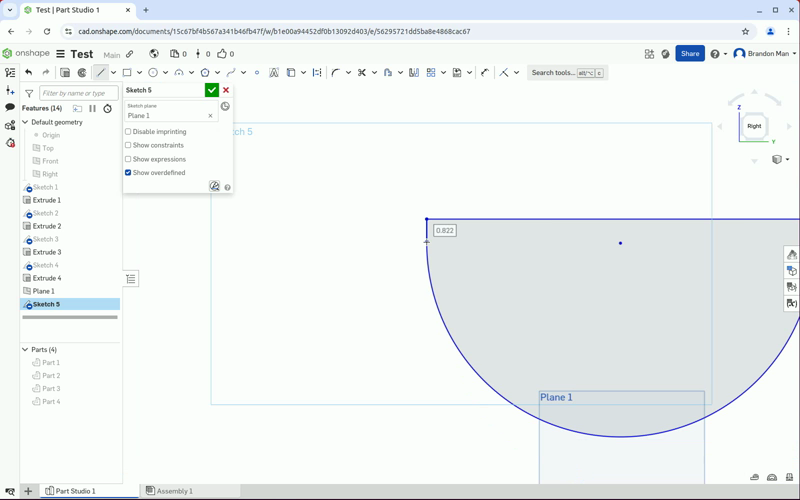
scroll(-6)
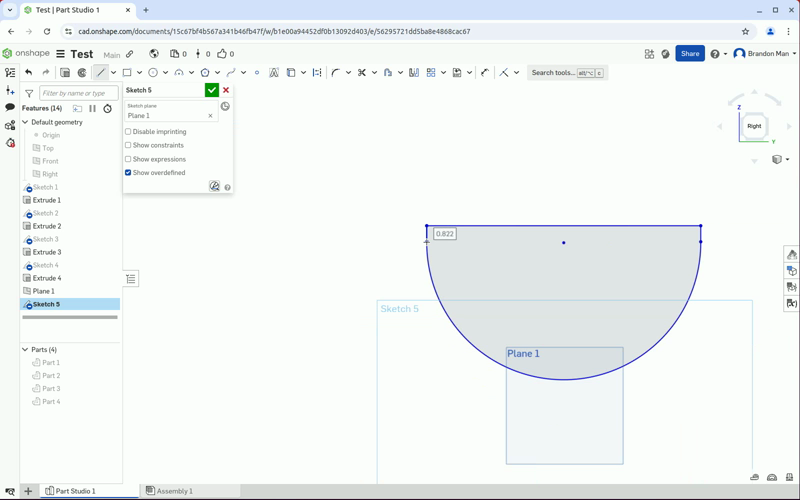
scroll(-6)
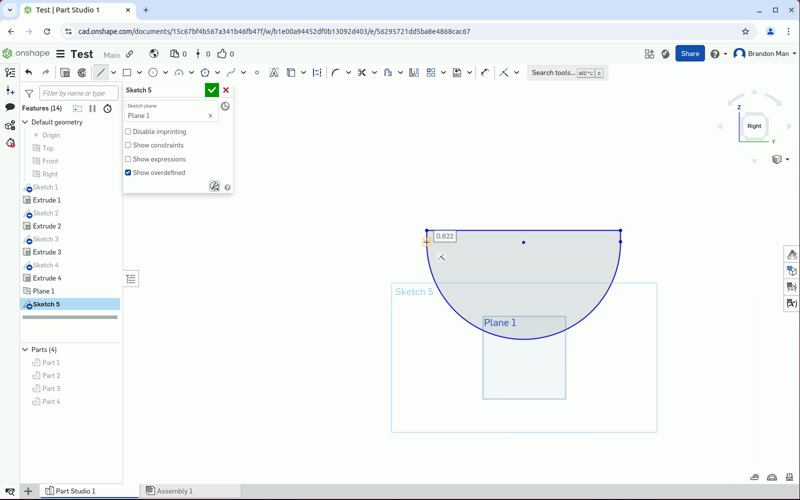
scroll(-6)
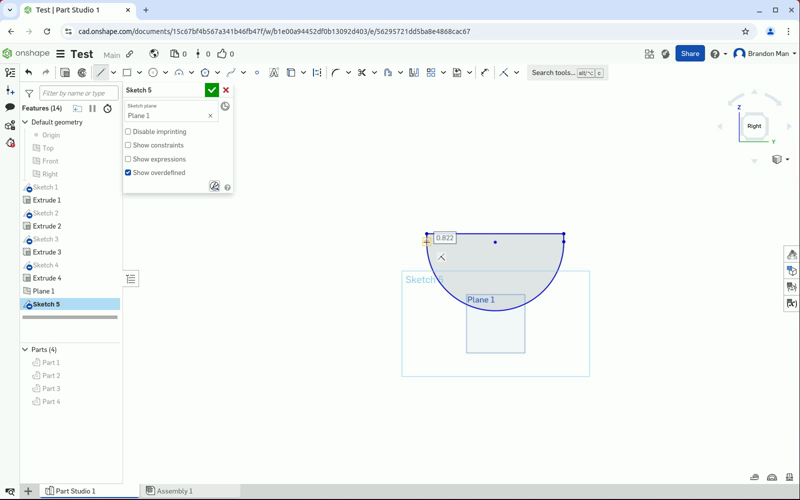
scroll(-6)
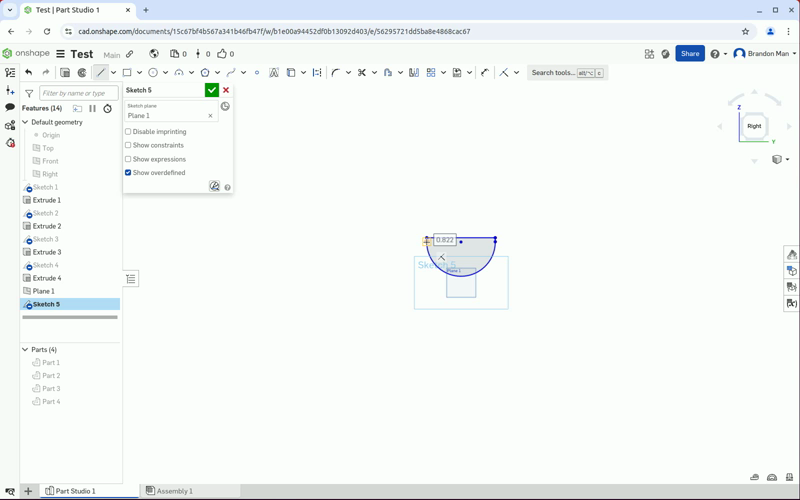
key(esc)
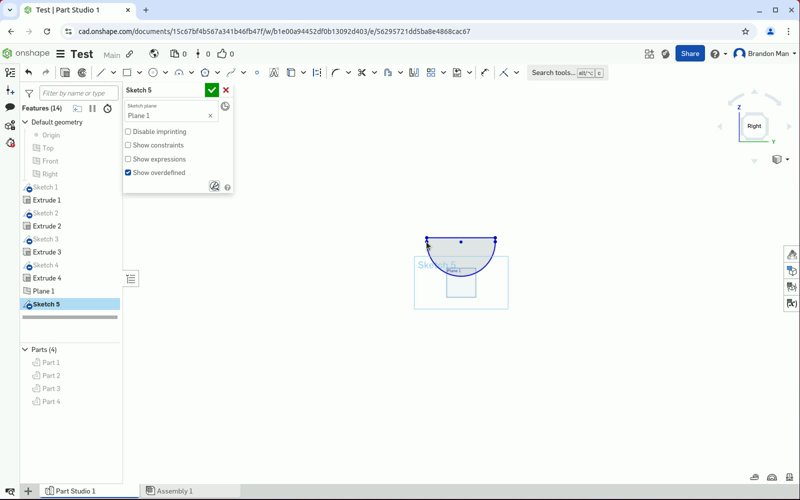
mouse_move(436, 255)
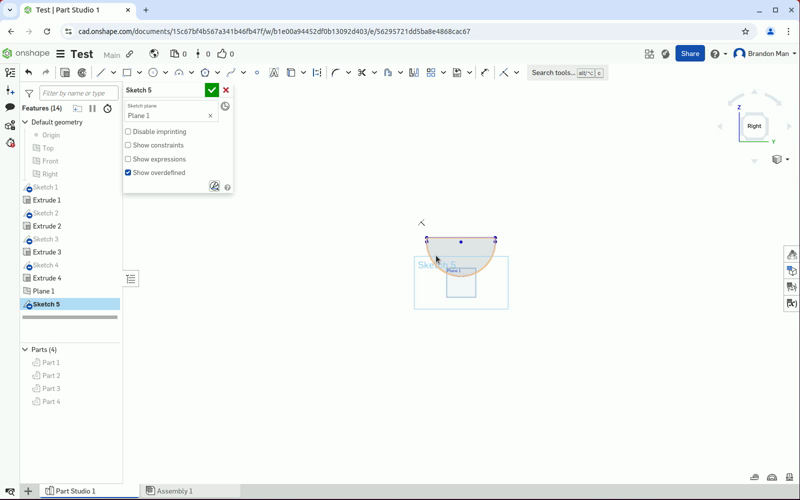
click(436, 255)
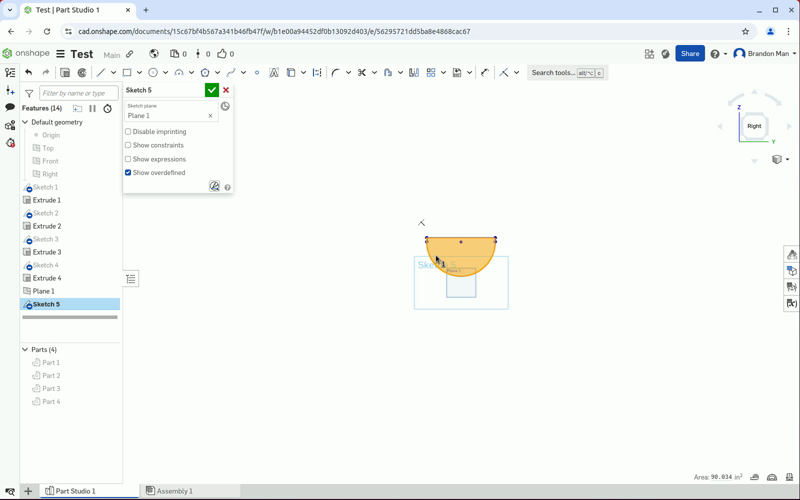
mouse_move(73, 352)
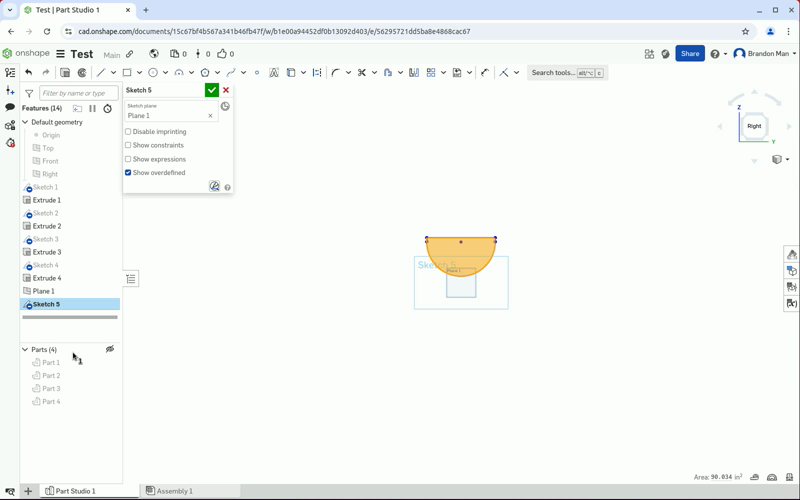
key(shift+y)
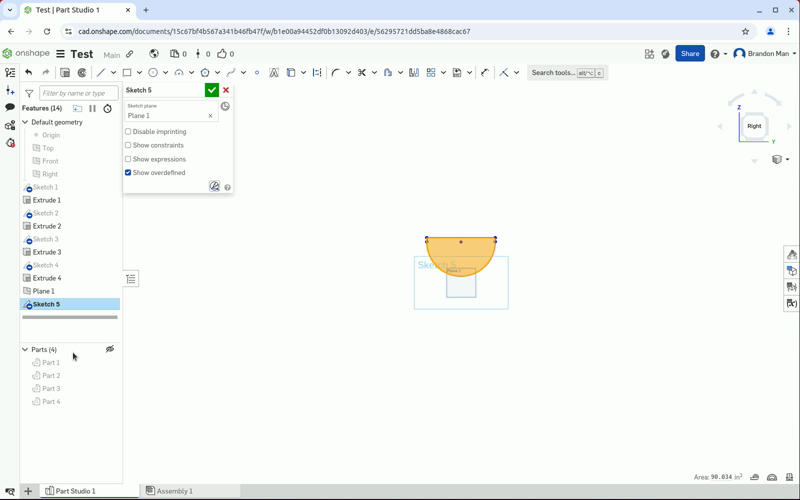
key(shift+e)
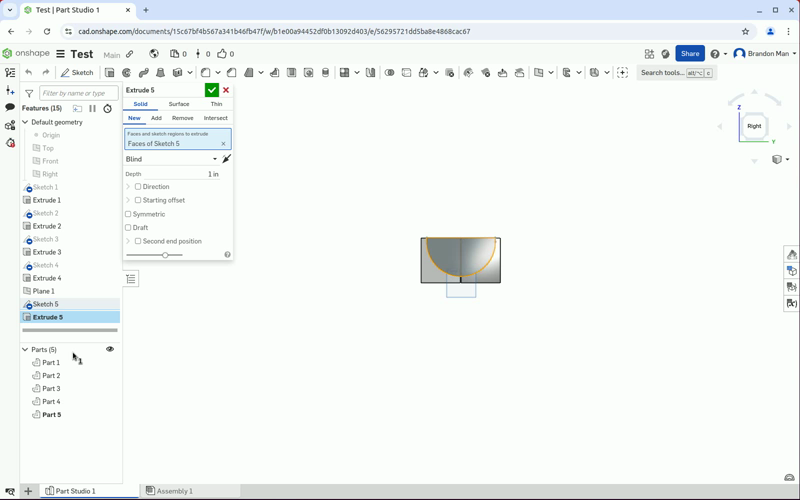
mouse_move(143, 106)
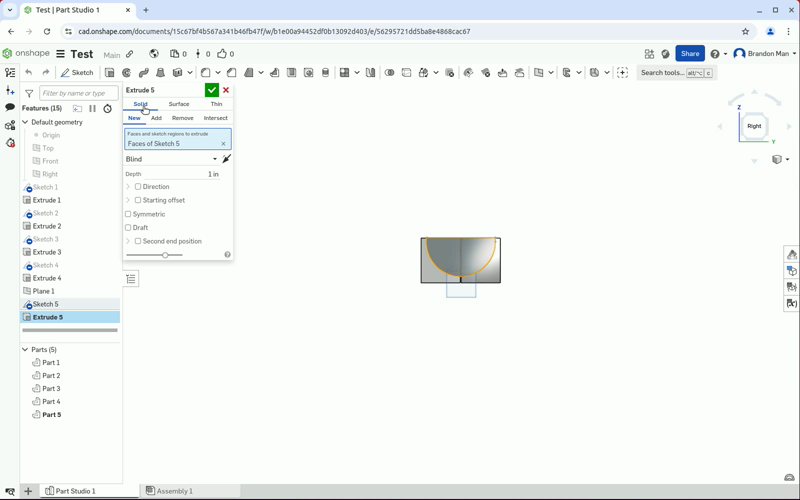
click(143, 106)
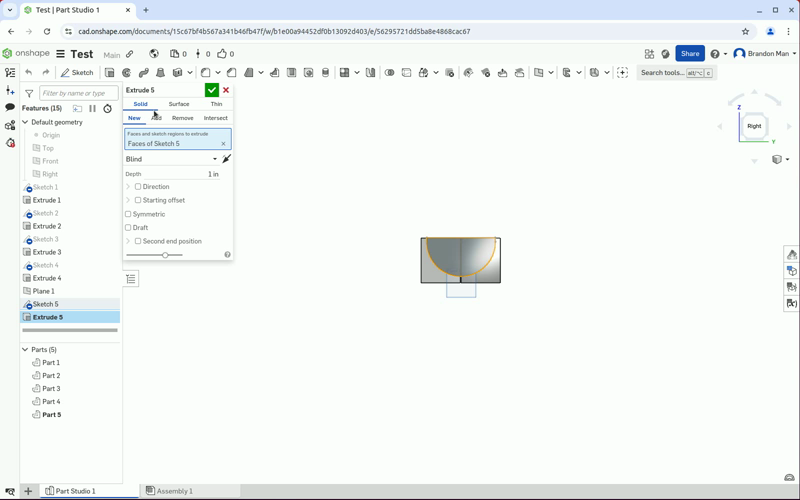
mouse_move(186, 120)
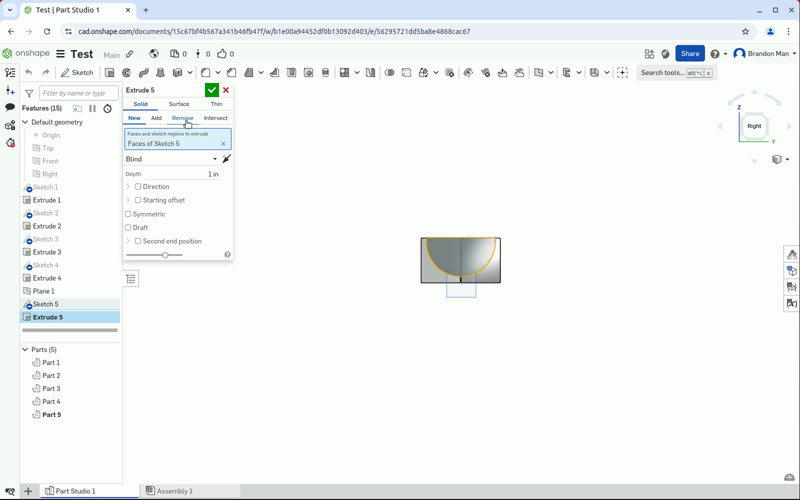
click(186, 120)
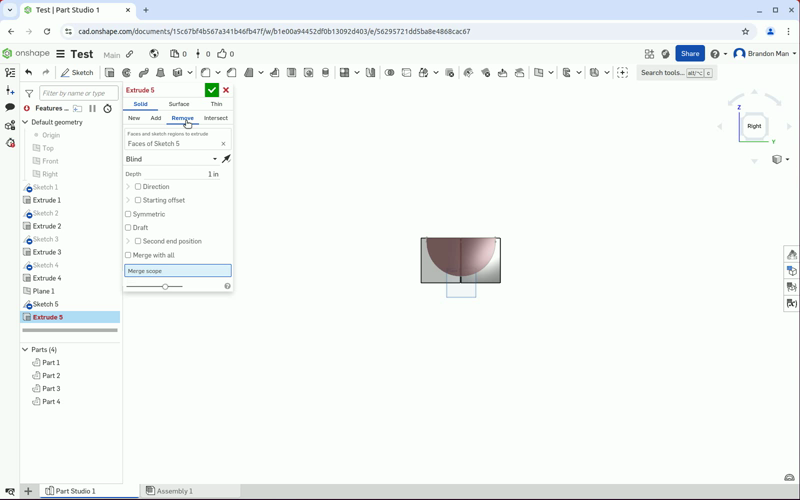
key(tab, 4)
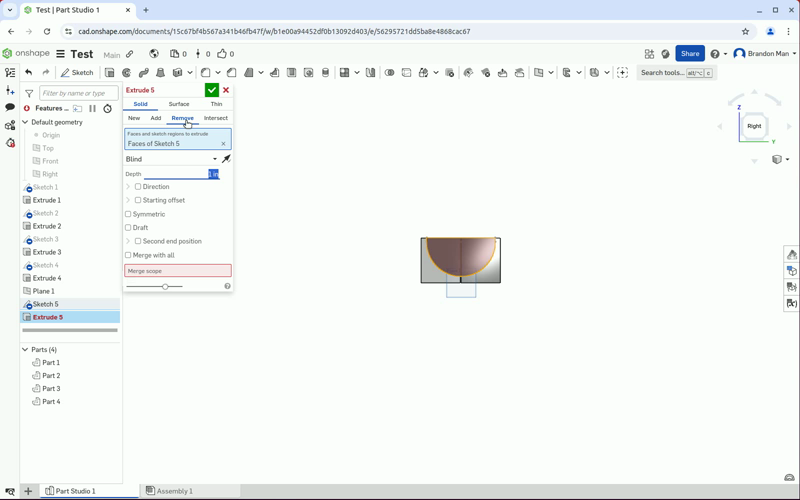
text(30.811)
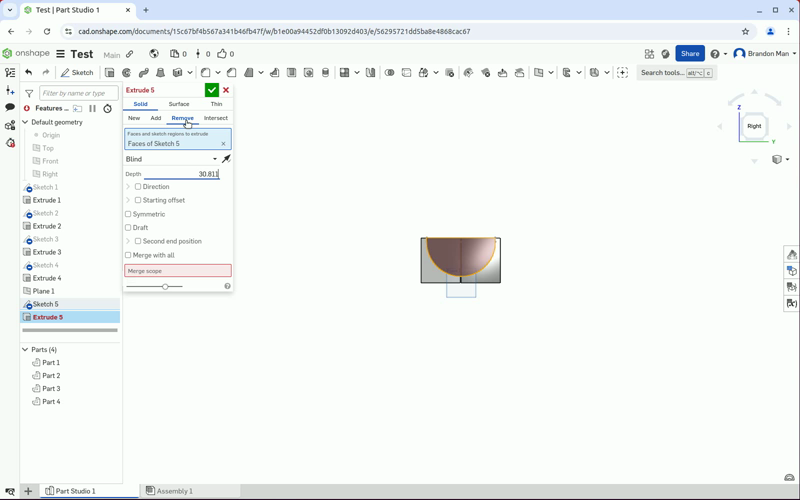
key(tab, 6)
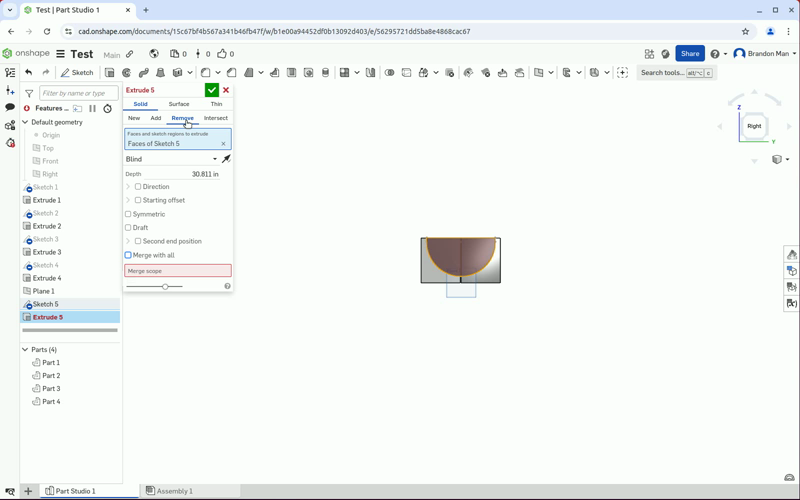
key(space)
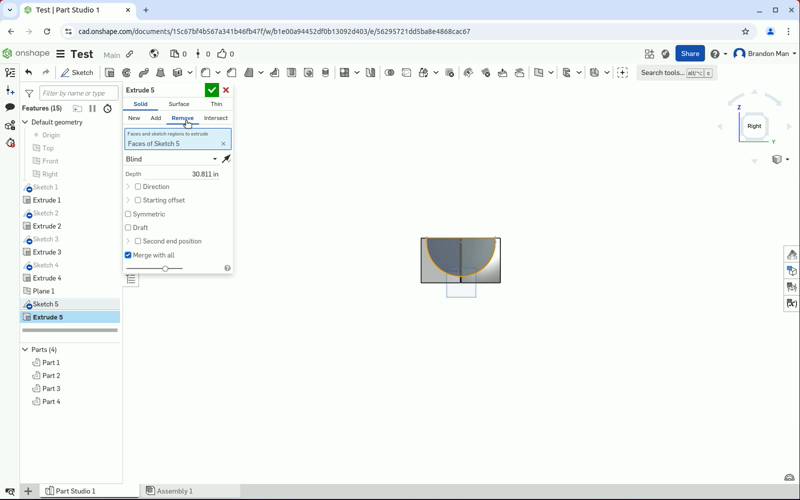
key(enter)
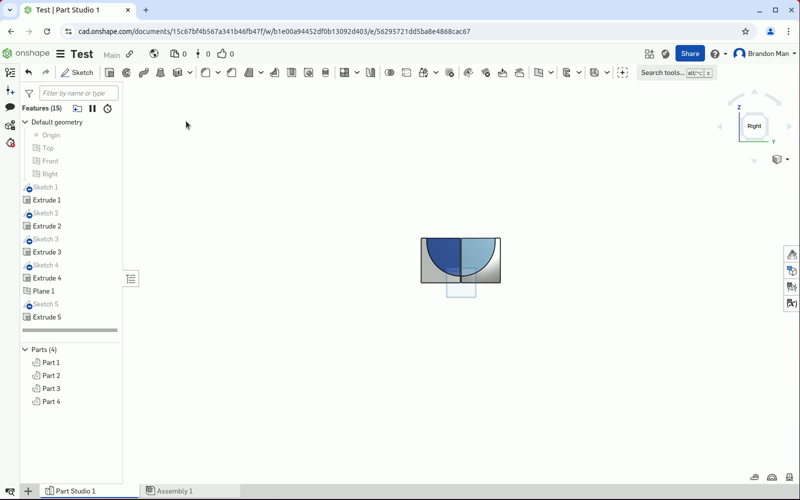
key(shift+h)
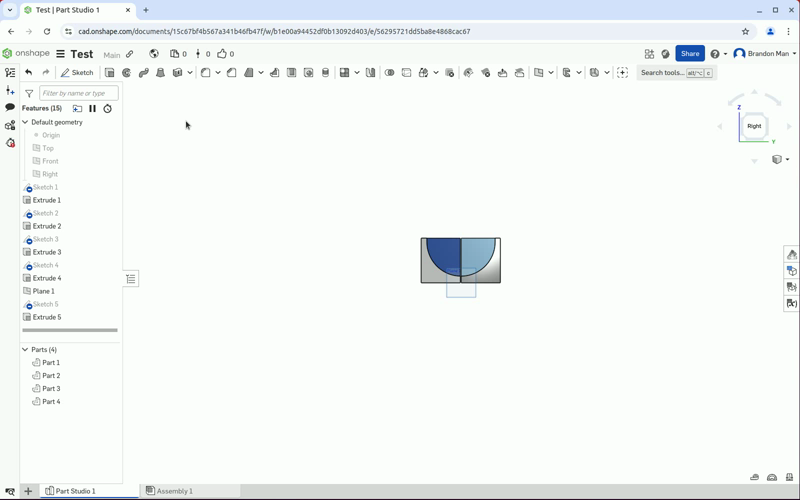
key(shift+h)
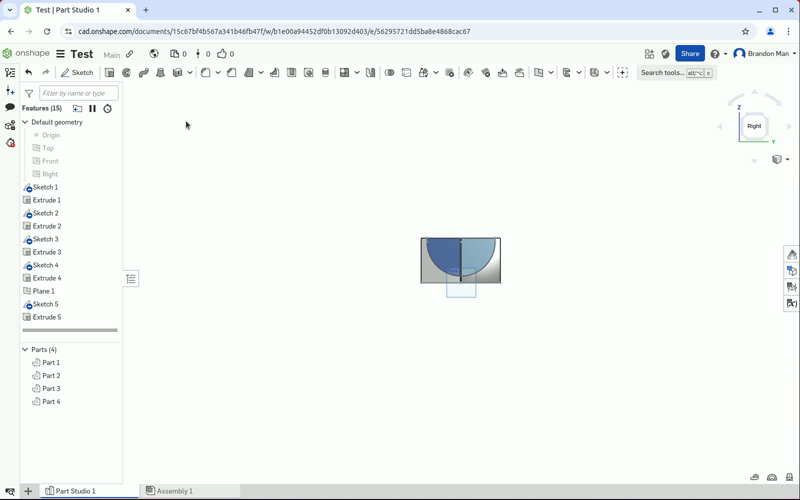
key(shift+7)
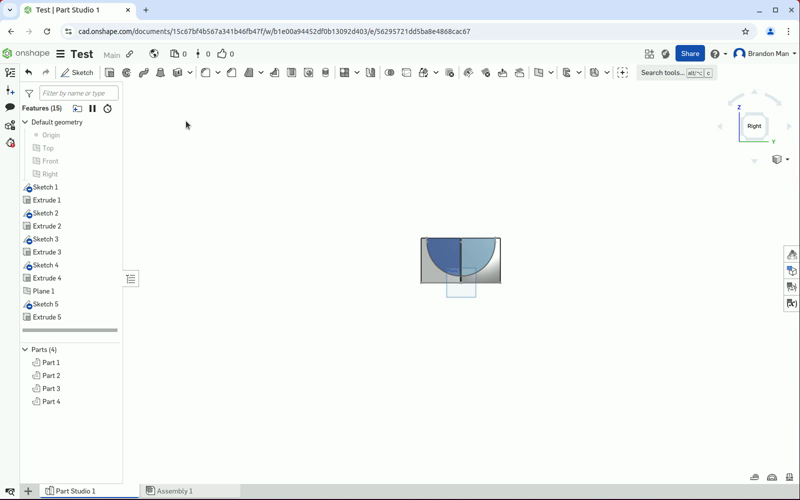
key(right, 2)
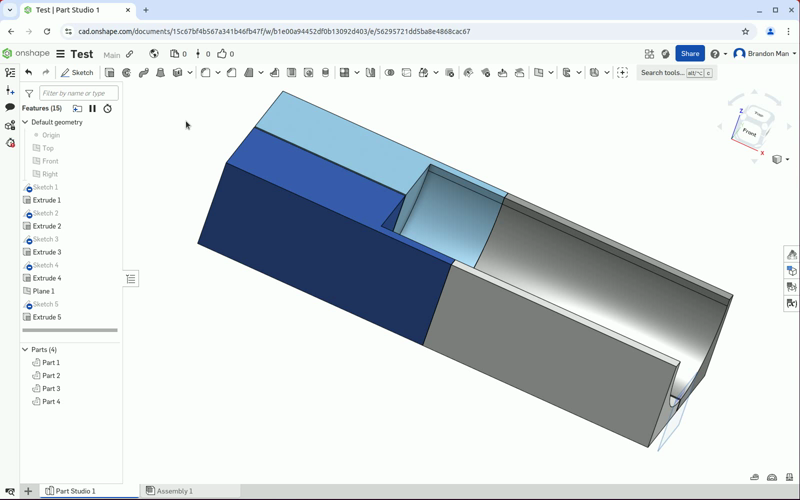
key(down, 2)
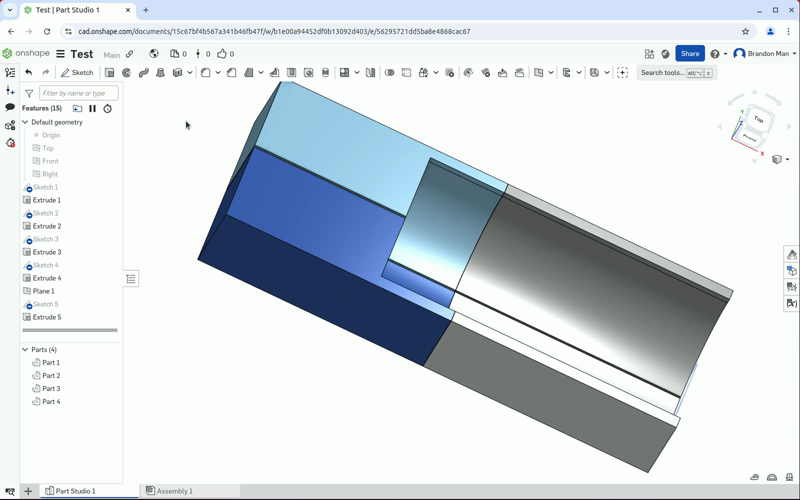
key(up, 2)
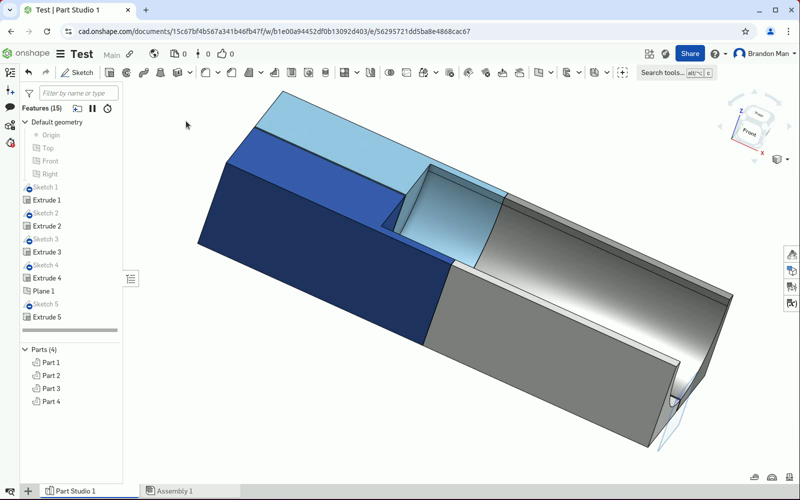
key(left, 2)
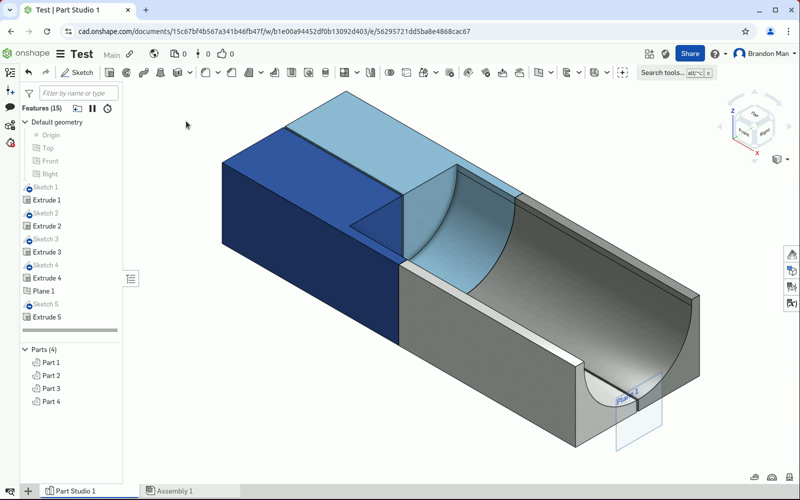
mouse_move(73, 189)
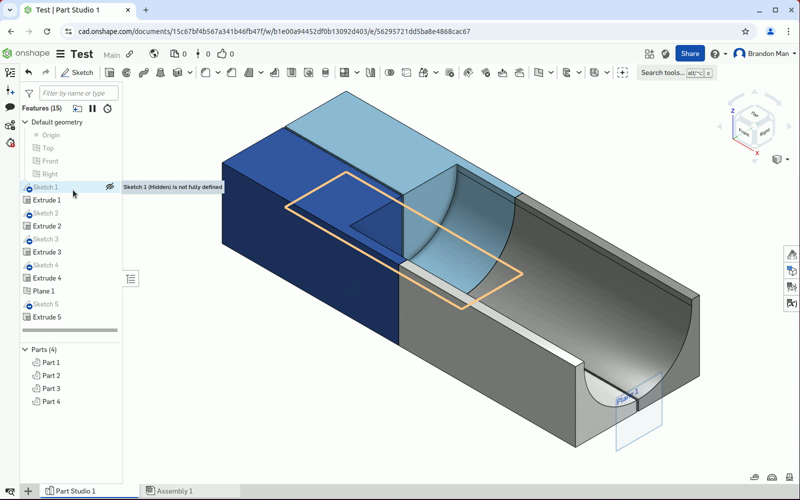
click(73, 189)